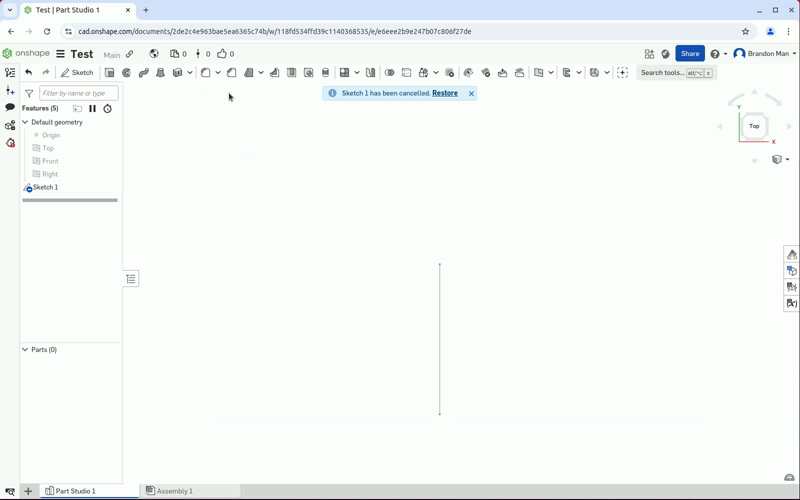
key(shift+h)
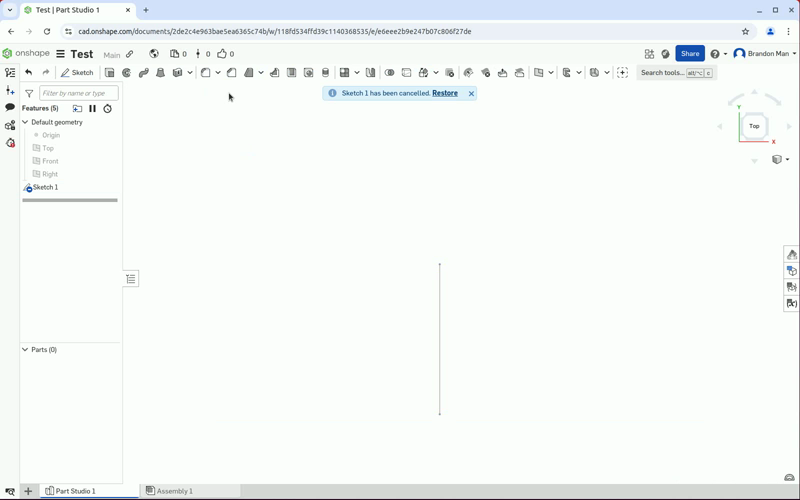
key(shift+s)
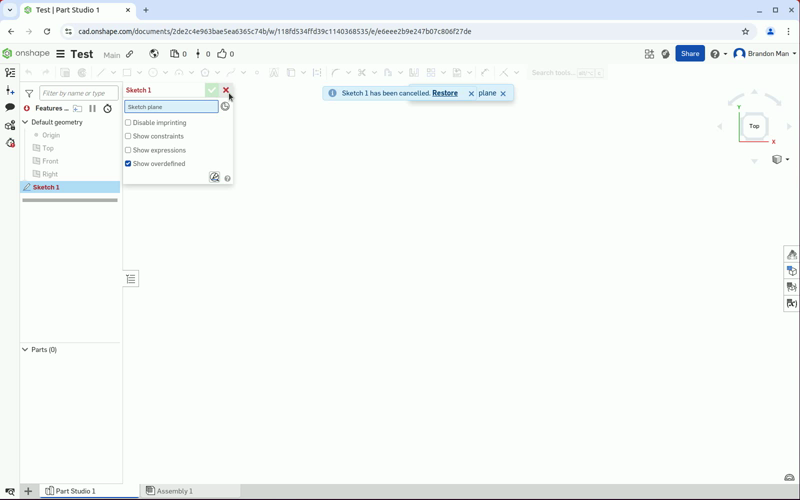
mouse_move(73, 150)
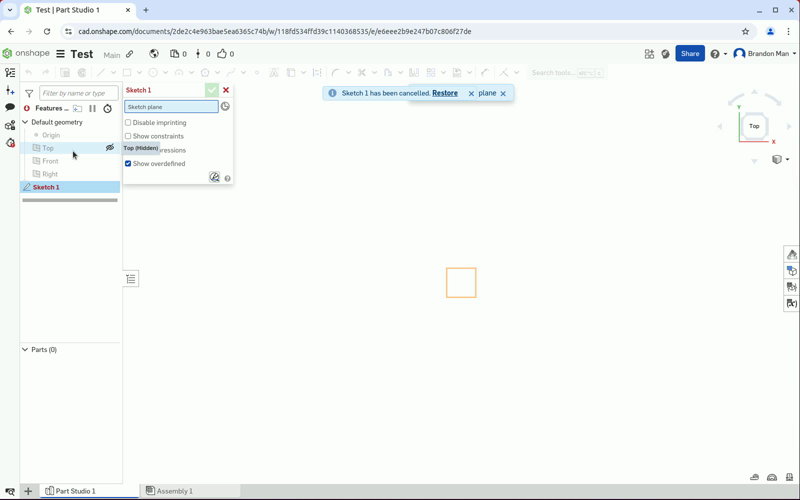
click(73, 150)
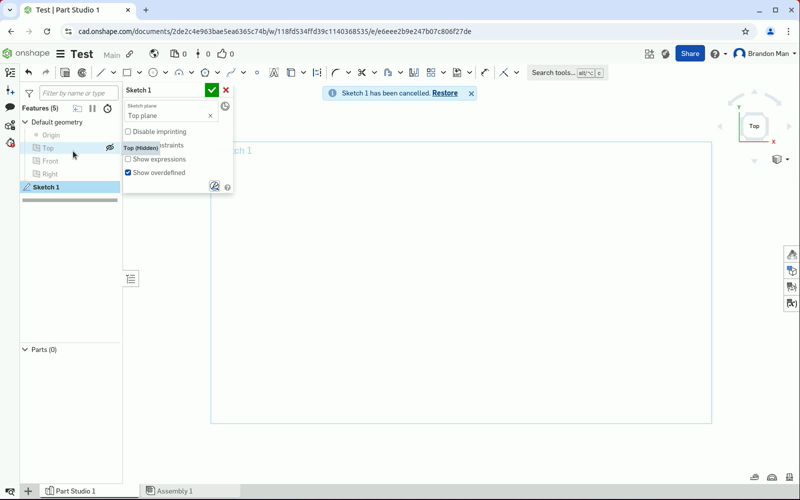
mouse_move(73, 352)
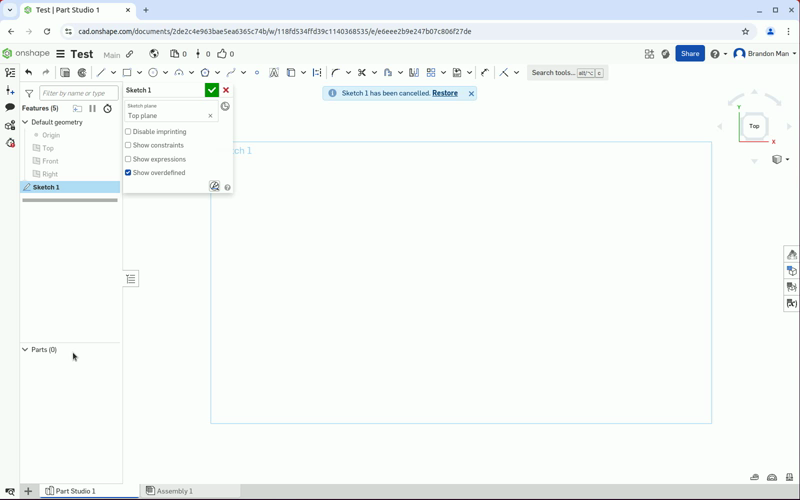
key(y)
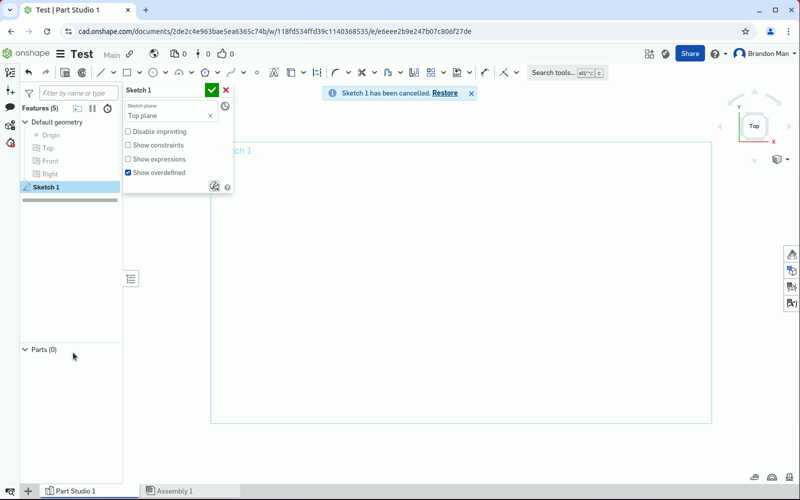
key(l)
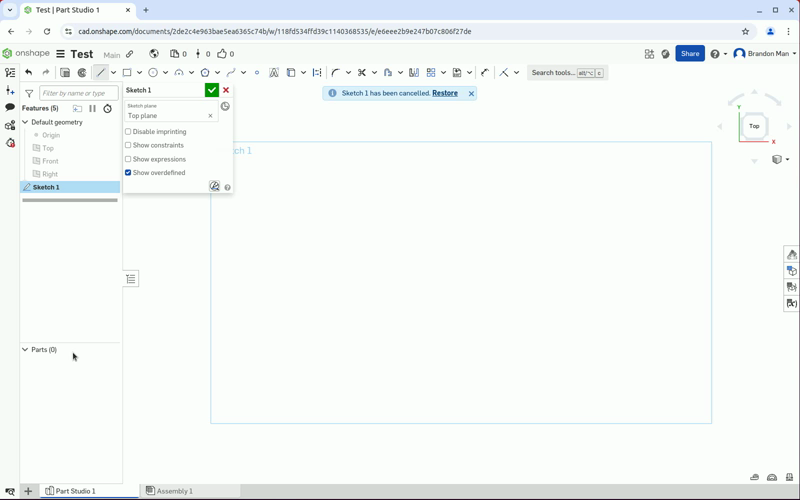
key_down(shift)
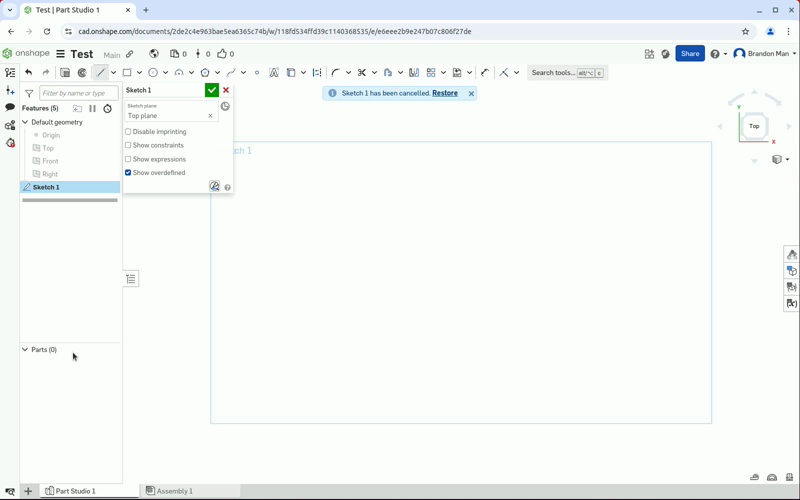
mouse_move(390, 245)
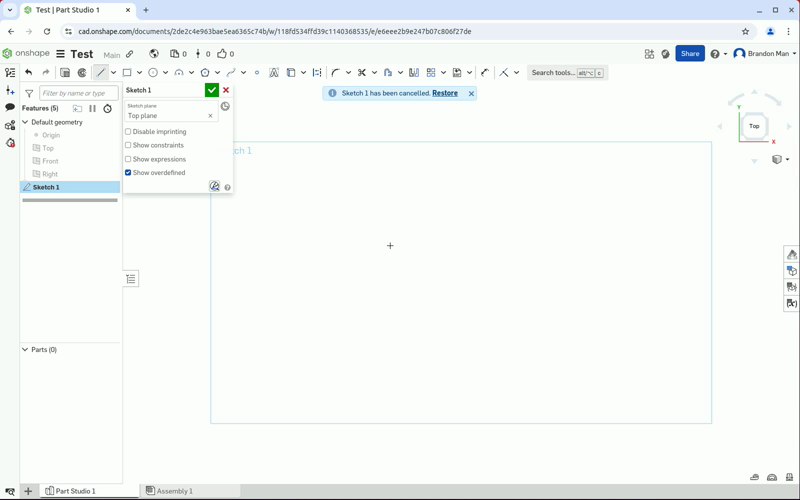
click(390, 245)
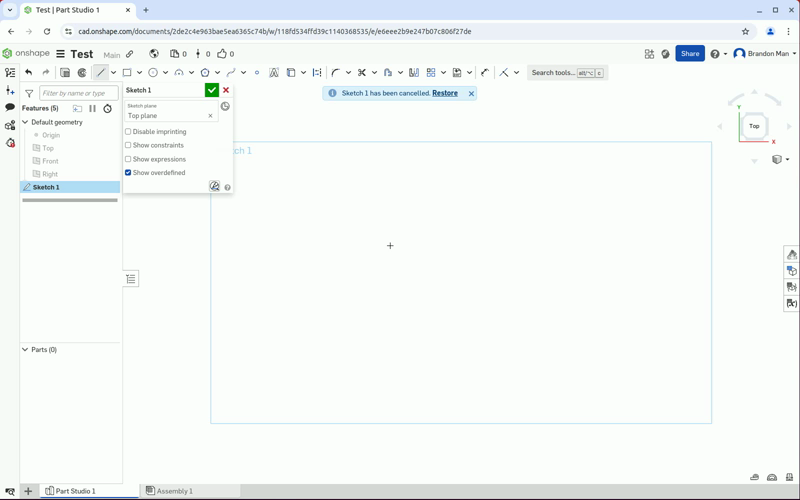
key_up(shift)
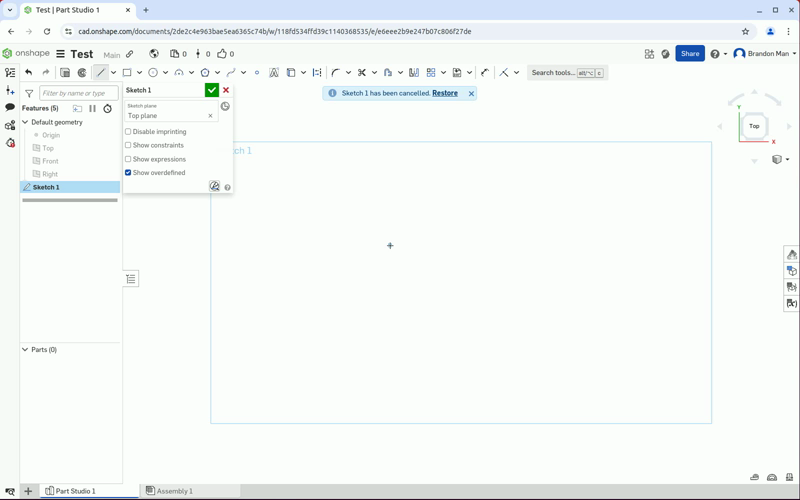
key_down(shift)
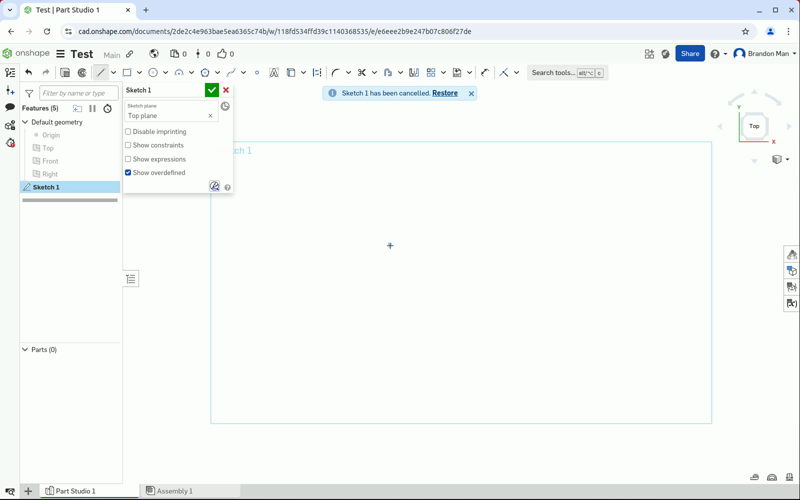
mouse_move(465, 245)
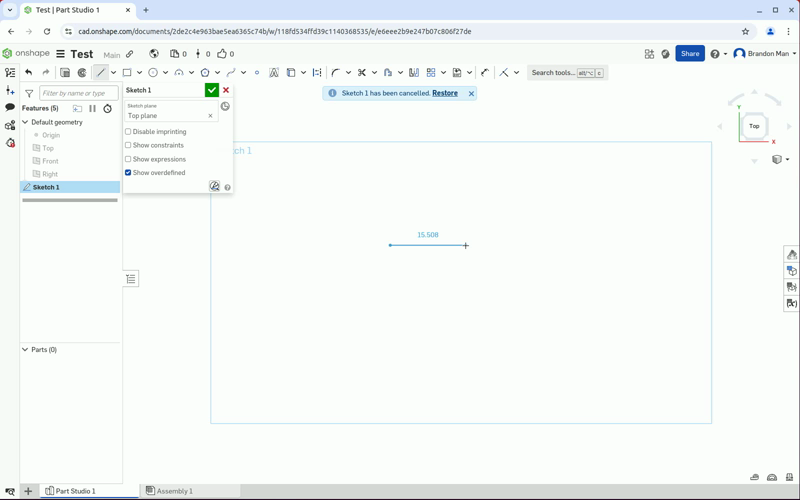
click(465, 245)
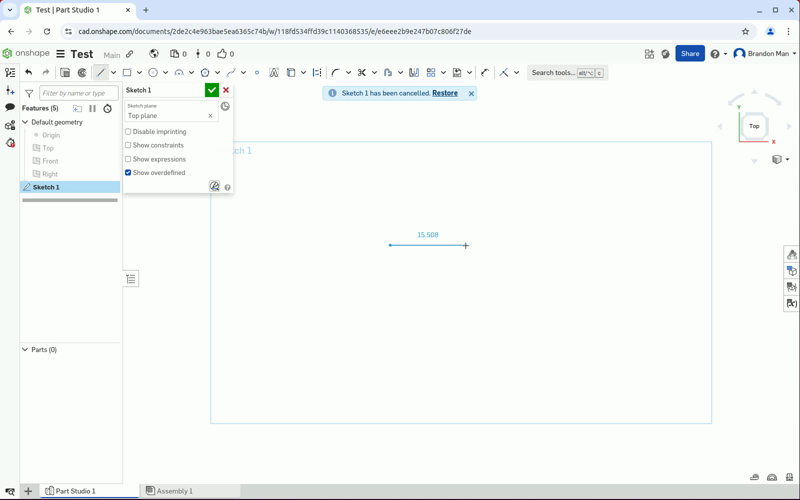
key_up(shift)
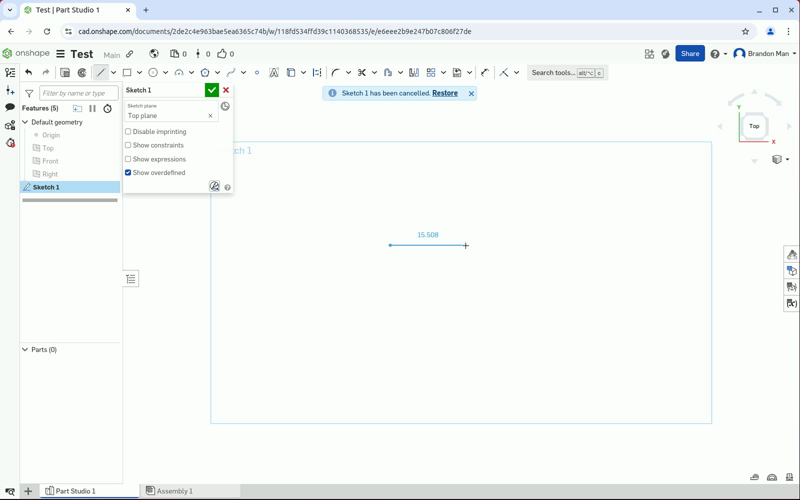
key_down(shift)
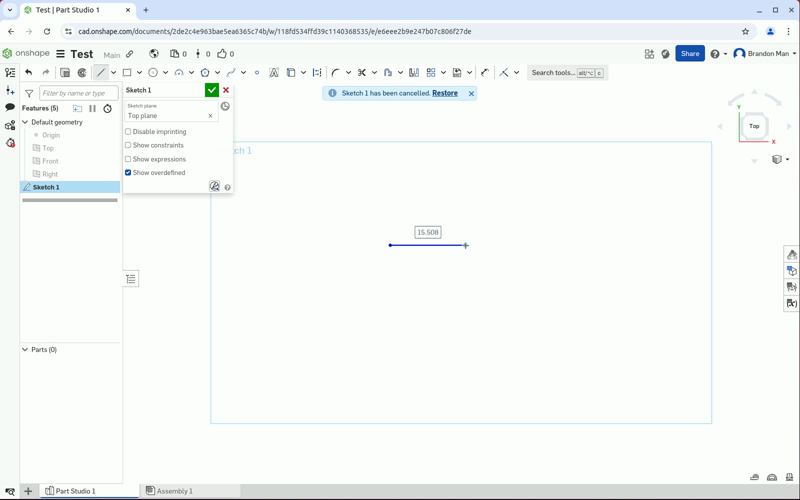
mouse_move(495, 245)
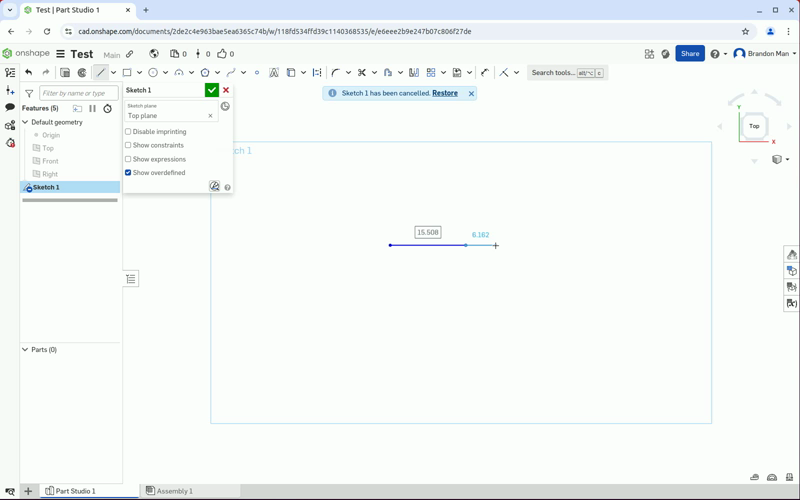
mouse_move(465, 219)
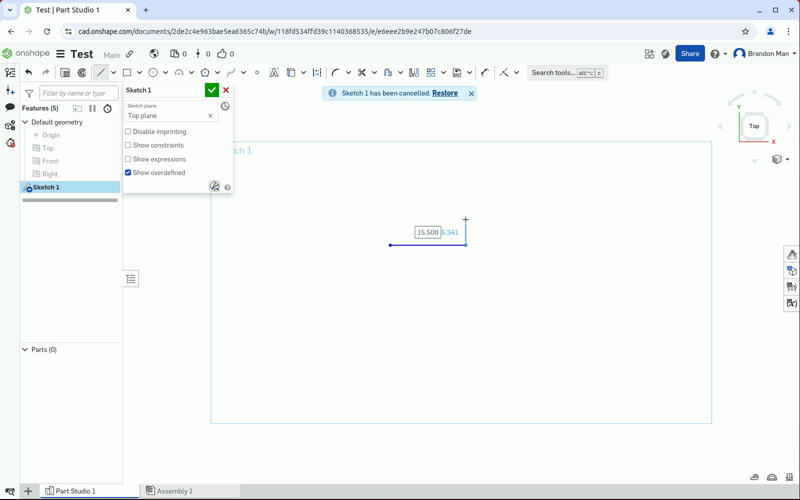
click(465, 219)
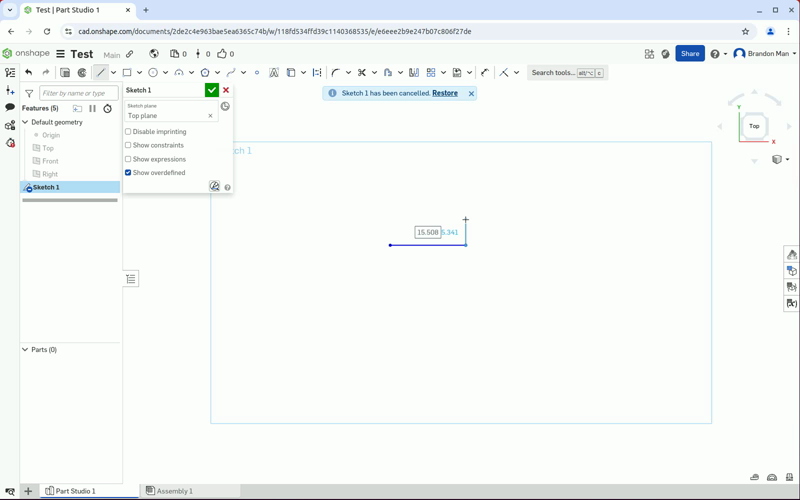
key_up(shift)
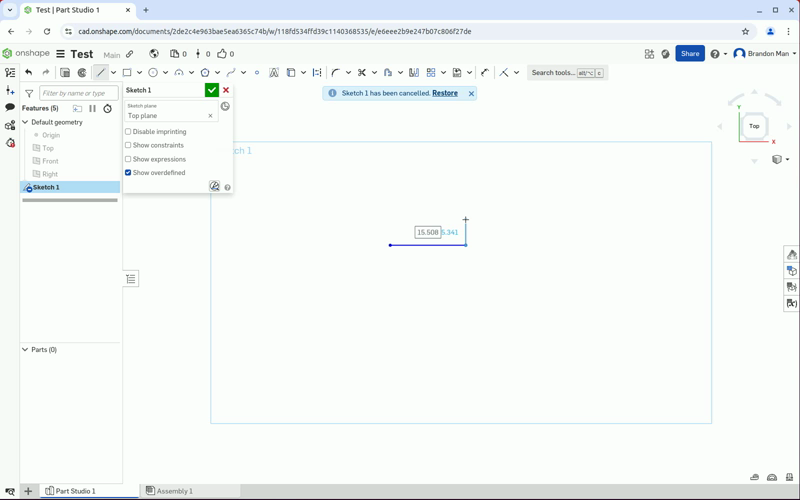
key_down(shift)
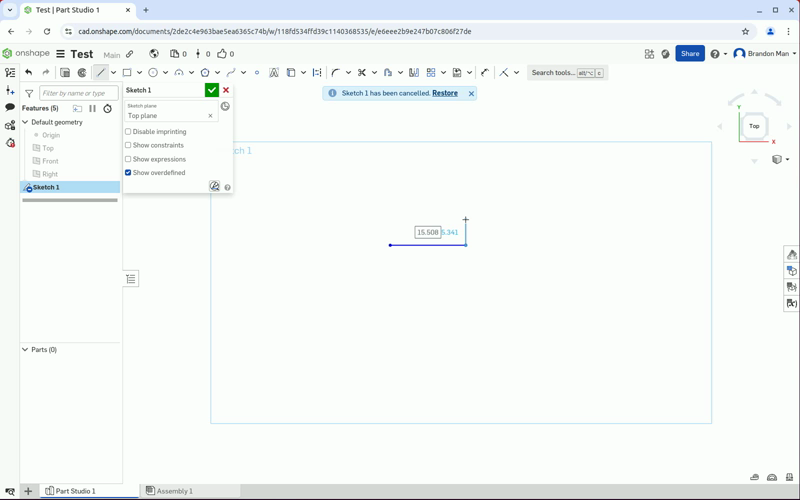
mouse_move(495, 219)
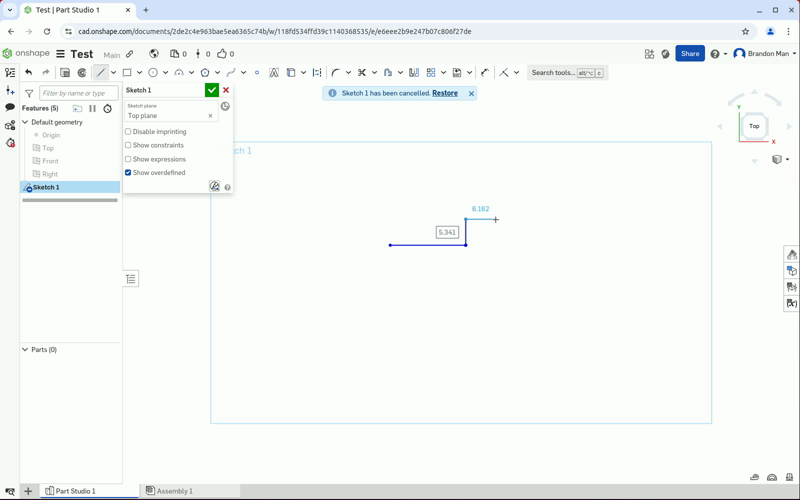
mouse_move(451, 219)
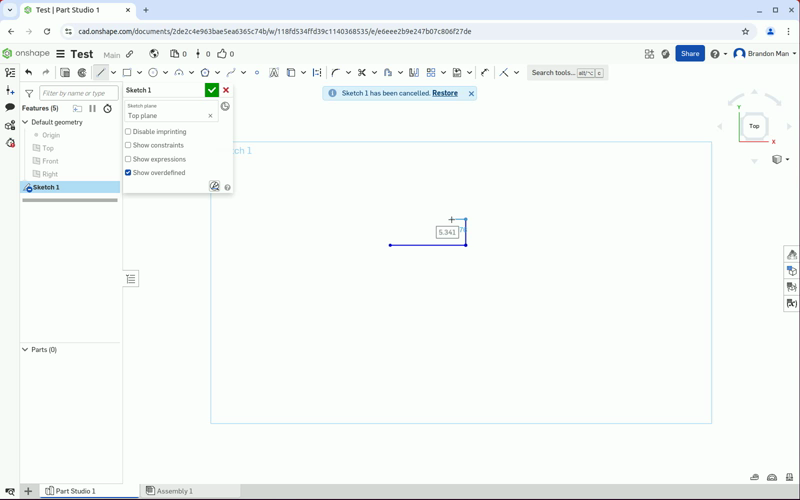
click(451, 219)
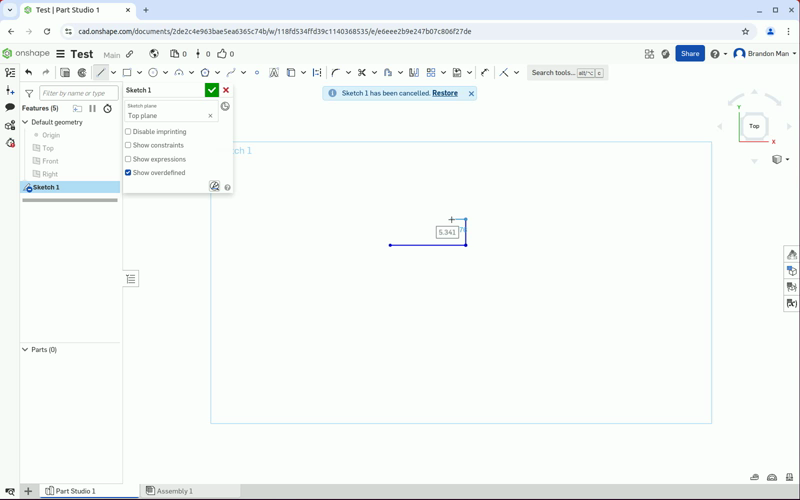
key_up(shift)
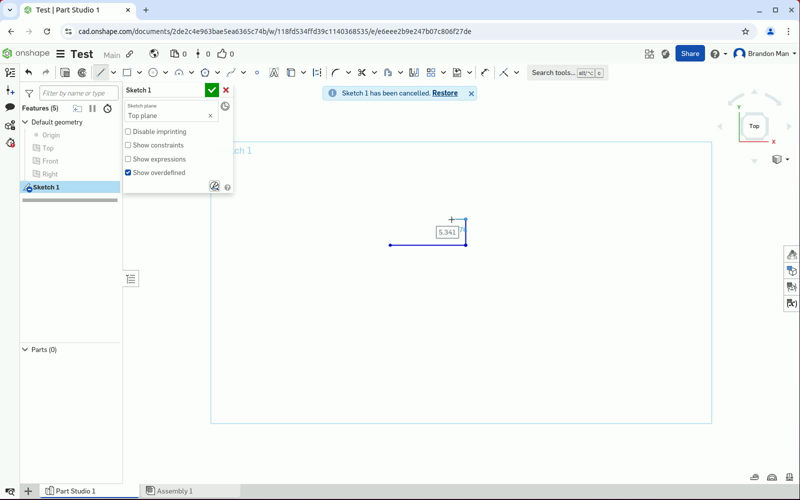
key_down(shift)
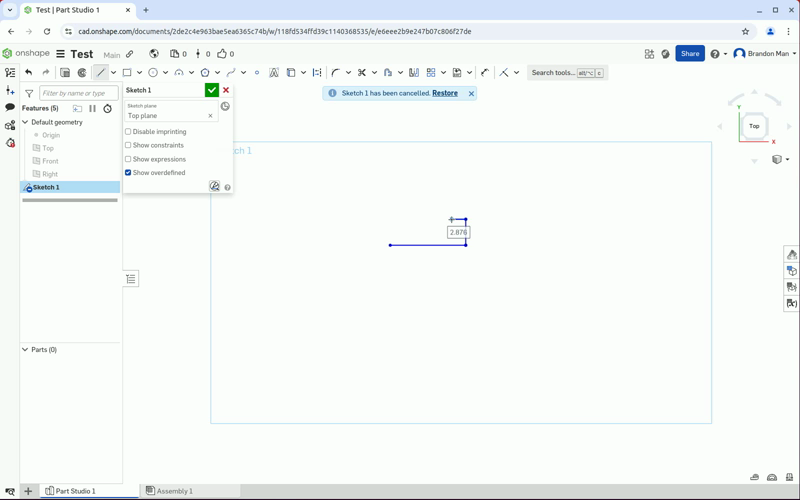
mouse_move(481, 219)
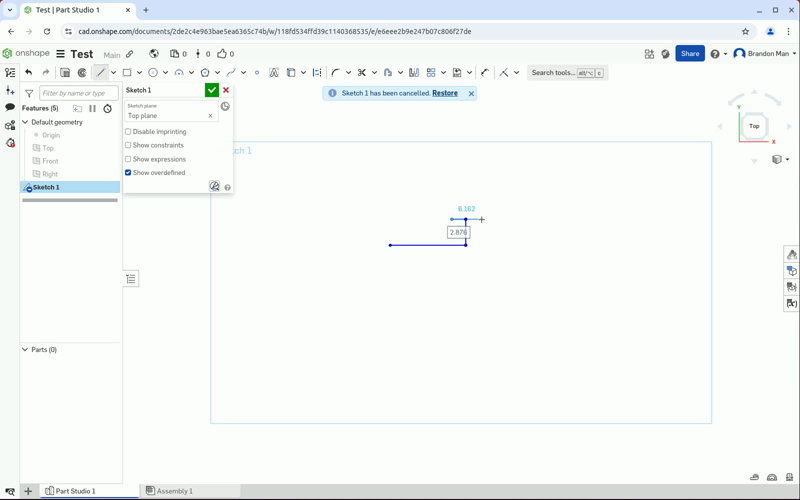
mouse_move(451, 196)
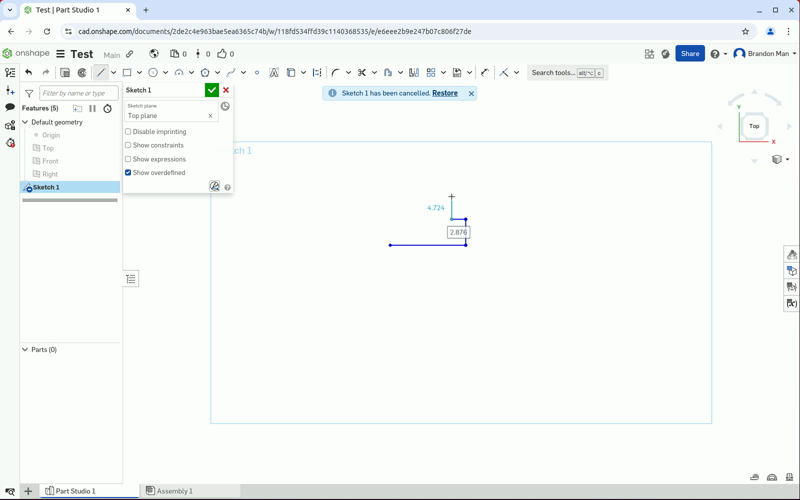
click(451, 196)
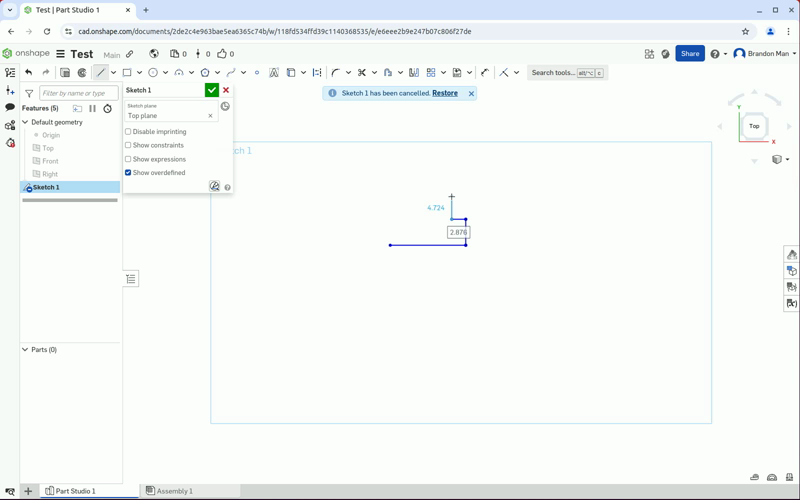
key_up(shift)
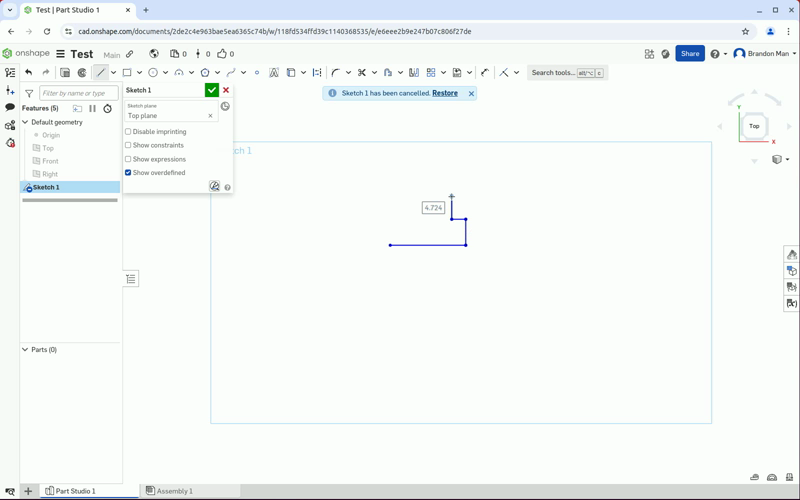
key_down(shift)
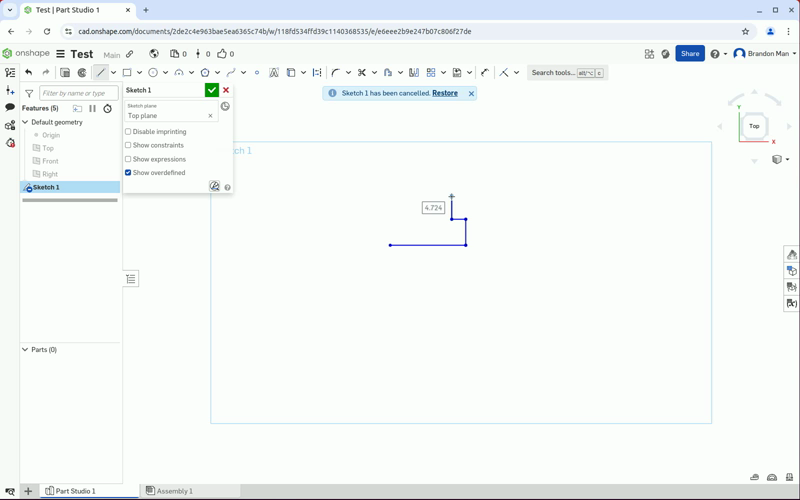
mouse_move(481, 196)
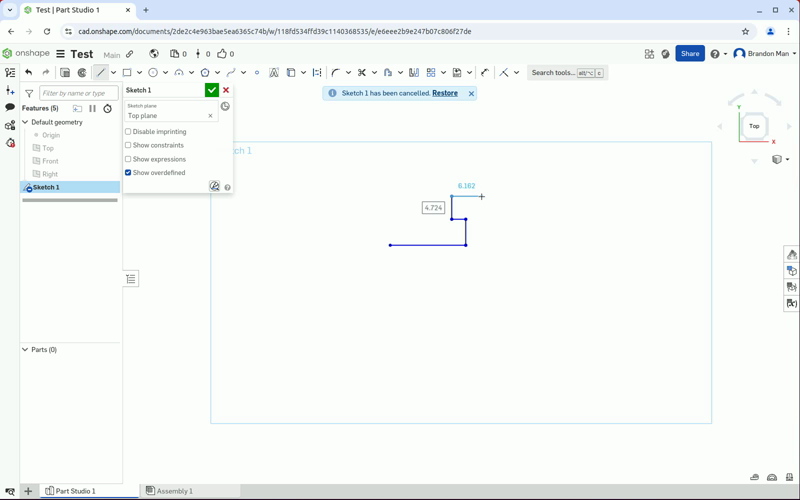
mouse_move(465, 196)
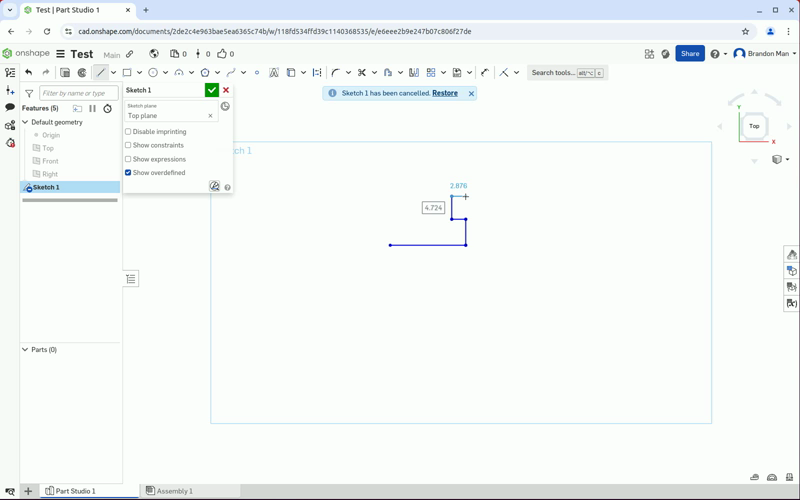
click(465, 196)
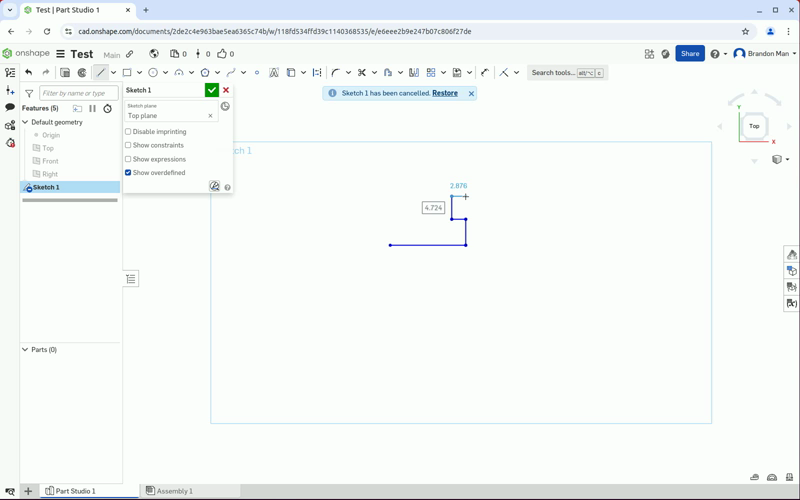
key_up(shift)
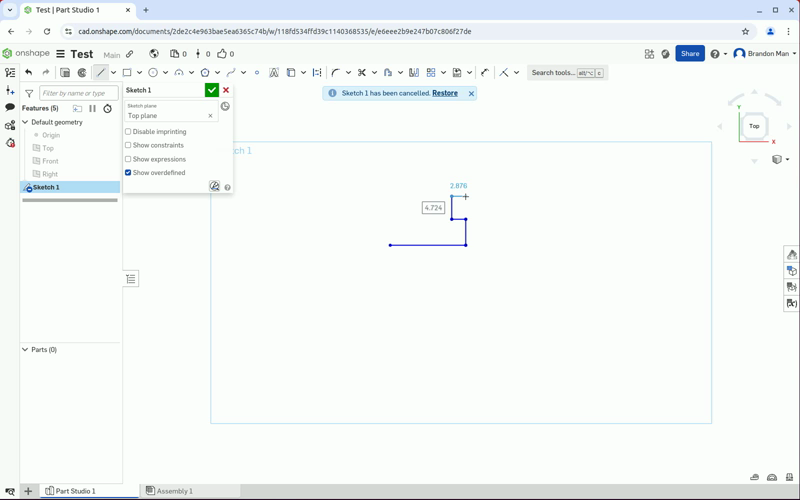
key_down(shift)
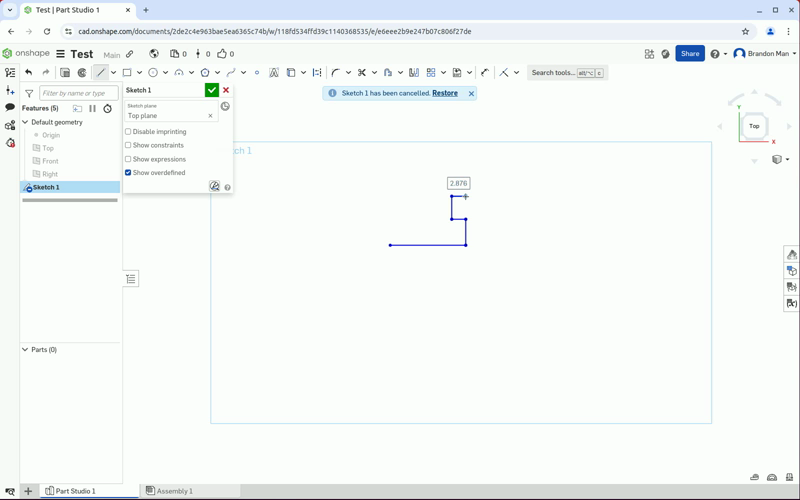
mouse_move(495, 196)
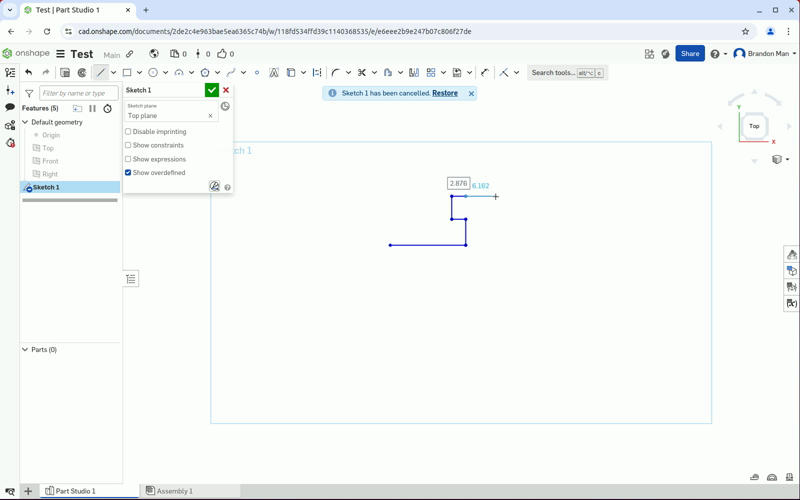
mouse_move(465, 170)
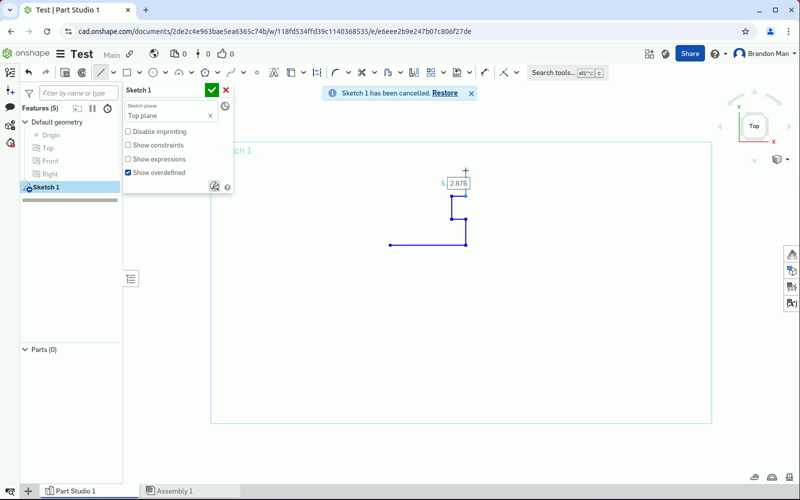
click(465, 170)
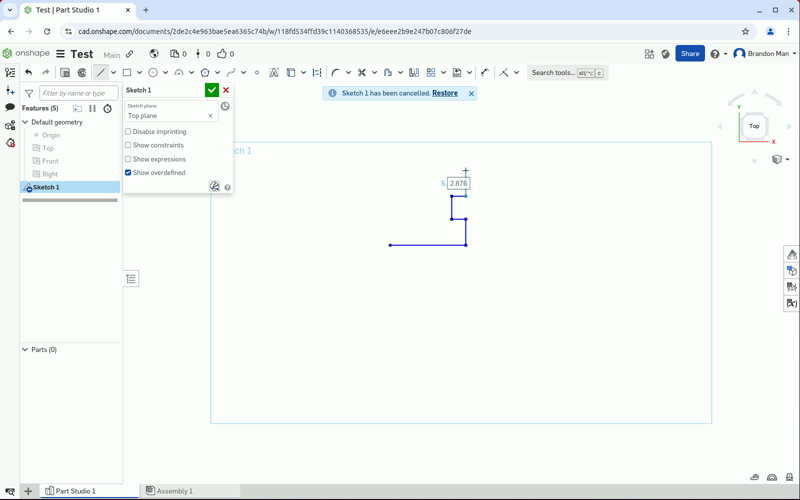
key_up(shift)
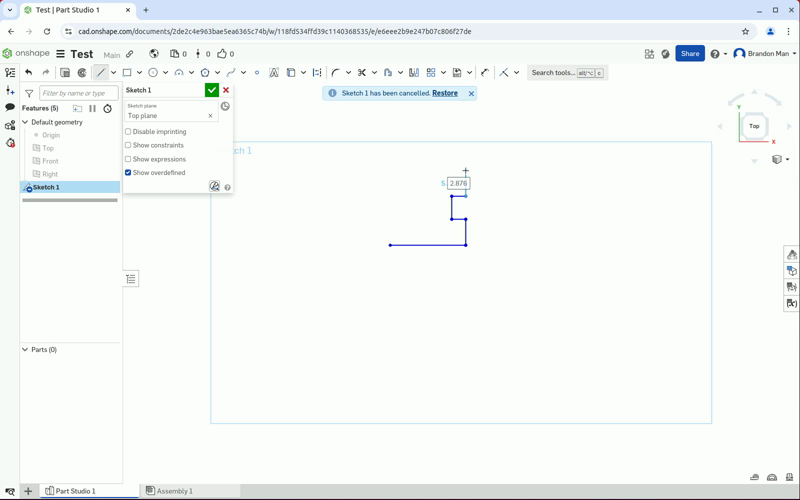
key_down(shift)
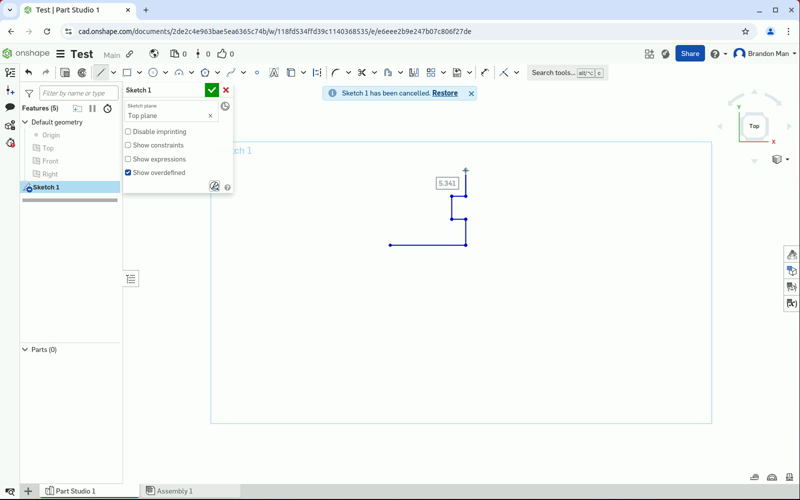
mouse_move(390, 170)
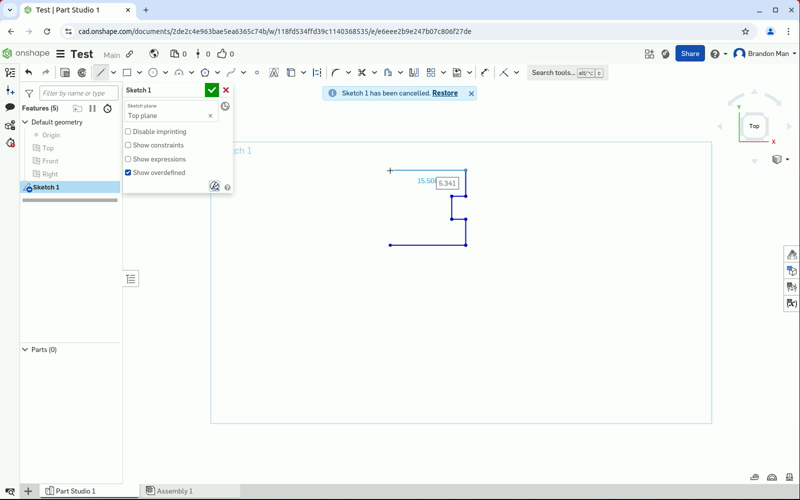
click(390, 170)
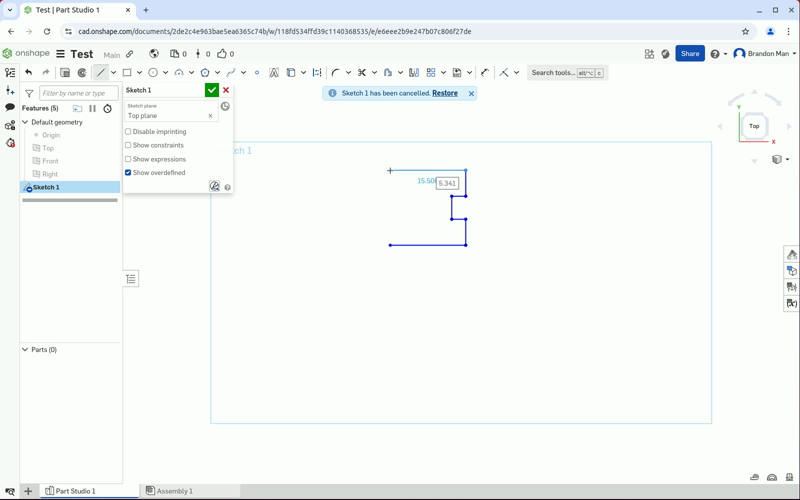
key_up(shift)
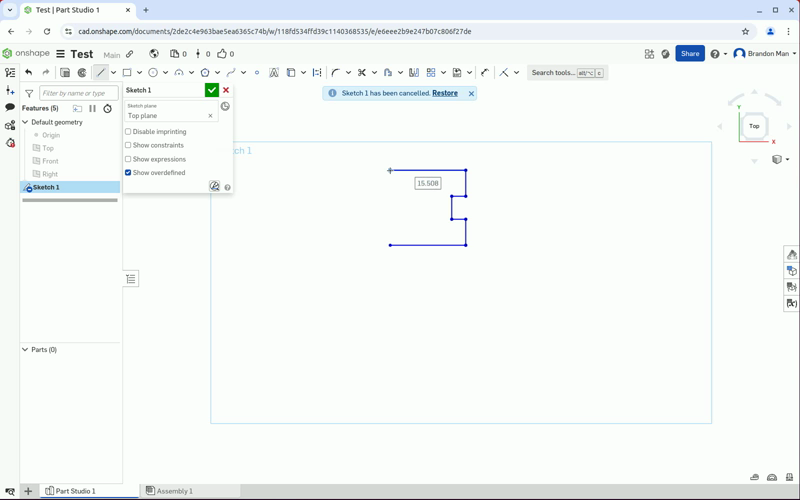
key_down(shift)
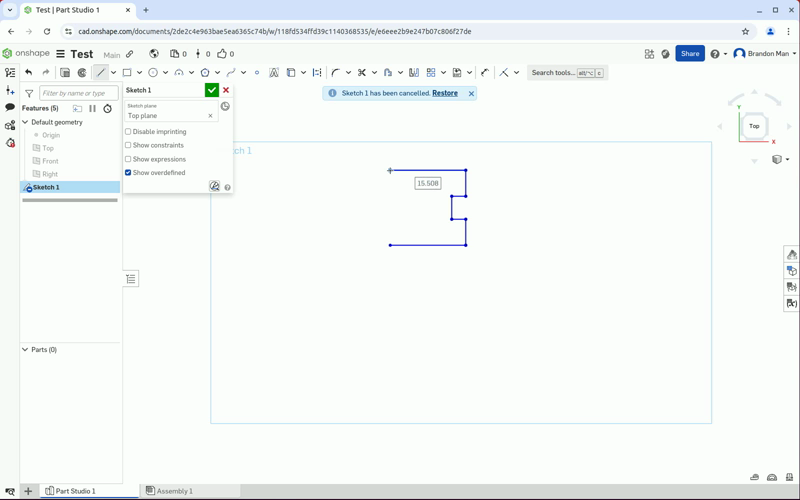
mouse_move(420, 170)
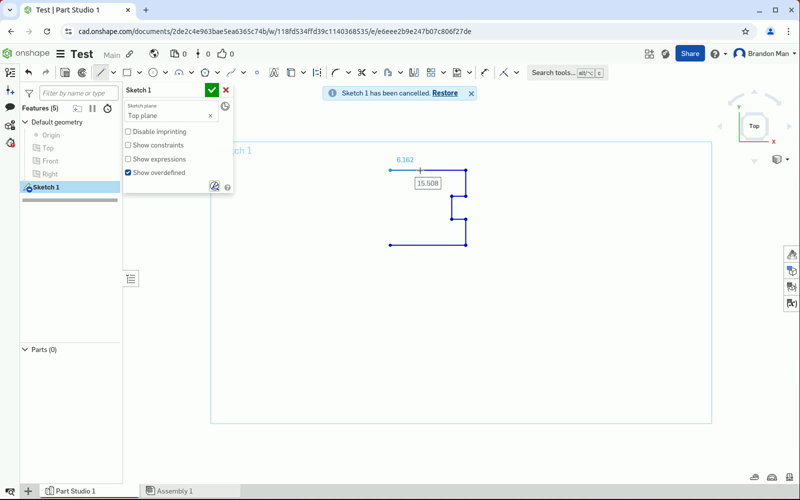
mouse_move(390, 196)
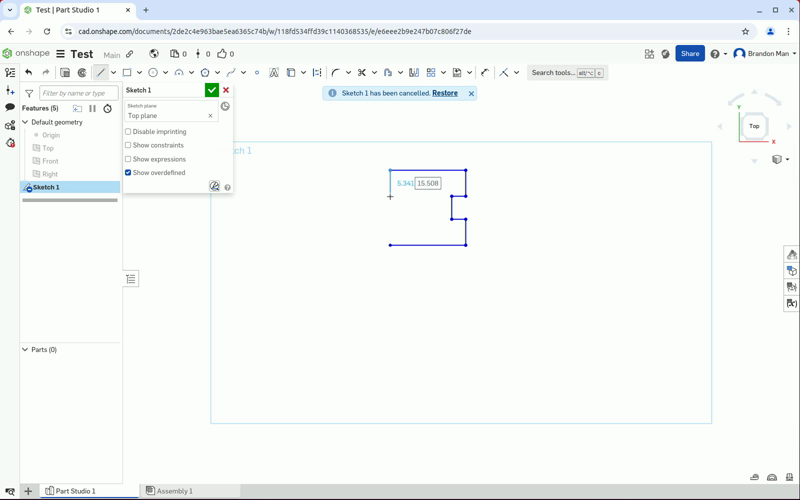
click(390, 196)
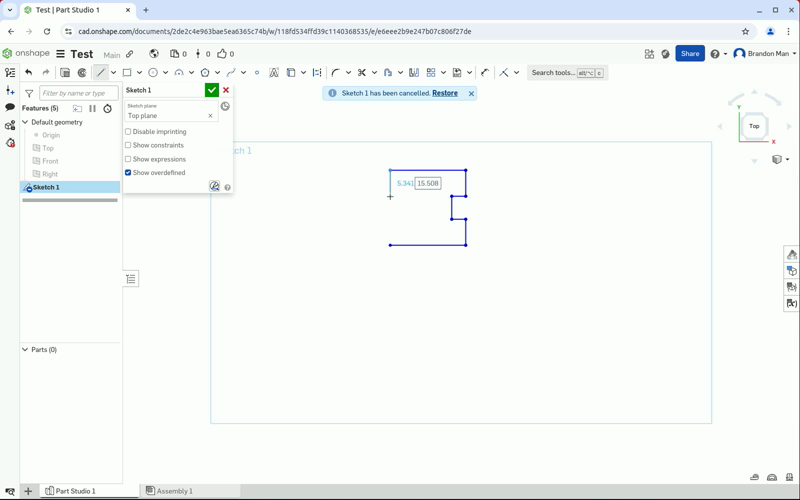
key_up(shift)
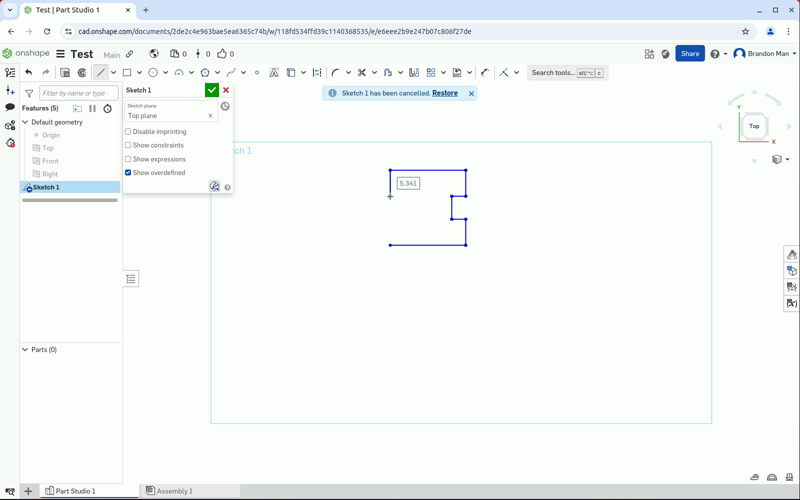
key_down(shift)
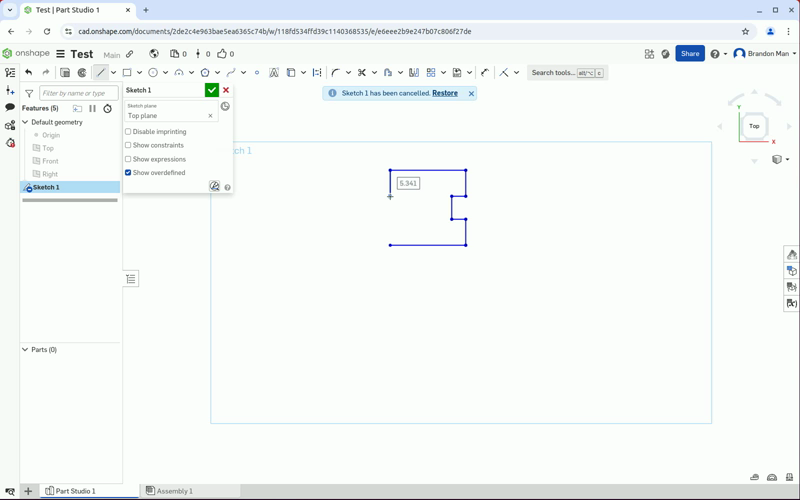
mouse_move(420, 196)
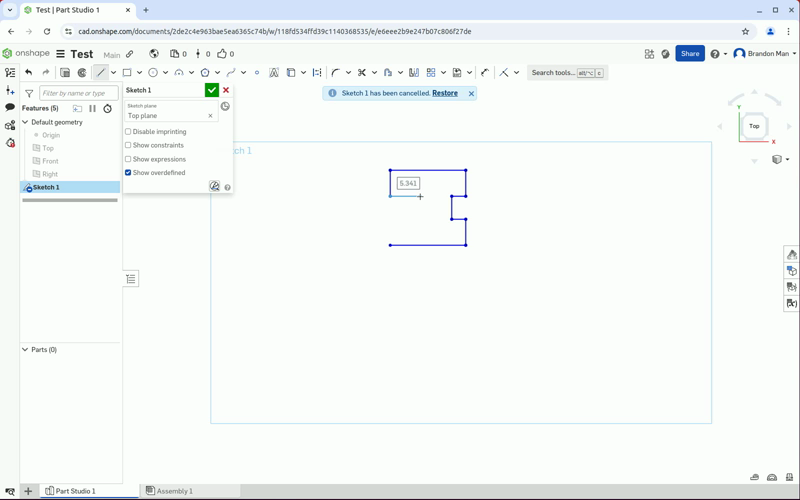
mouse_move(404, 196)
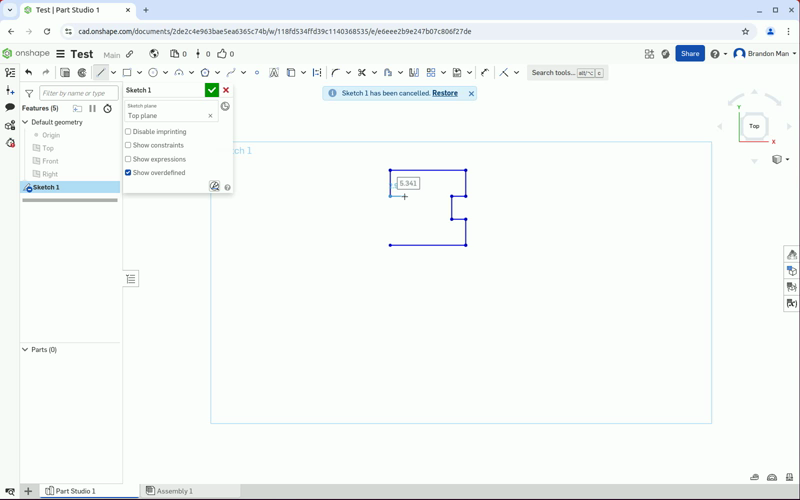
click(404, 196)
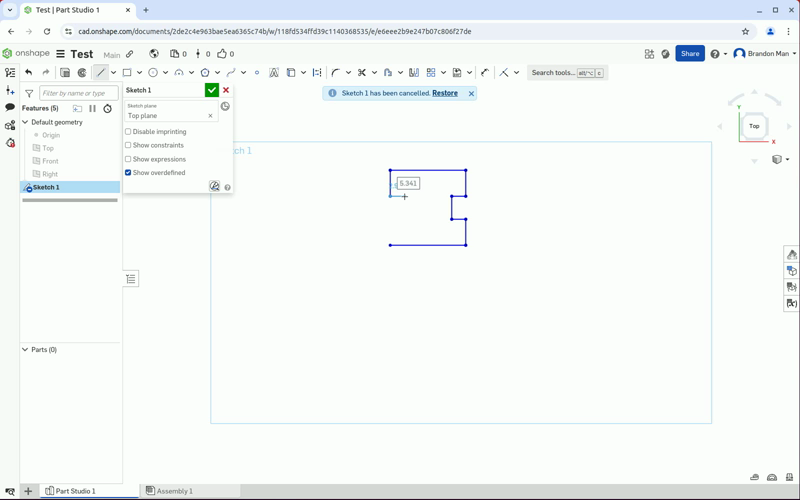
key_up(shift)
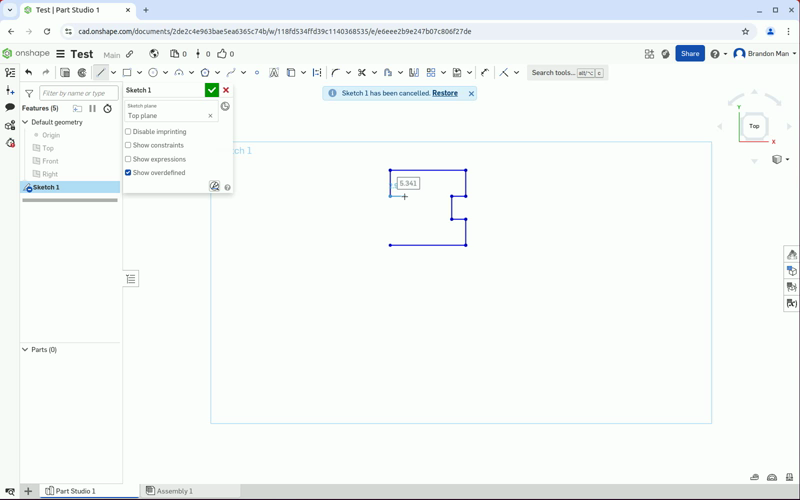
key_down(shift)
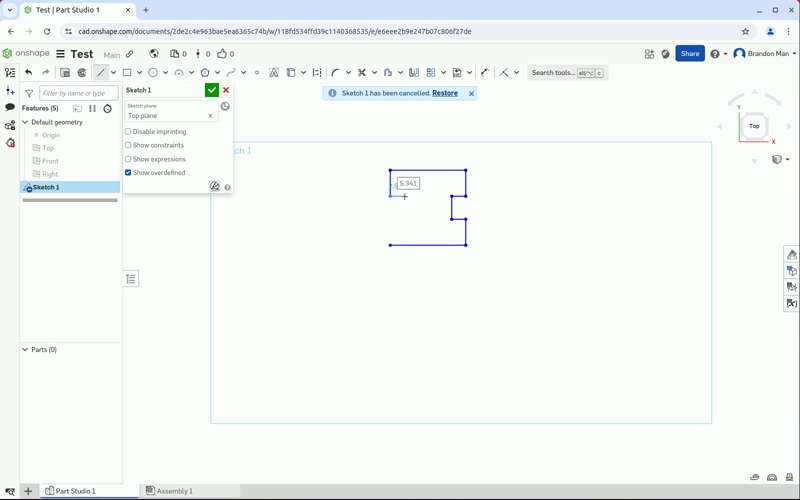
mouse_move(434, 196)
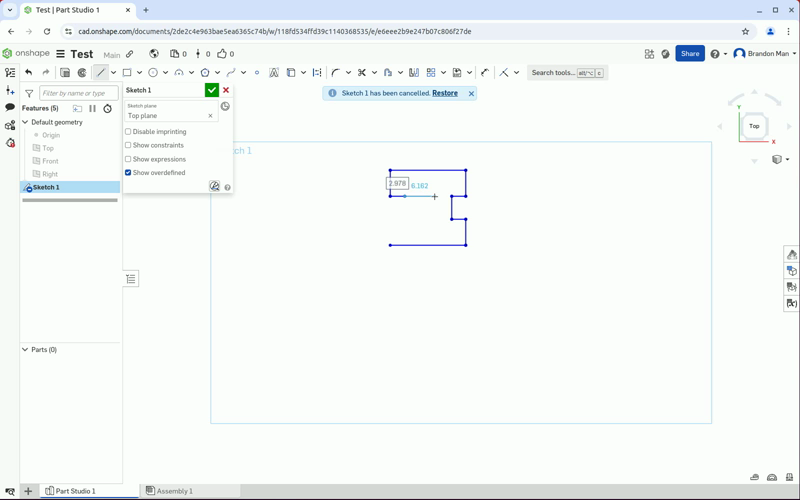
mouse_move(404, 219)
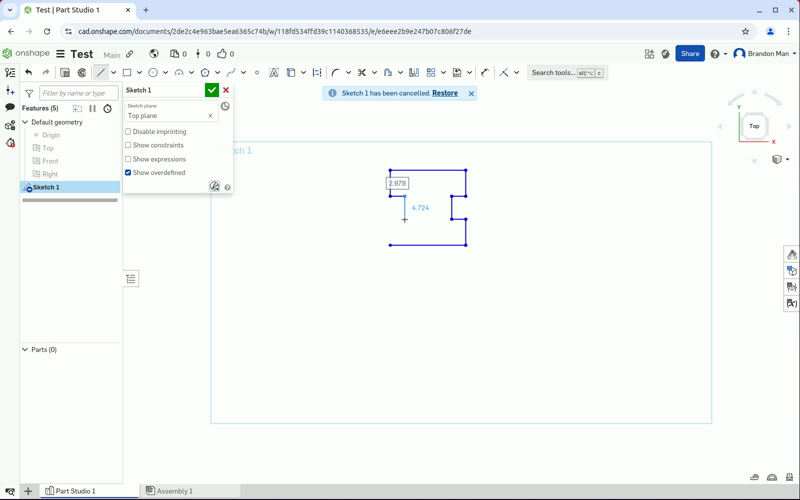
click(404, 219)
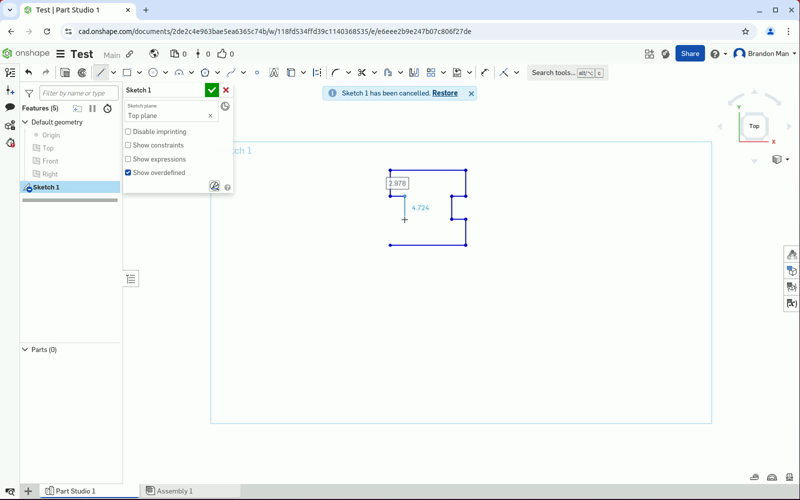
key_up(shift)
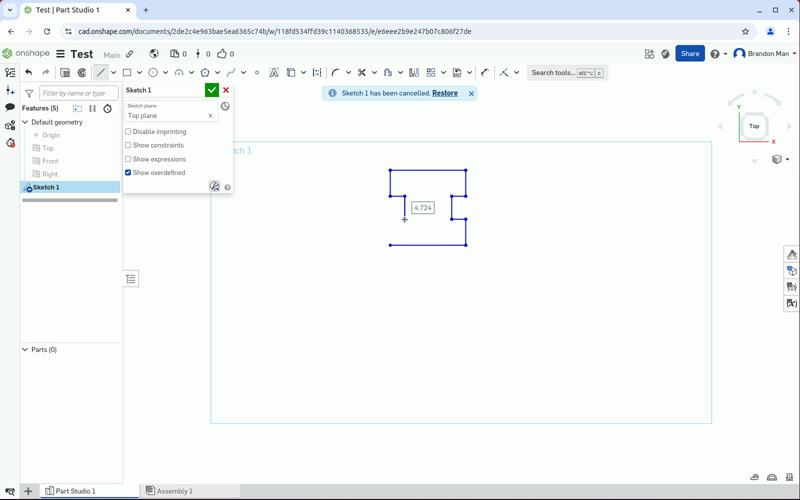
key_down(shift)
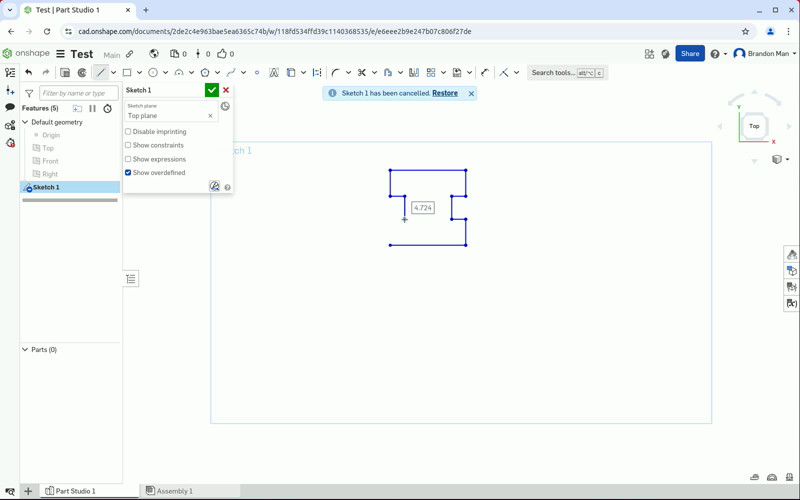
mouse_move(434, 219)
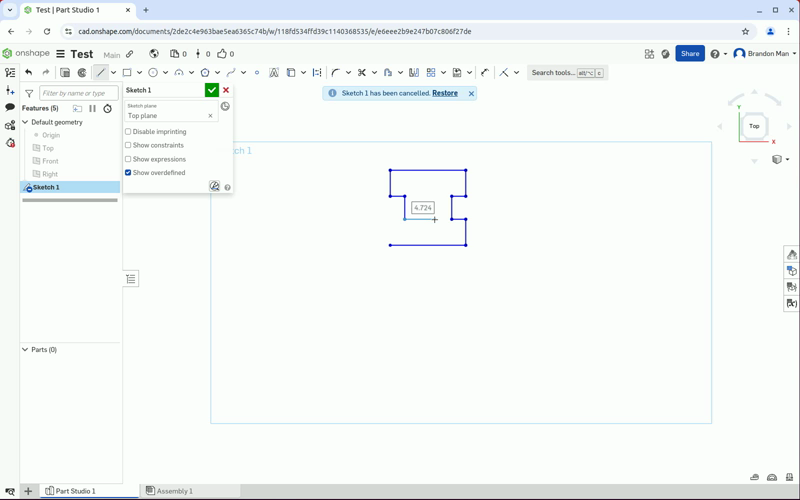
mouse_move(390, 219)
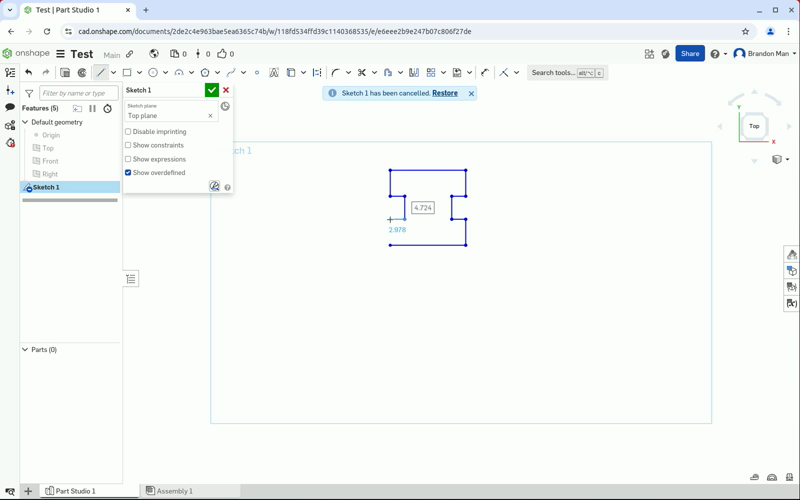
click(390, 219)
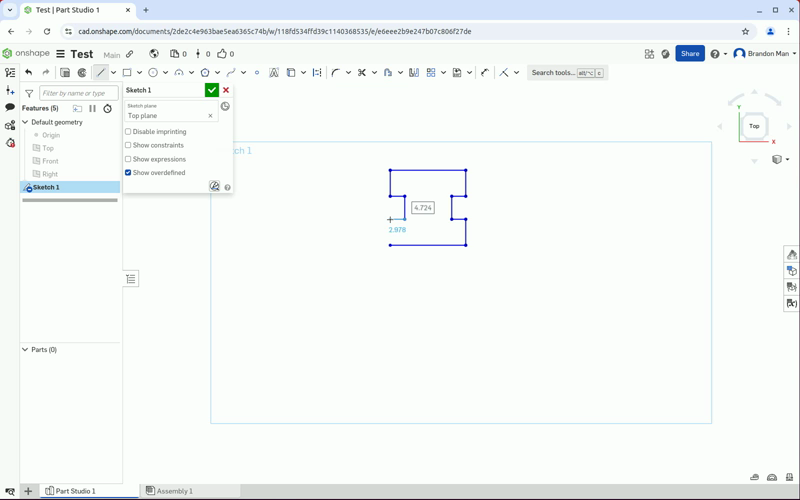
key_up(shift)
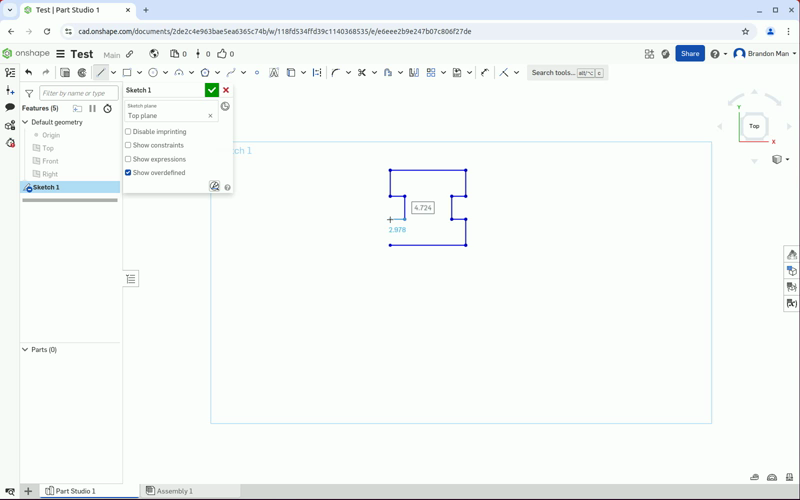
mouse_move(420, 219)
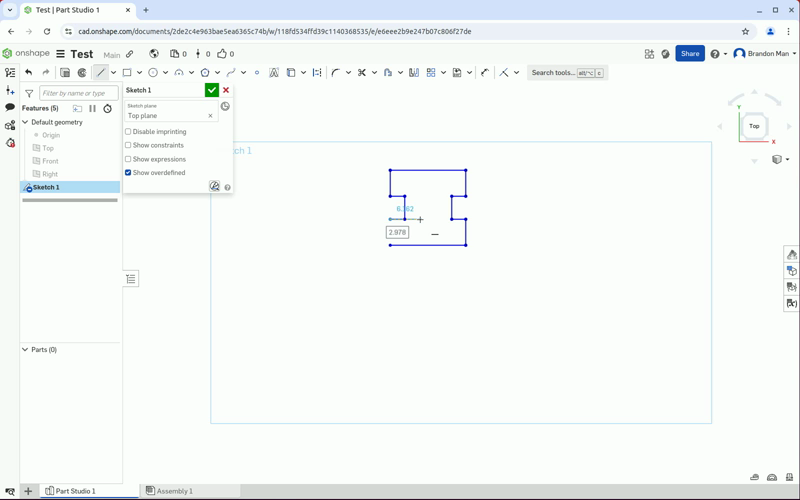
key_down(shift)
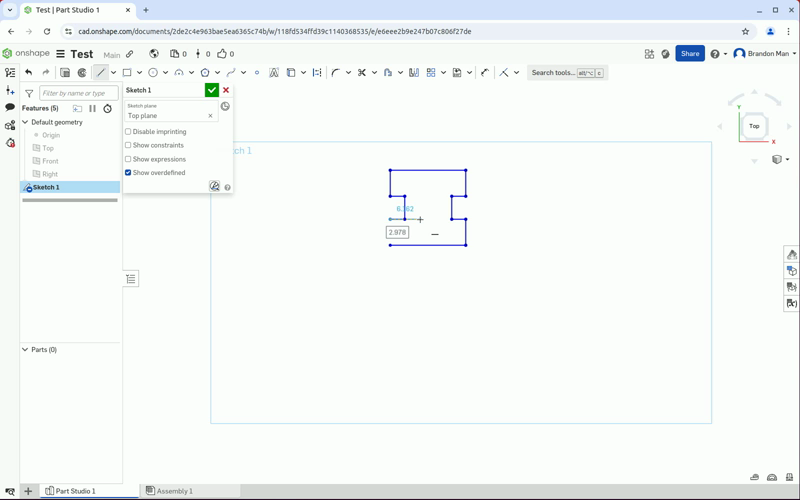
mouse_move(390, 245)
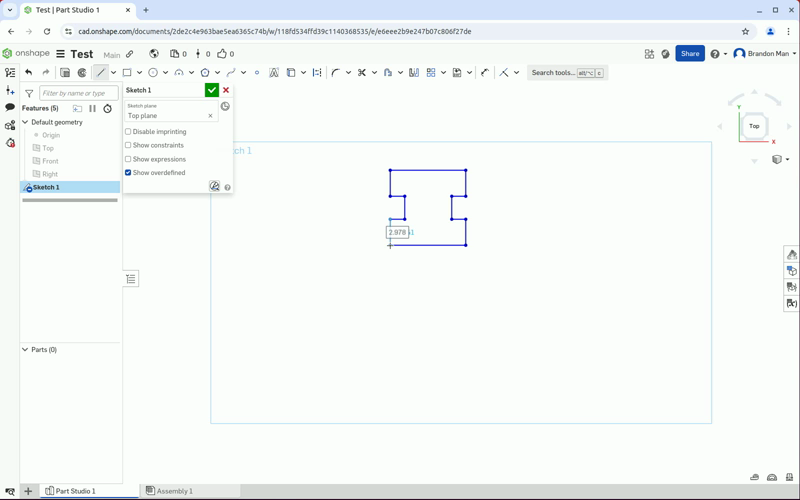
key_up(shift)
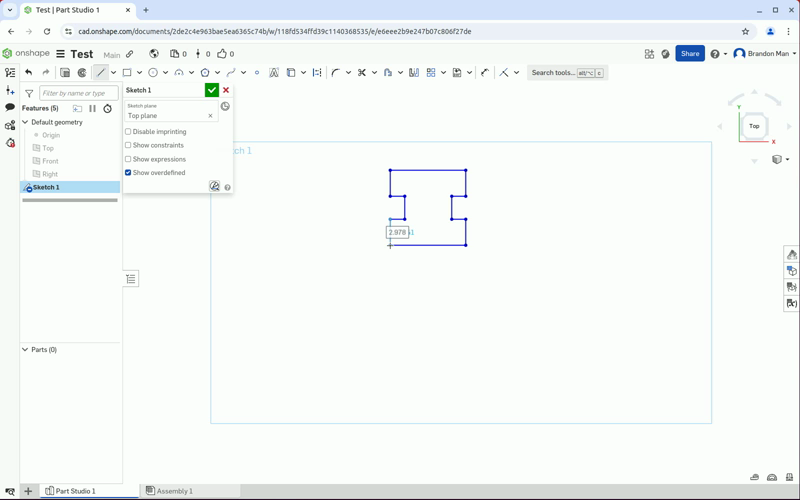
click(390, 245)
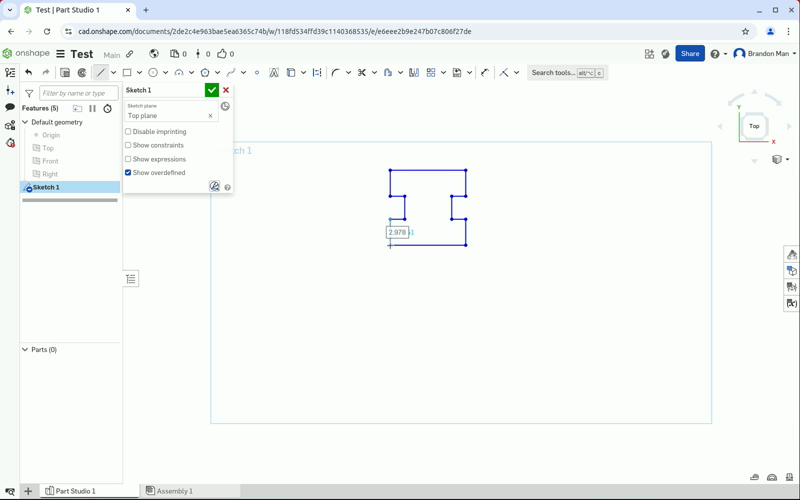
key(esc)
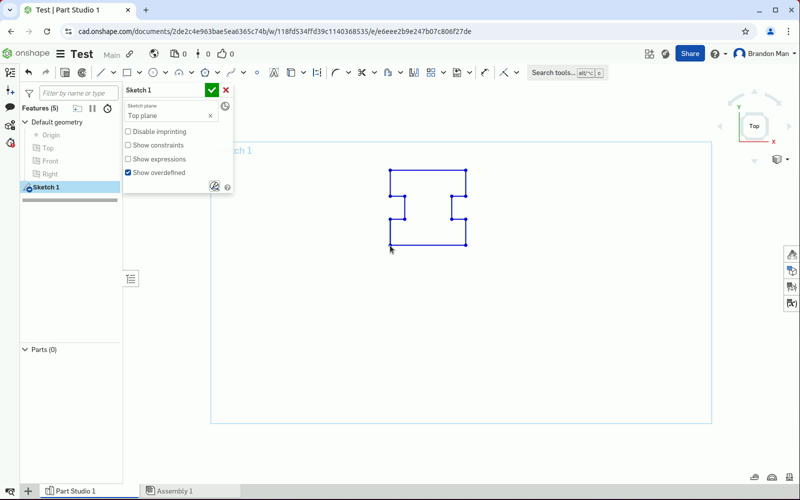
key(c)
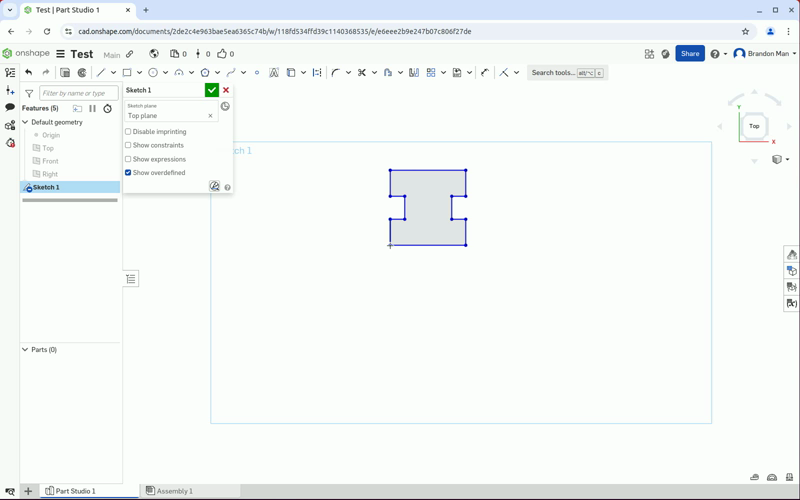
key_down(shift)
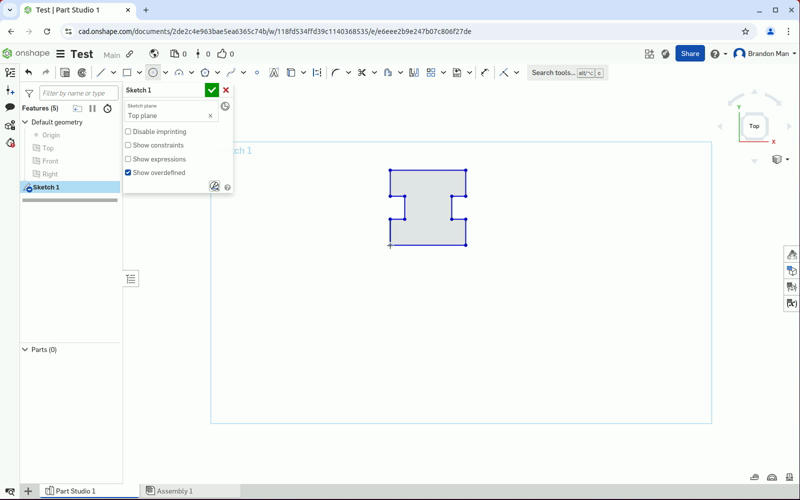
mouse_move(428, 207)
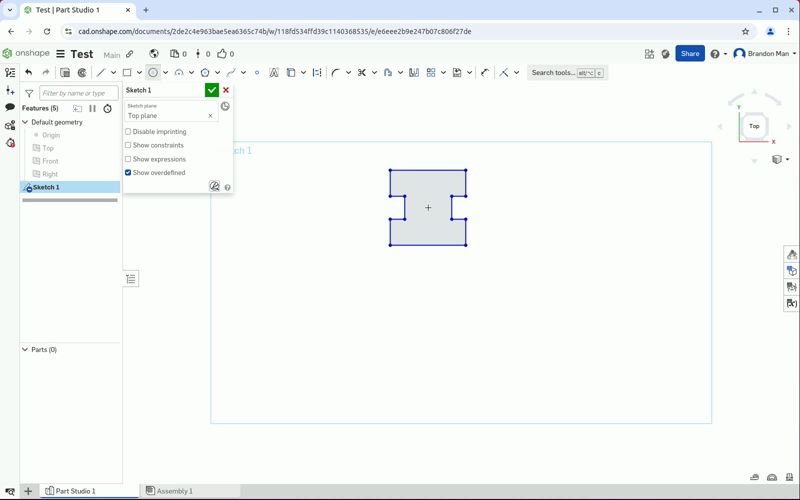
click(428, 207)
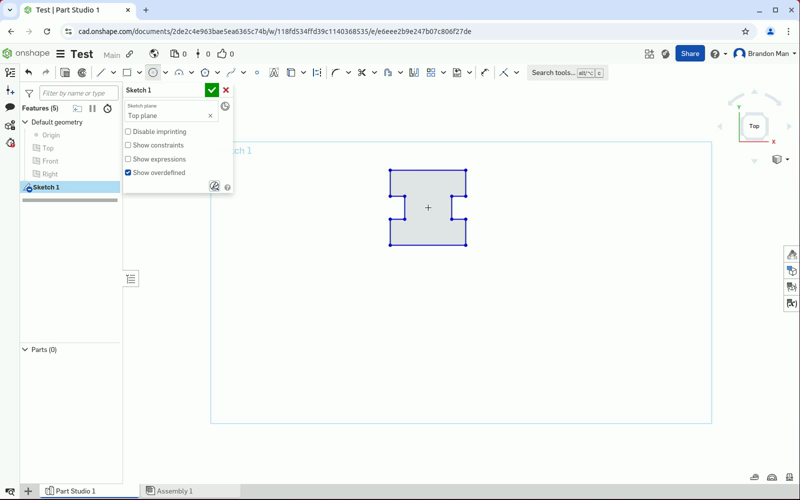
key_up(shift)
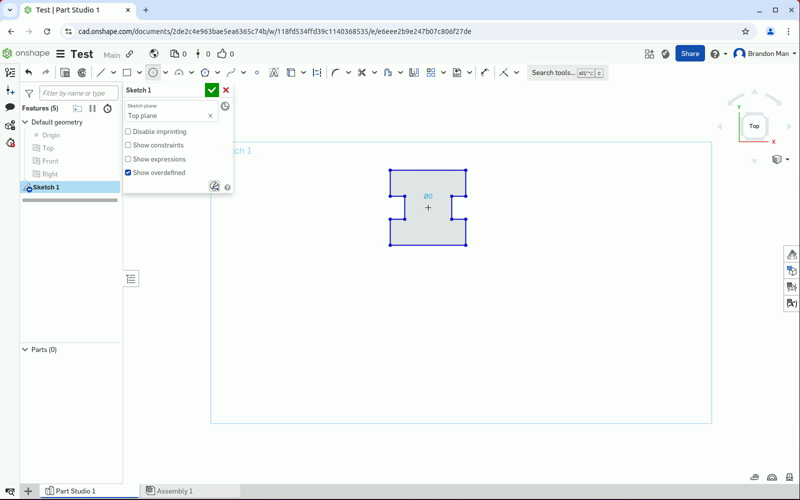
mouse_move(437, 207)
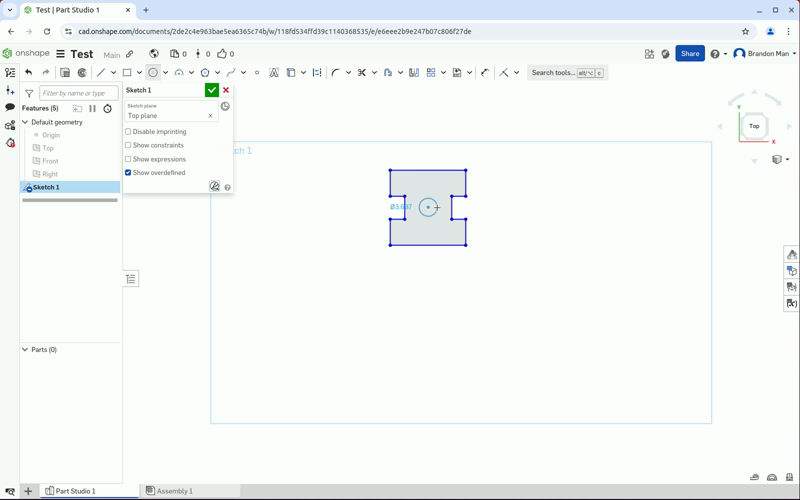
click(437, 207)
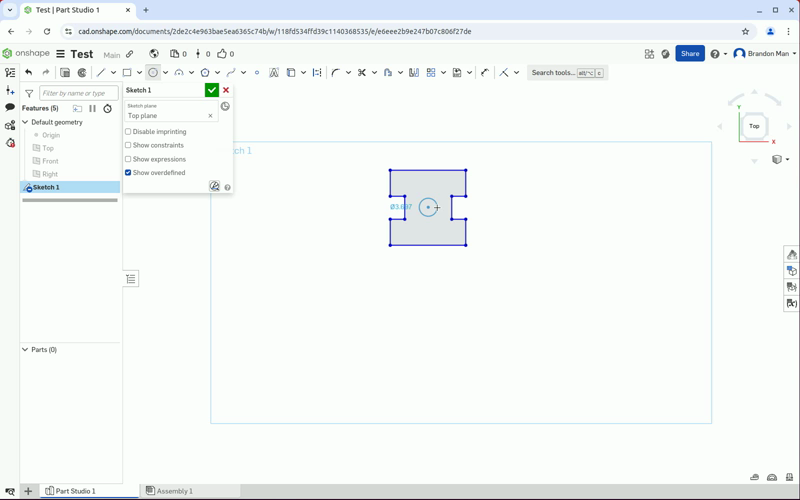
key(esc)
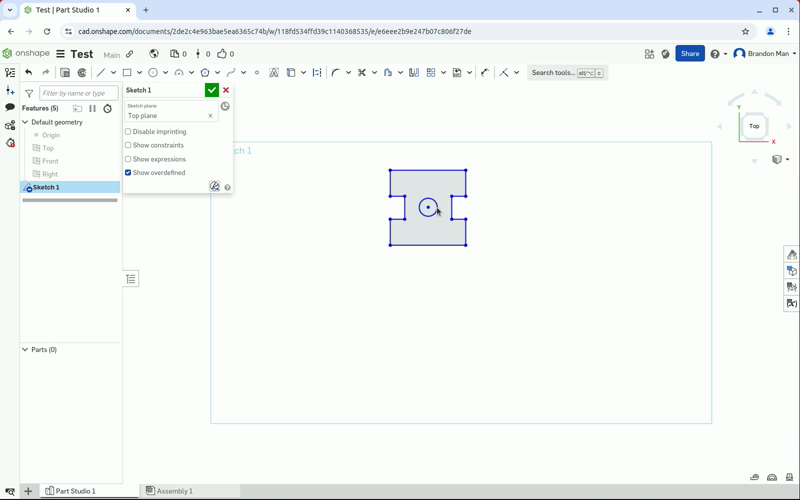
mouse_move(401, 175)
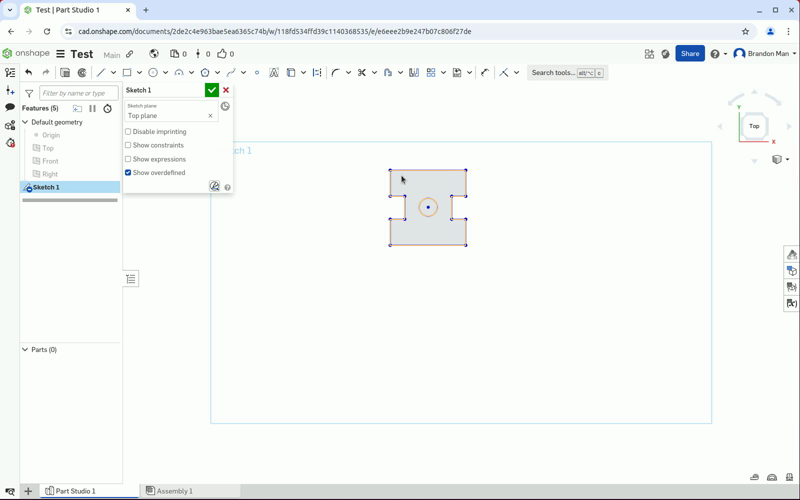
click(401, 175)
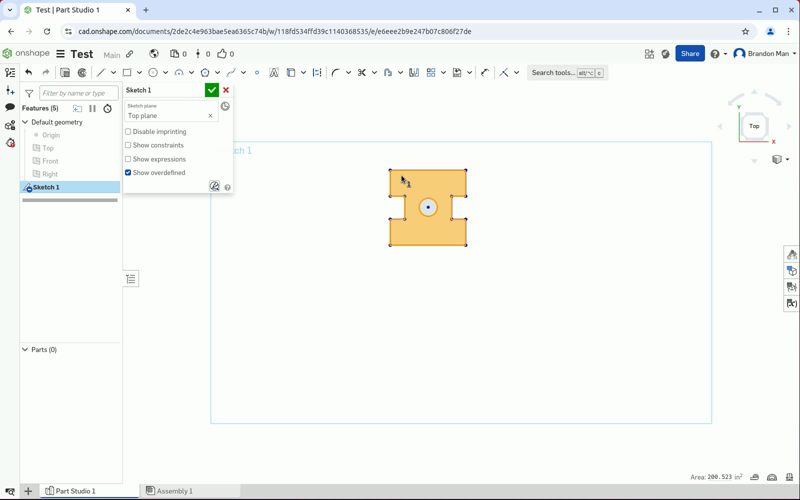
mouse_move(73, 352)
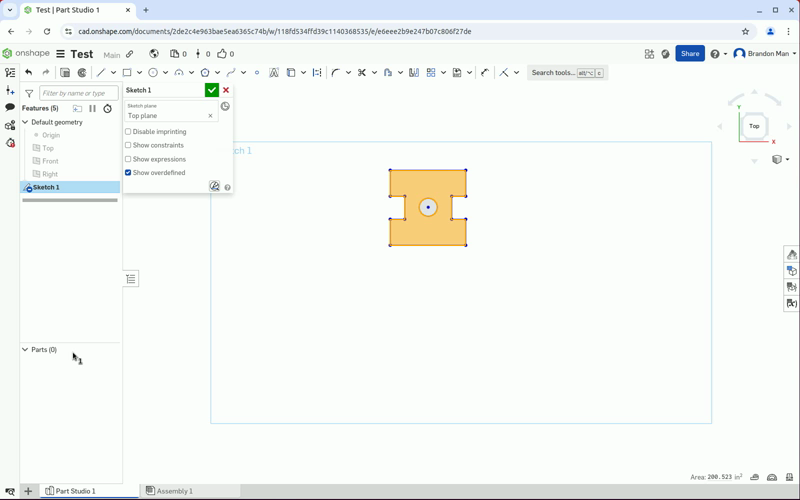
key(shift+y)
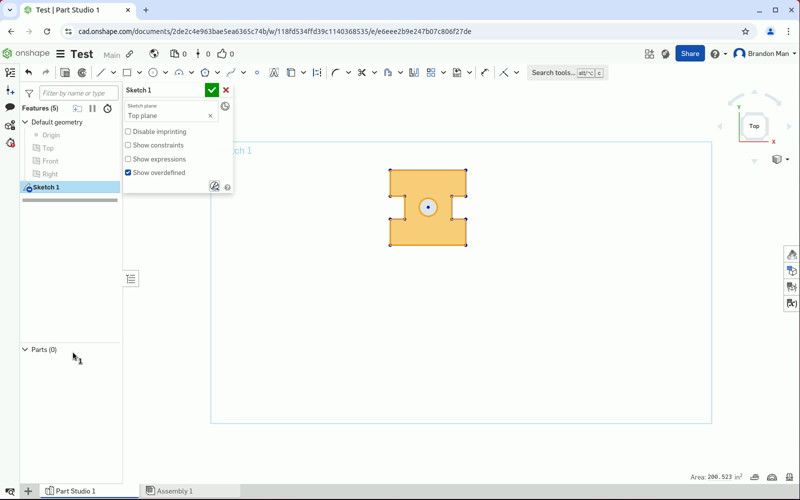
key(shift+e)
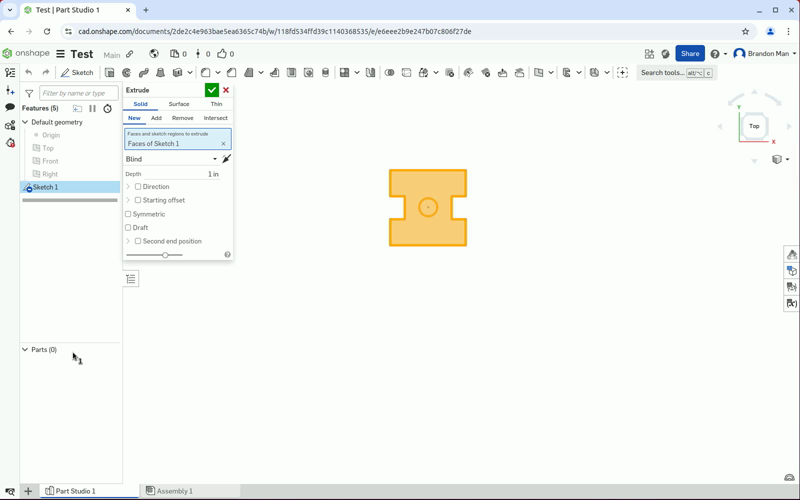
mouse_move(143, 106)
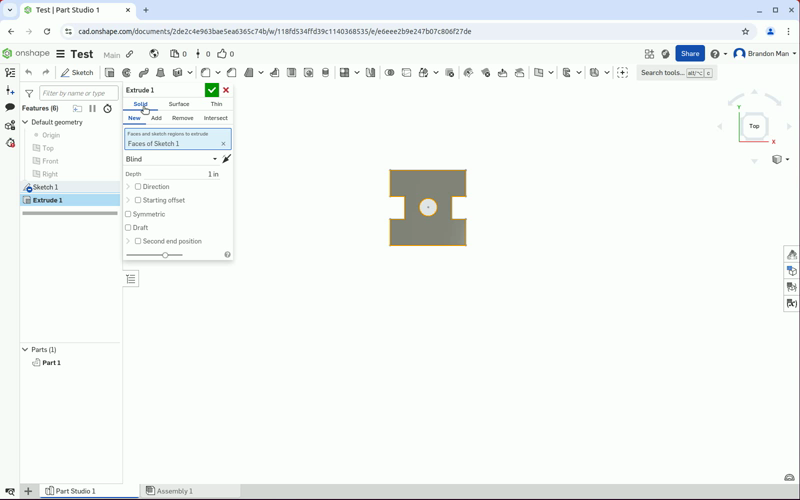
click(143, 106)
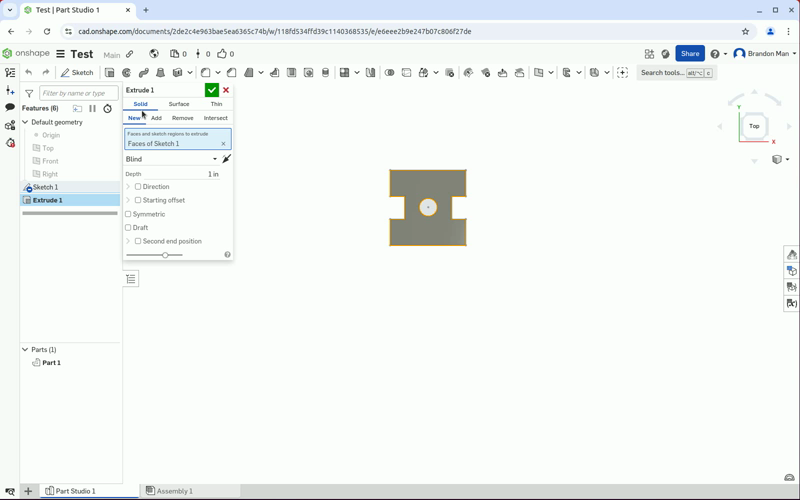
mouse_move(137, 120)
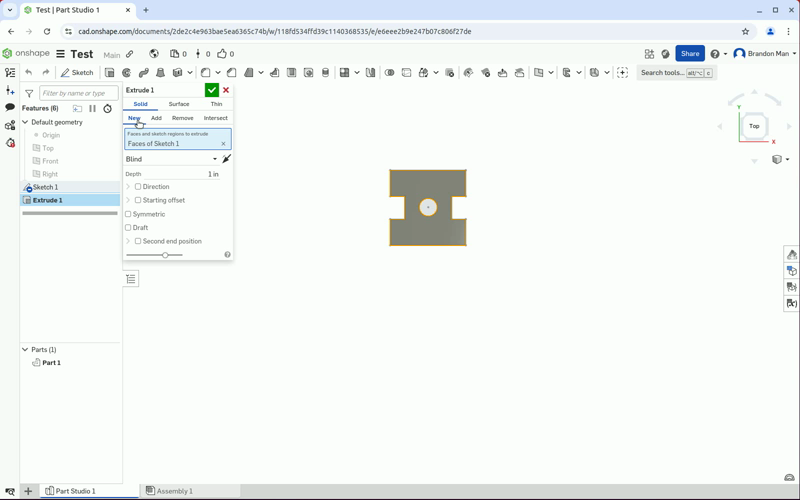
click(137, 120)
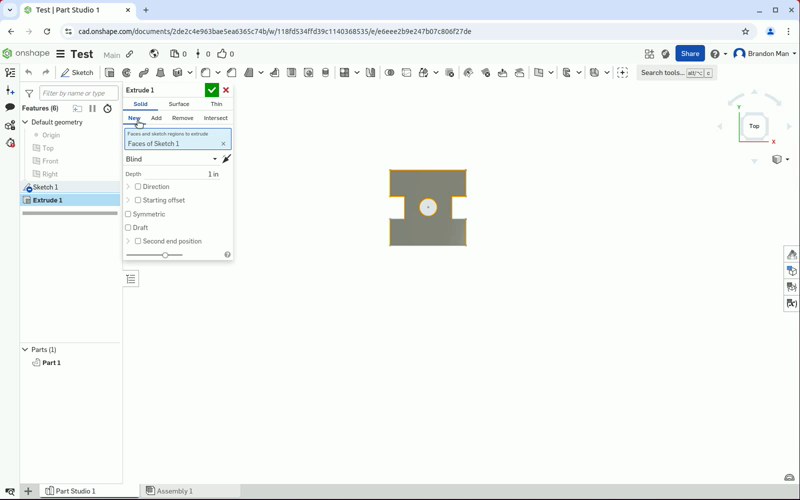
key(tab, 4)
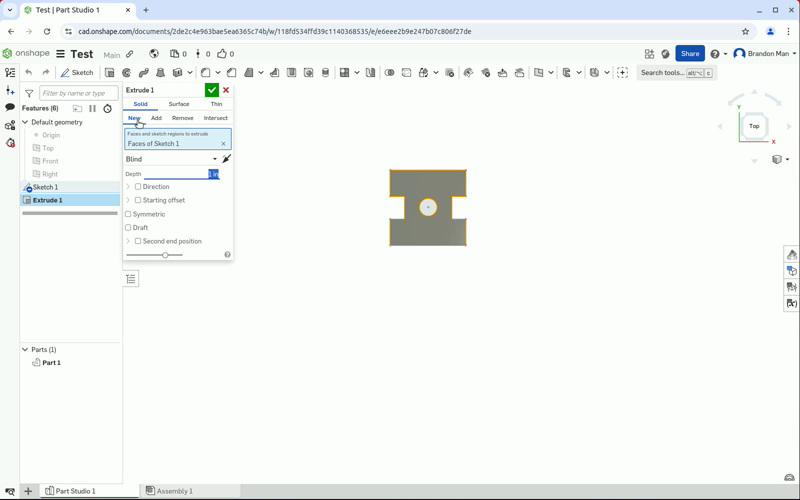
text(3.851)
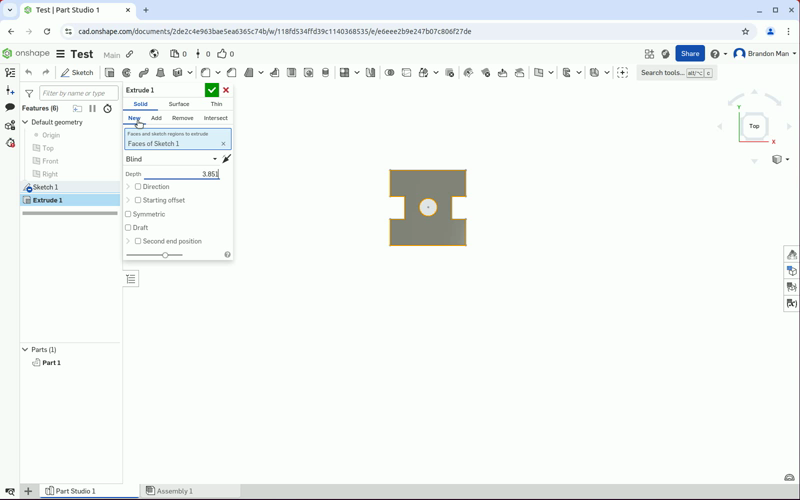
key(enter)
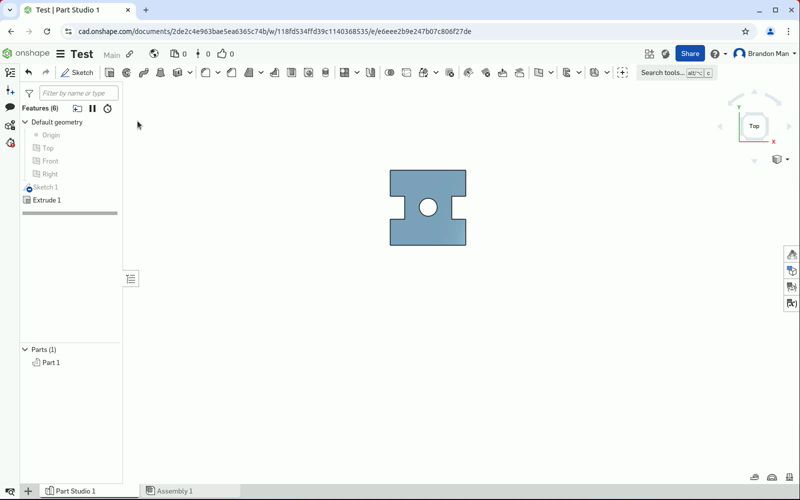
key(shift+h)
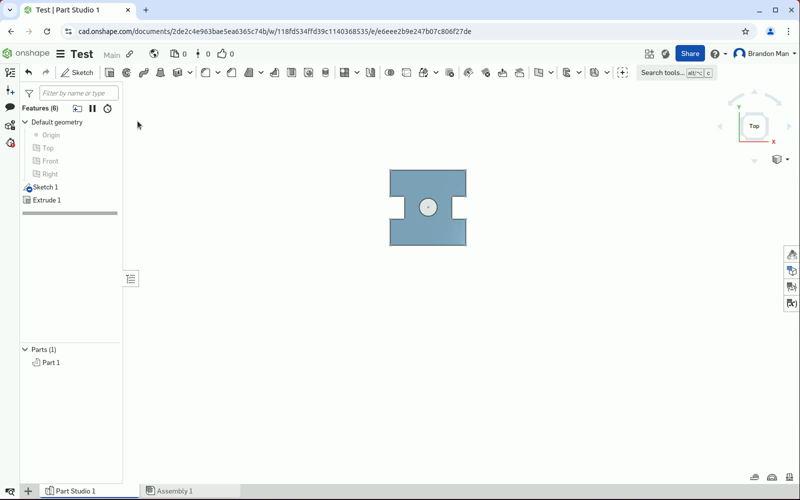
key(shift+h)
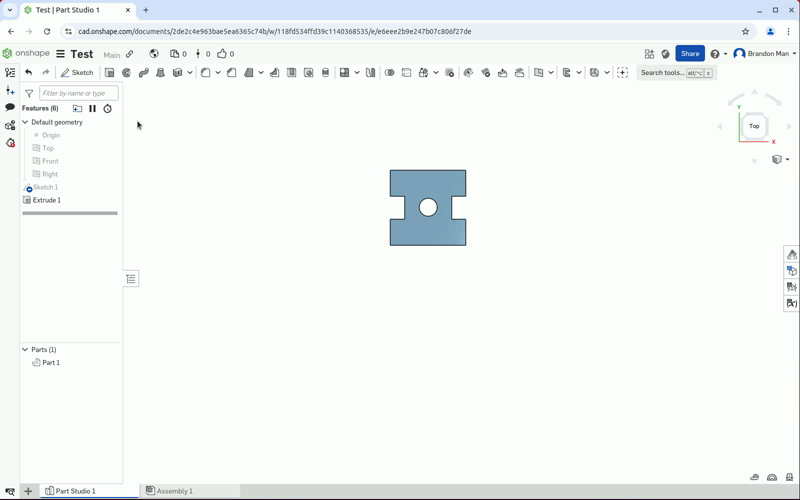
mouse_move(73, 189)
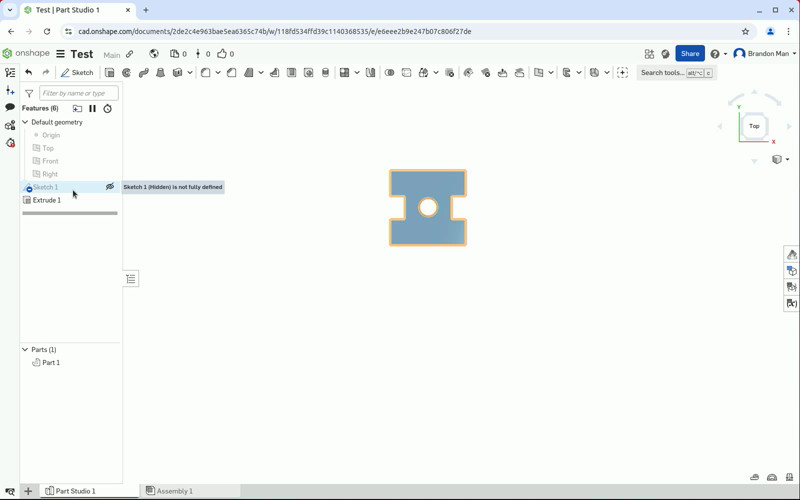
click(73, 189)
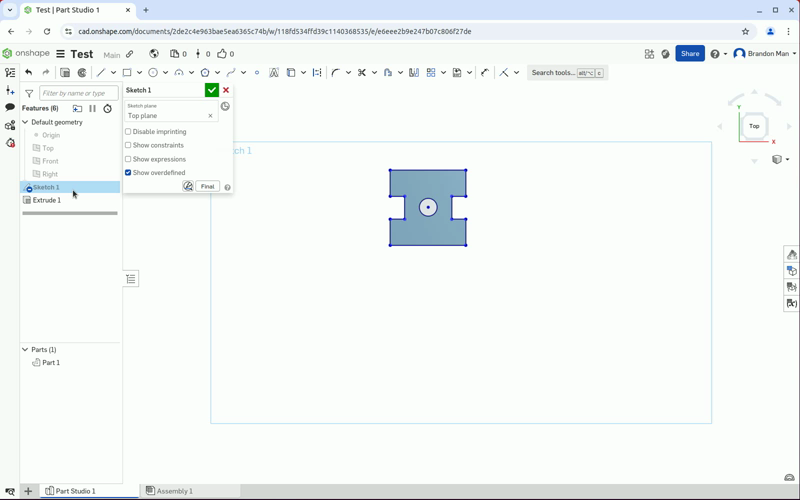
mouse_move(229, 92)
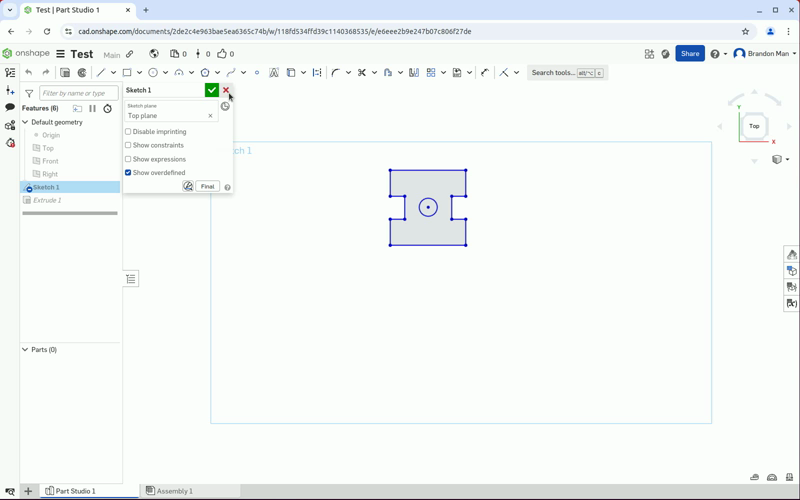
click(229, 92)
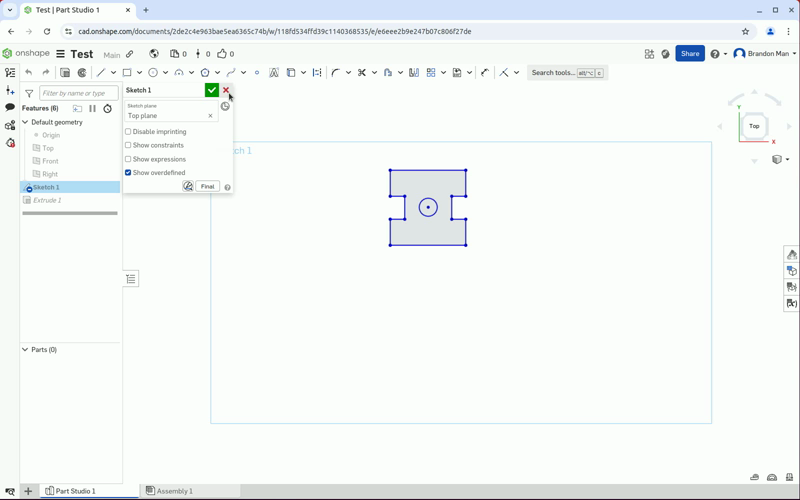
key(shift+s)
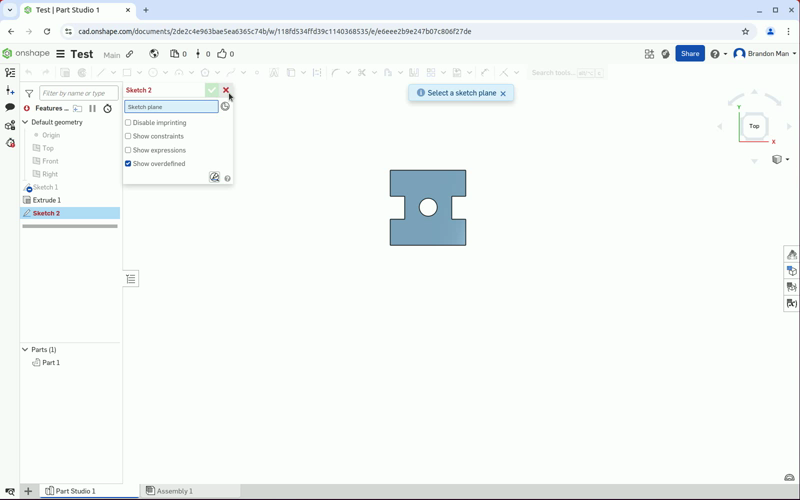
mouse_move(73, 150)
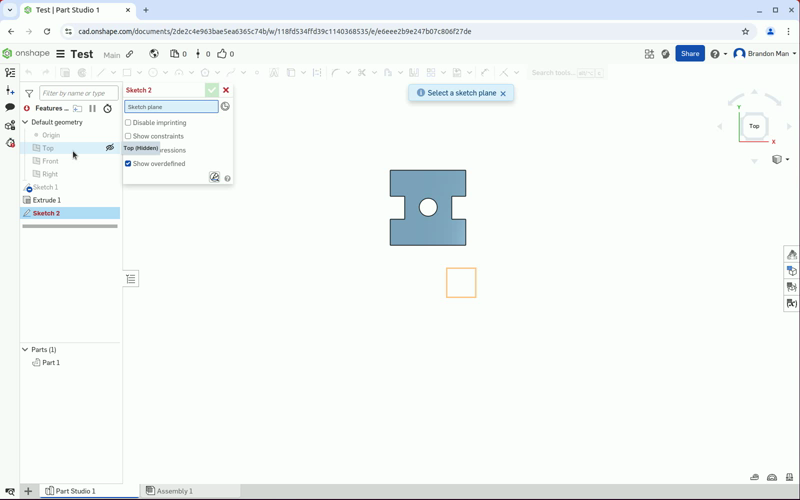
click(73, 150)
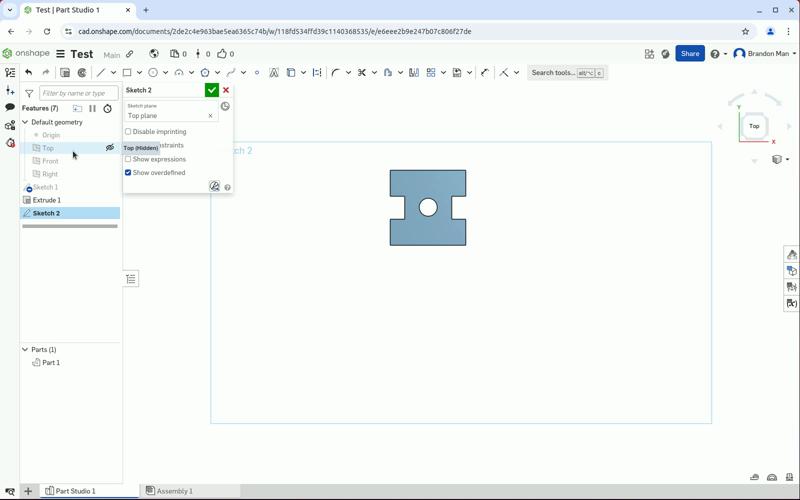
mouse_move(73, 352)
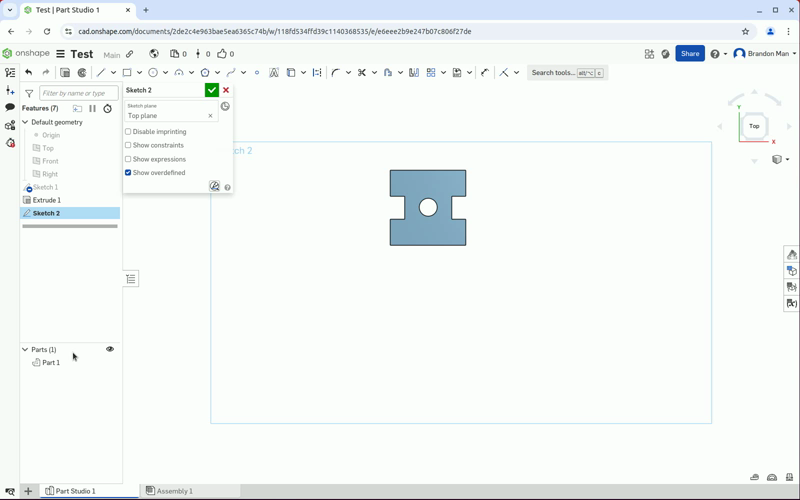
key(y)
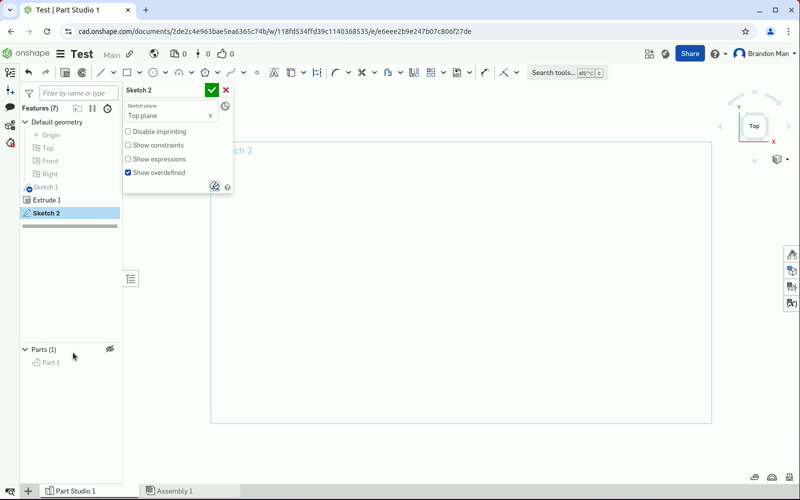
key(l)
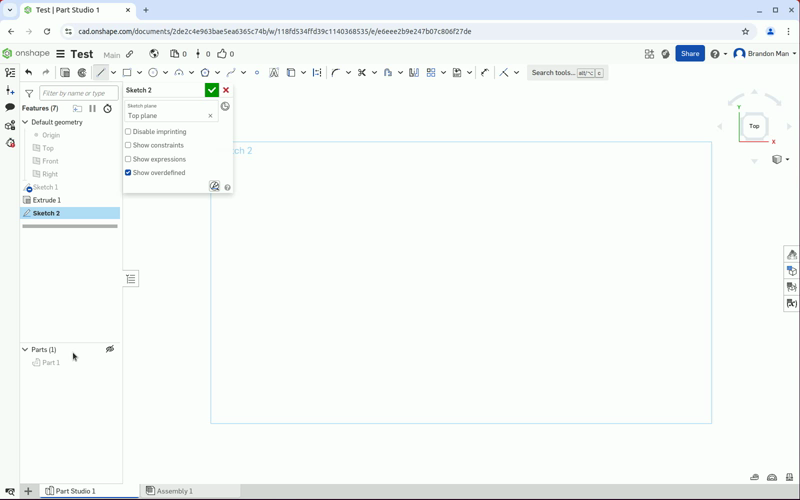
key_down(shift)
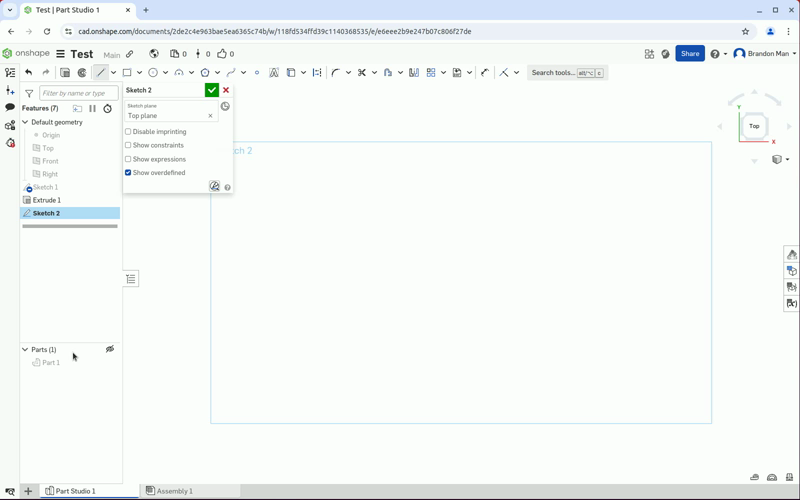
mouse_move(390, 282)
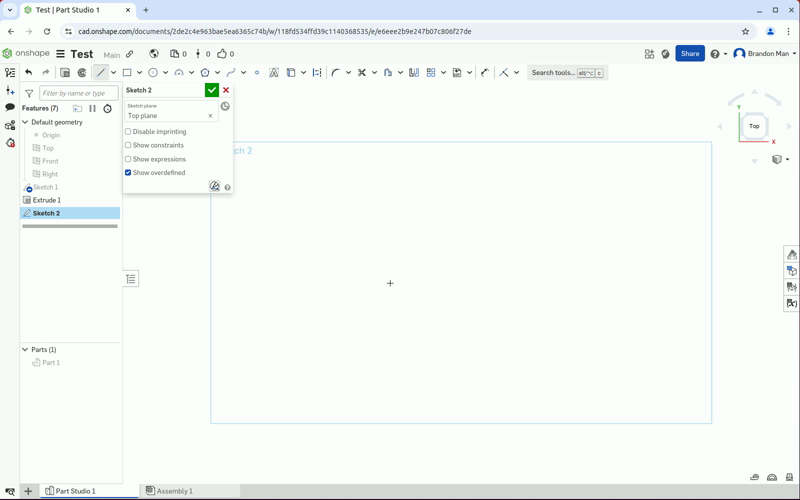
click(390, 282)
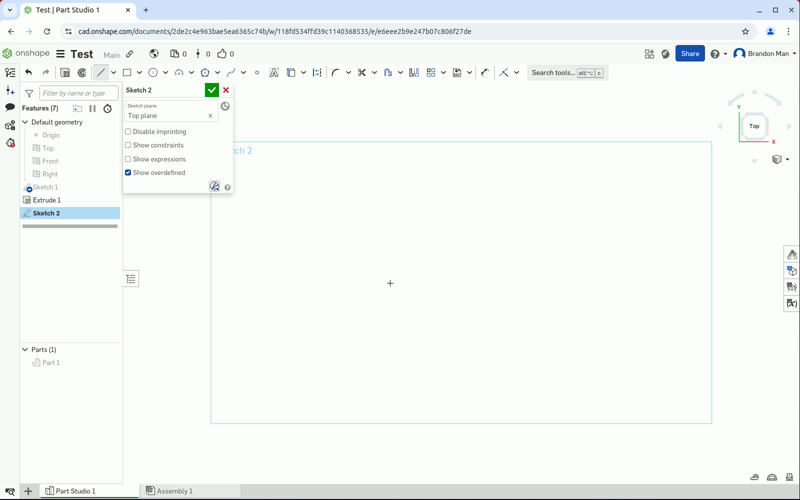
key_up(shift)
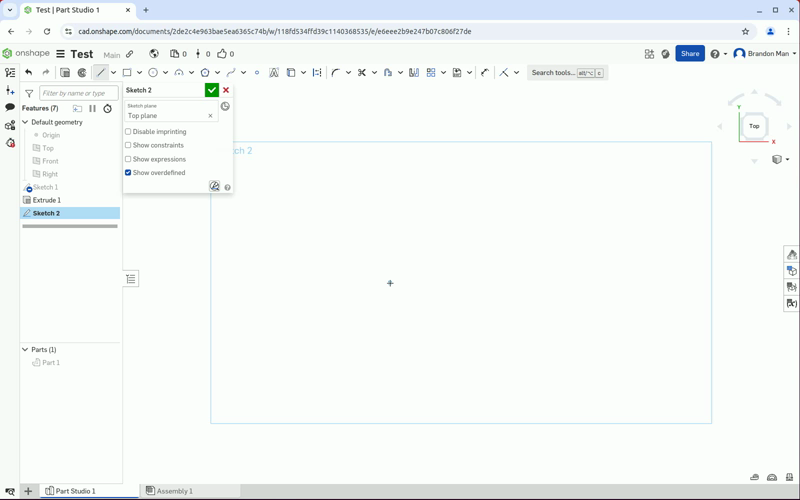
key_down(shift)
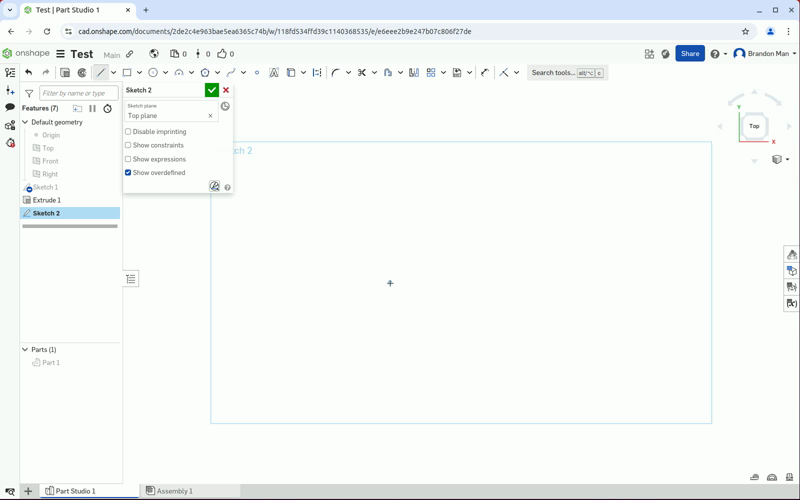
mouse_move(465, 282)
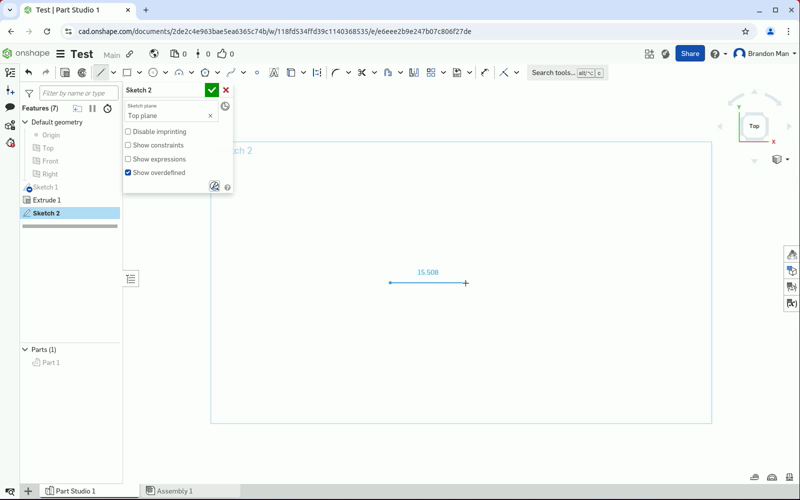
click(465, 282)
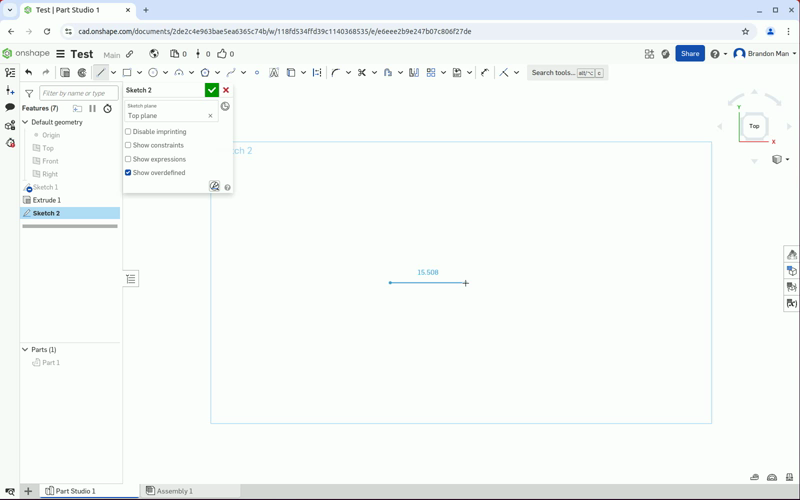
key_up(shift)
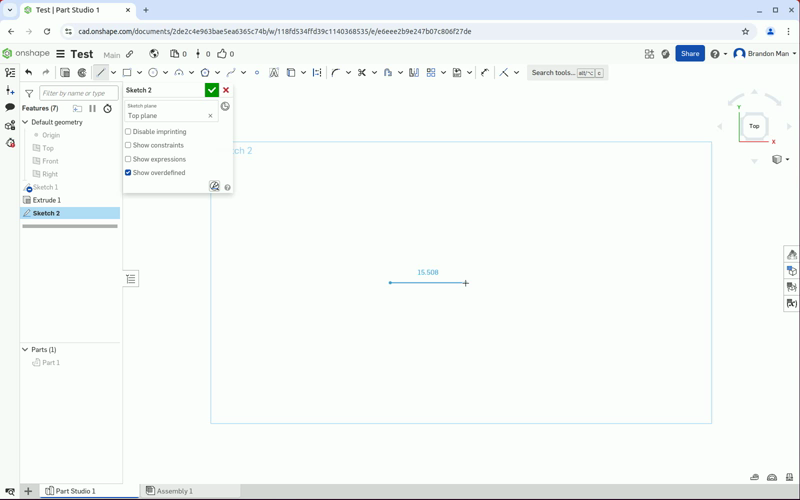
key_down(shift)
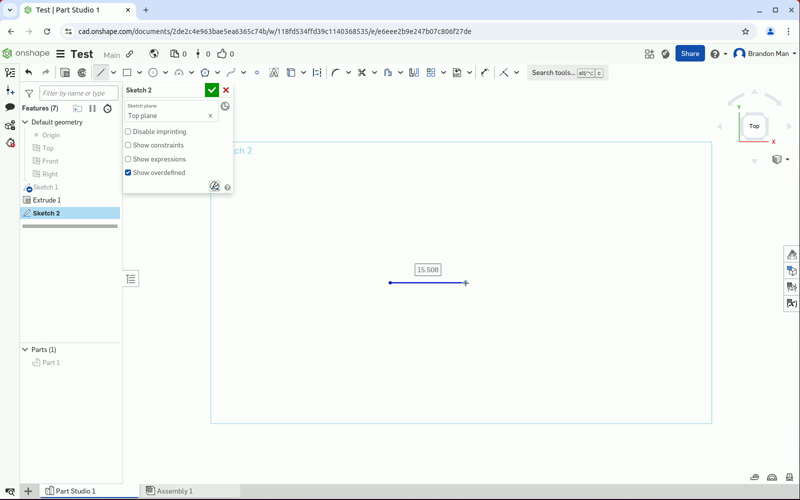
mouse_move(495, 282)
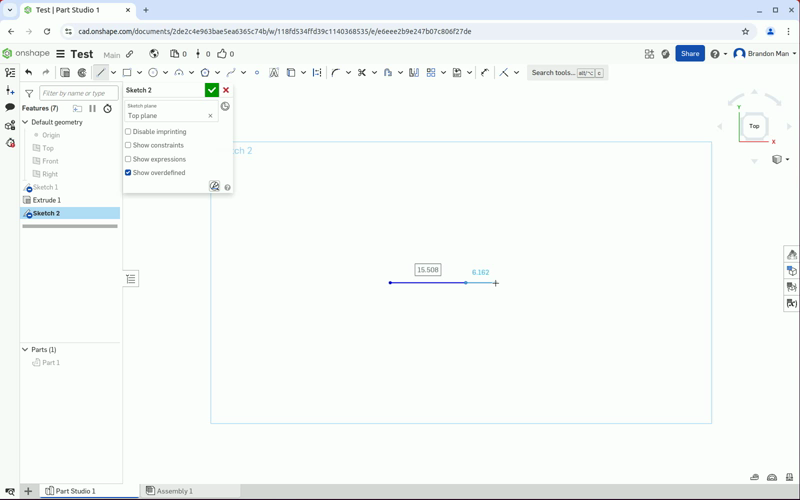
mouse_move(465, 244)
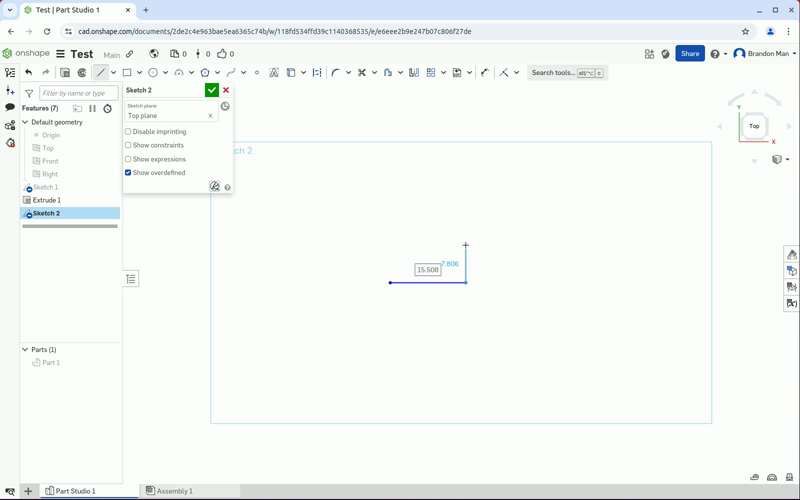
click(465, 244)
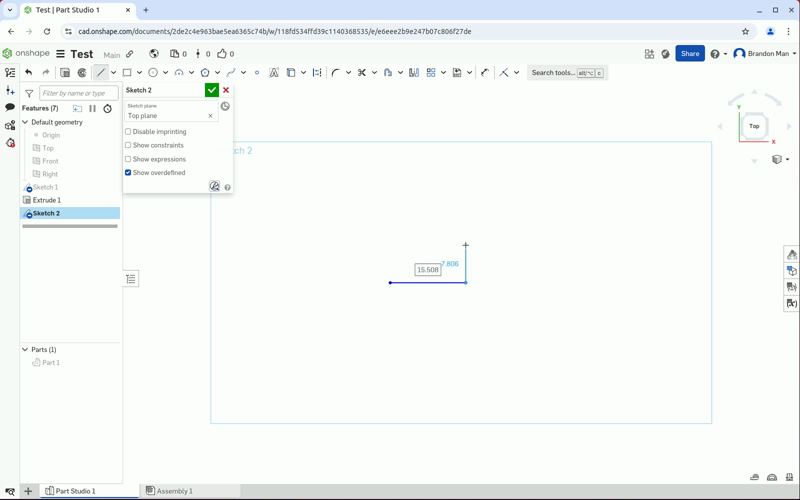
key_up(shift)
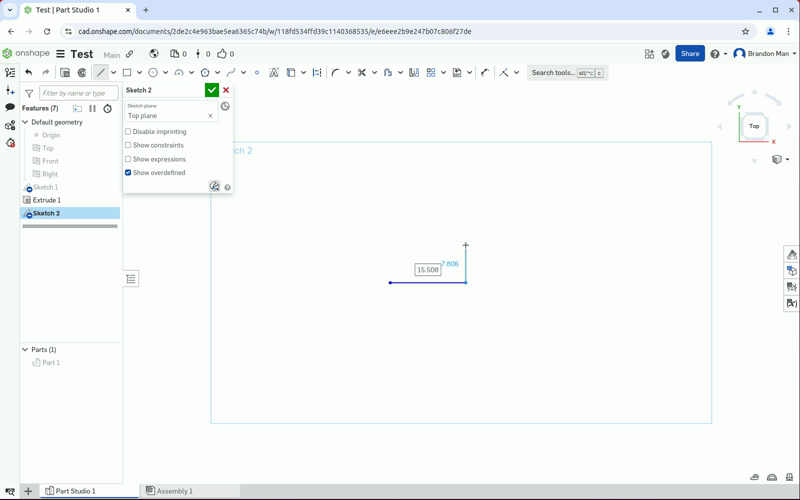
key_down(shift)
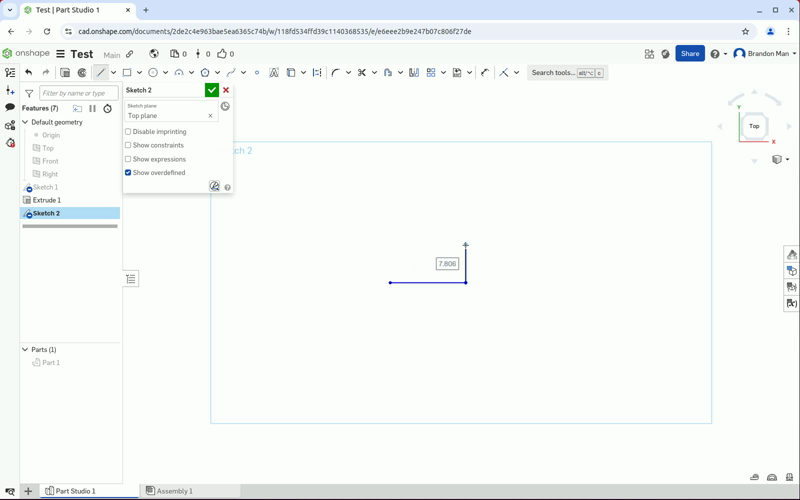
mouse_move(390, 244)
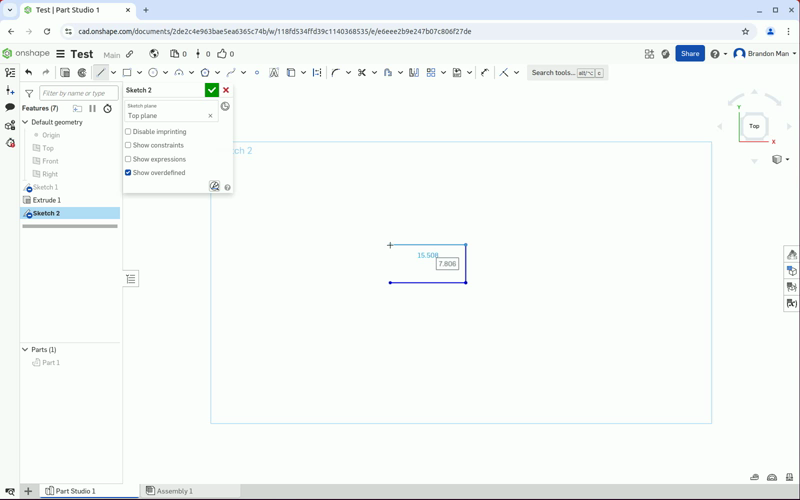
click(390, 244)
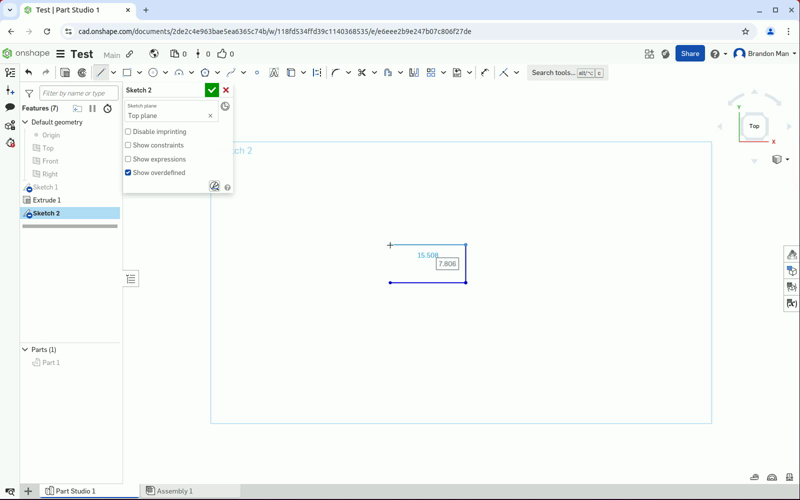
key_up(shift)
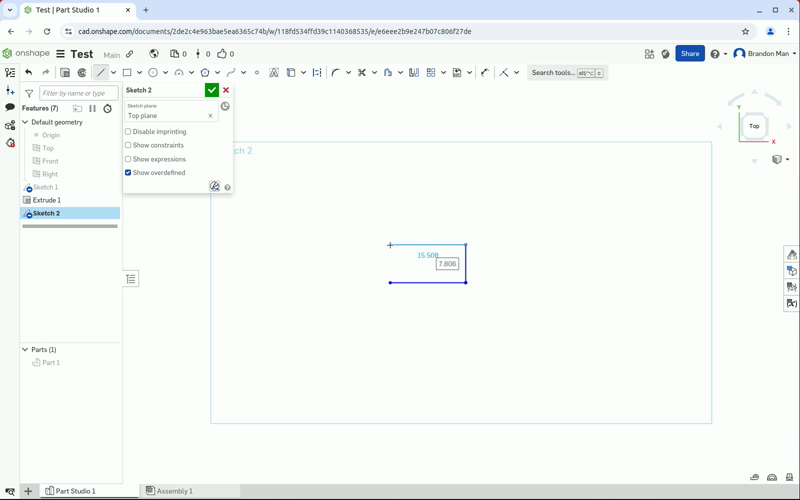
mouse_move(420, 244)
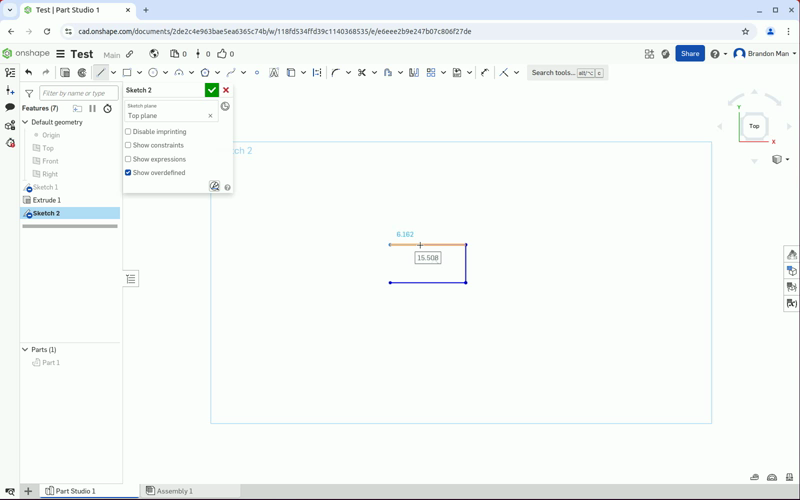
key_down(shift)
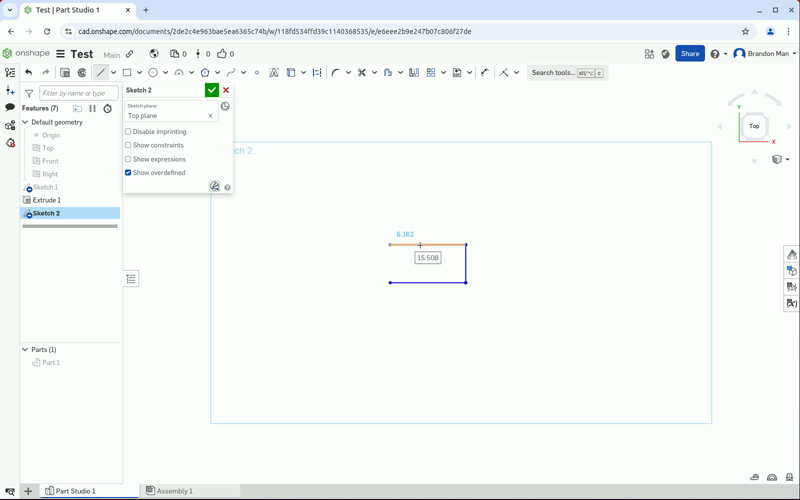
mouse_move(390, 282)
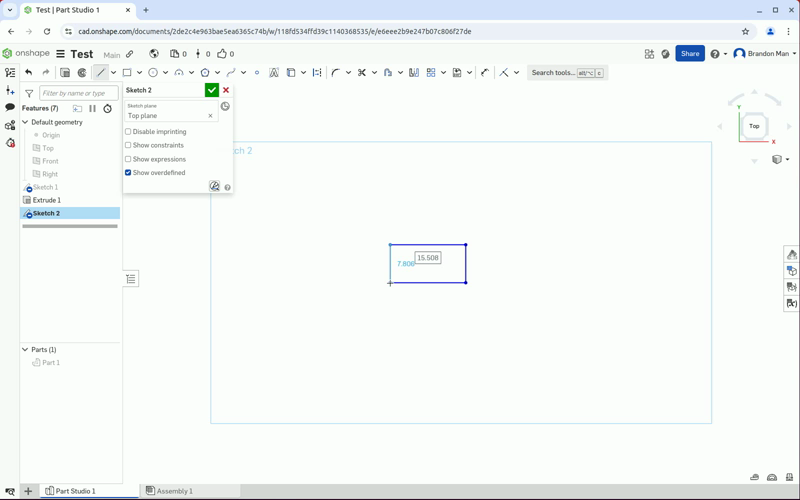
key_up(shift)
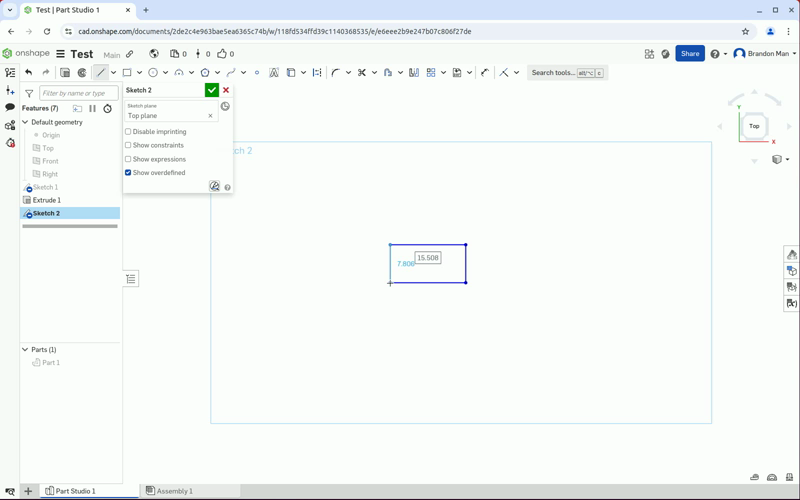
click(390, 282)
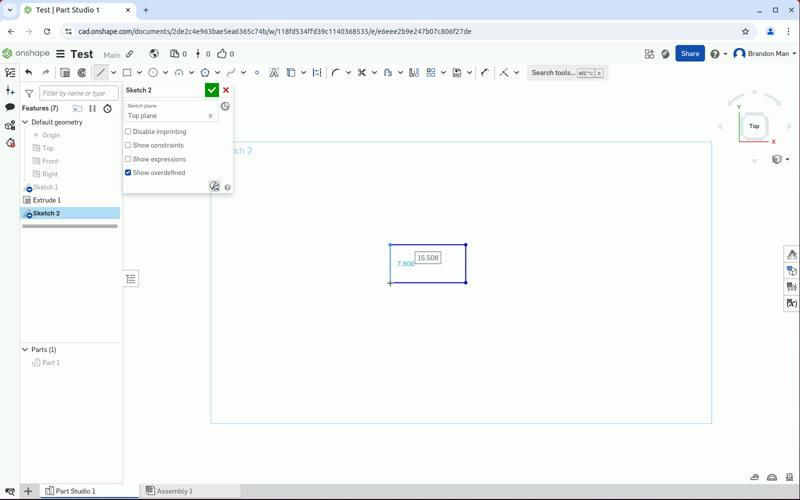
key(esc)
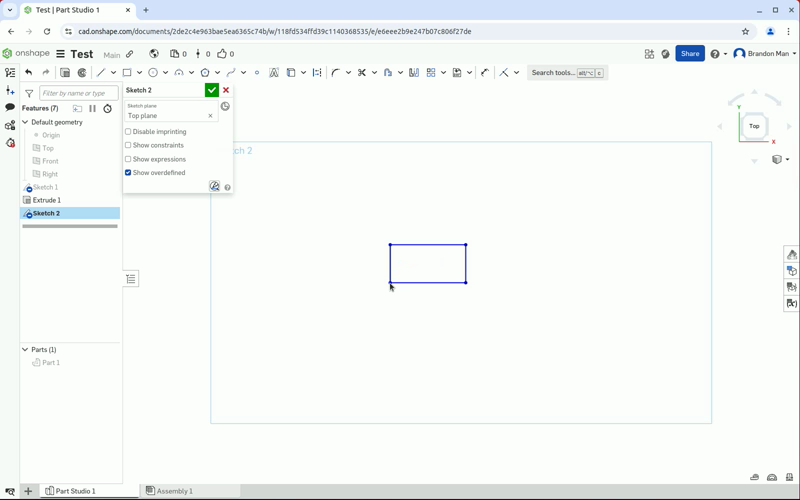
key(c)
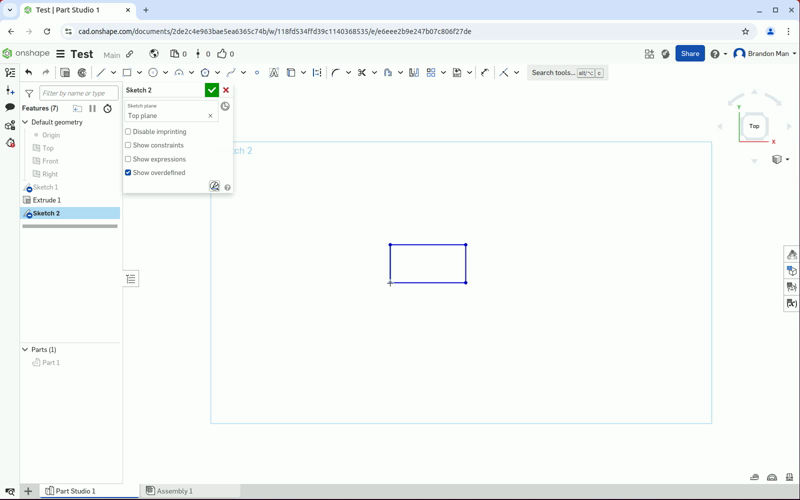
key_down(shift)
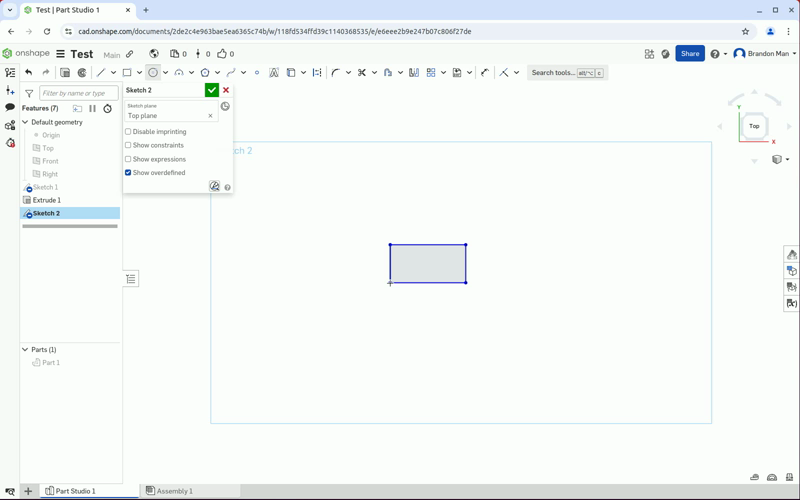
mouse_move(428, 264)
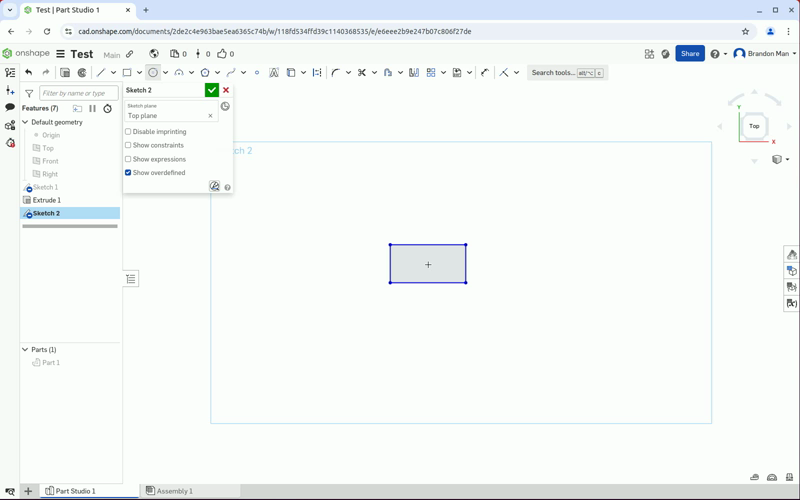
click(428, 264)
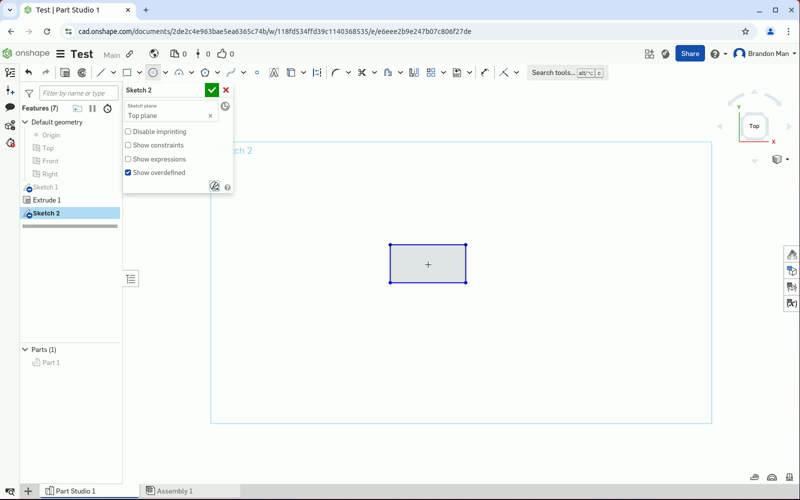
key_up(shift)
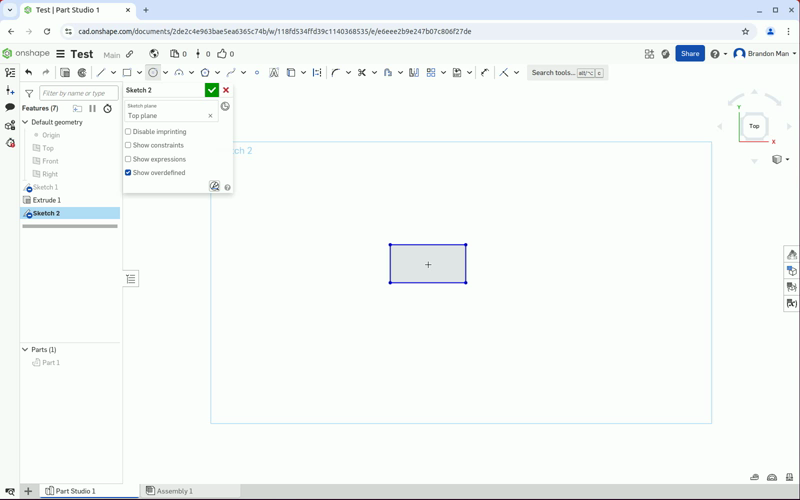
mouse_move(437, 264)
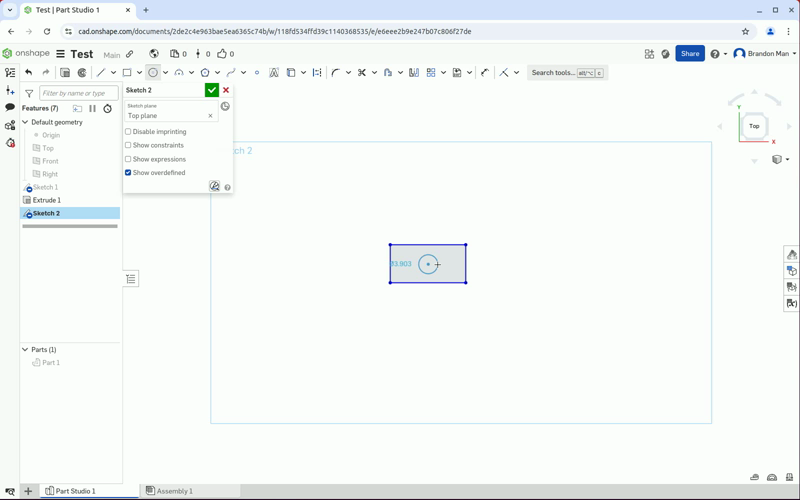
click(437, 264)
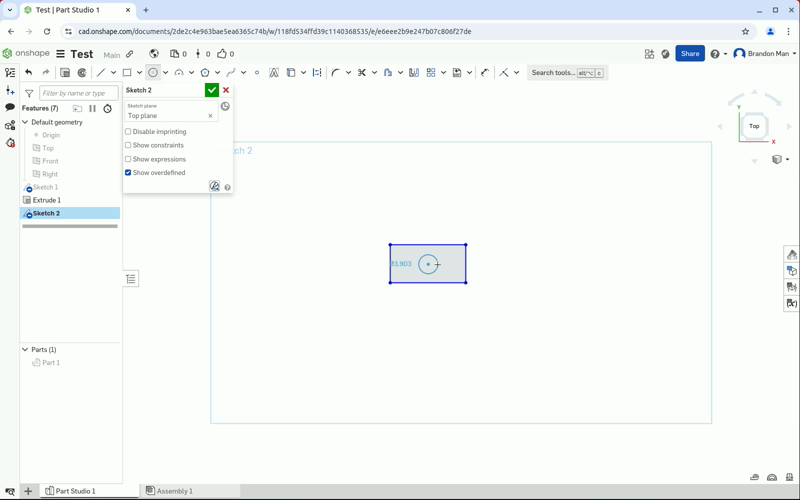
key(esc)
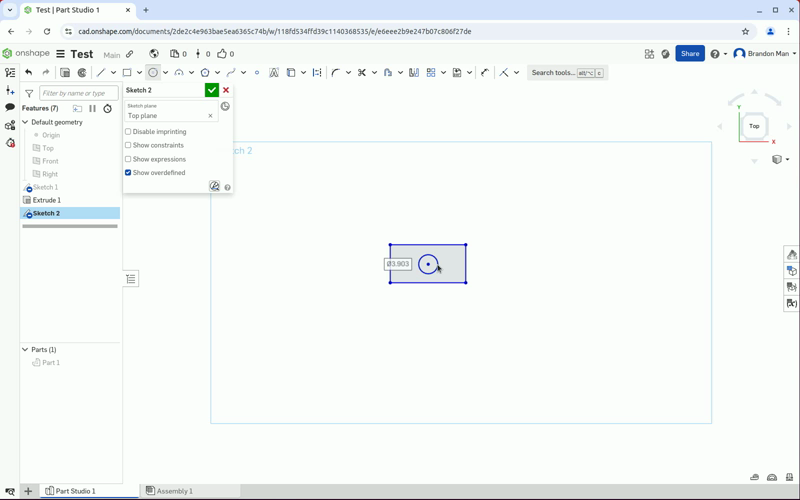
mouse_move(401, 249)
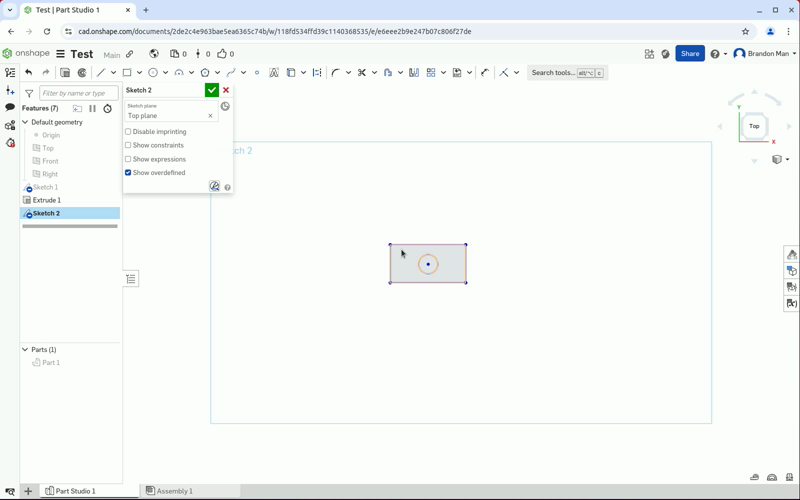
click(401, 249)
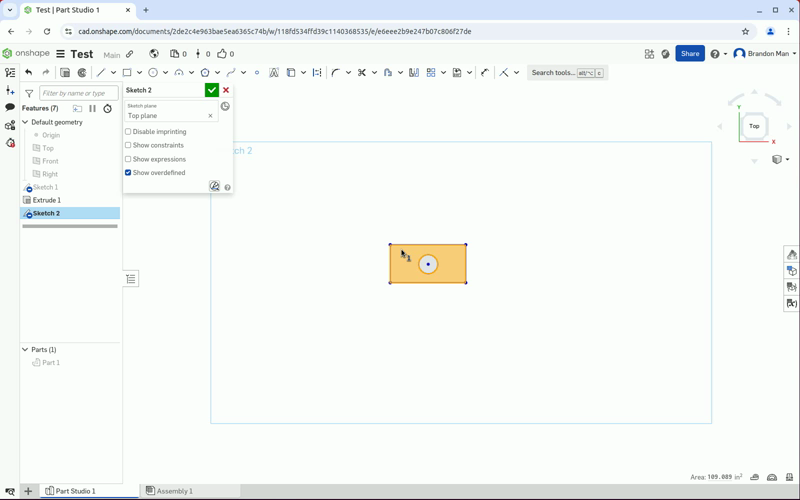
mouse_move(73, 352)
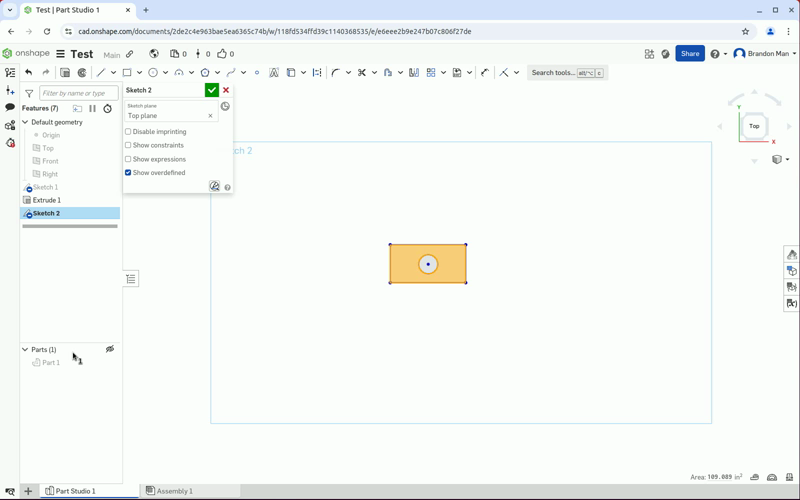
key(shift+y)
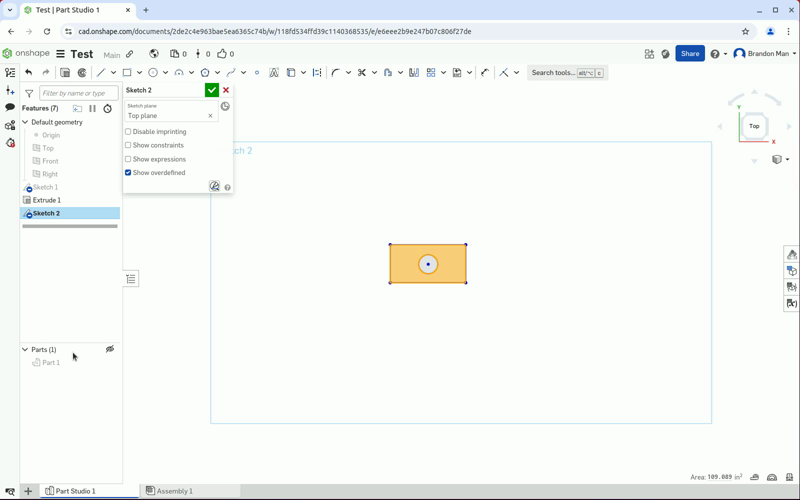
key(shift+e)
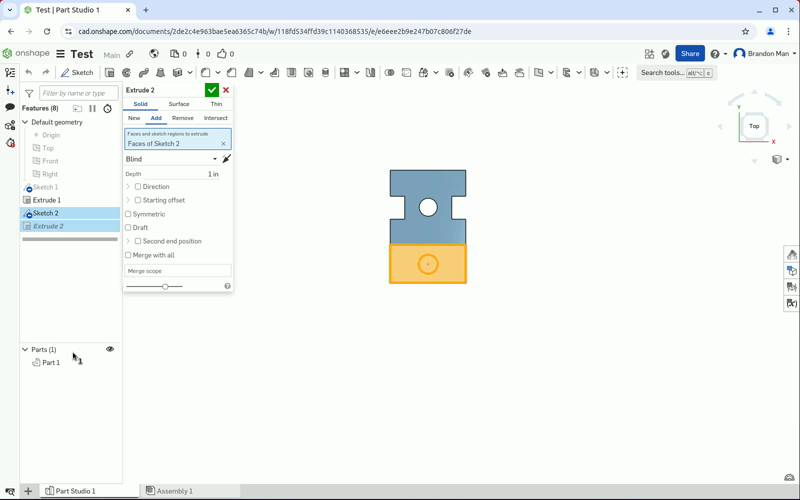
mouse_move(143, 106)
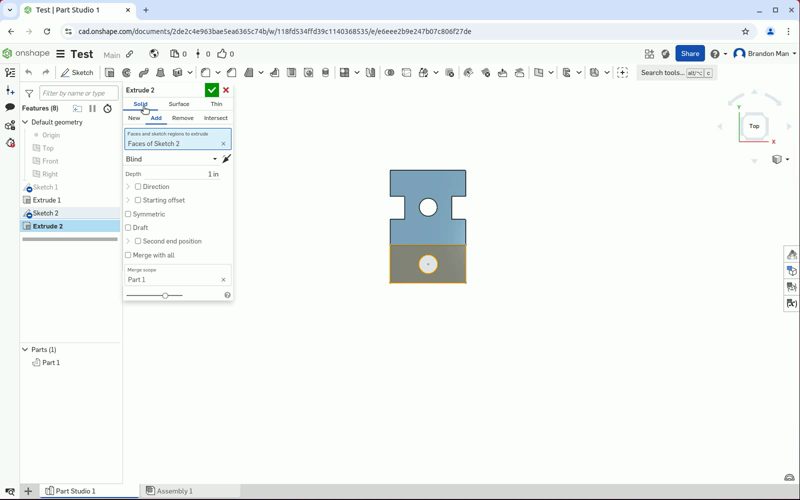
click(143, 106)
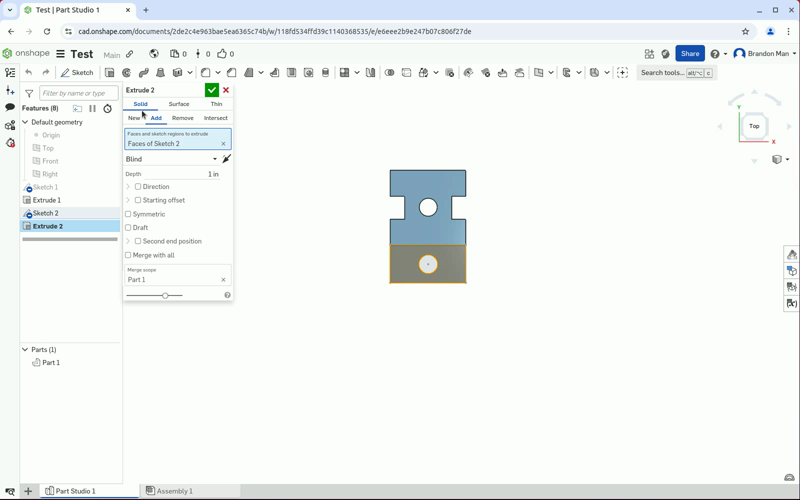
mouse_move(137, 120)
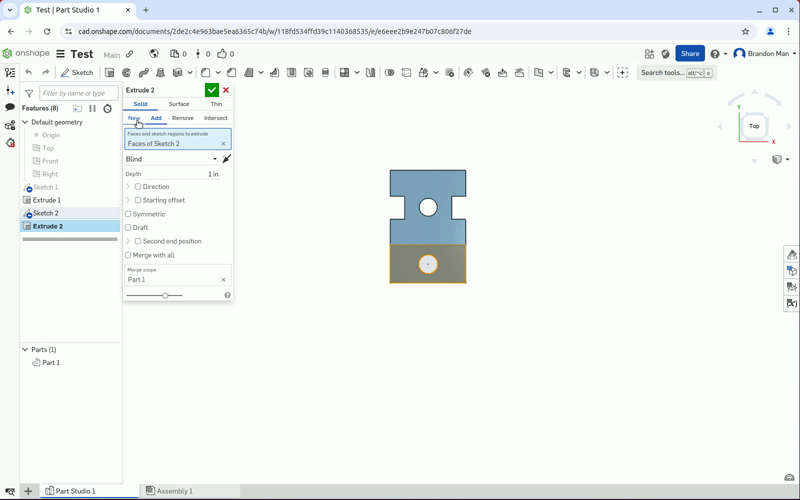
click(137, 120)
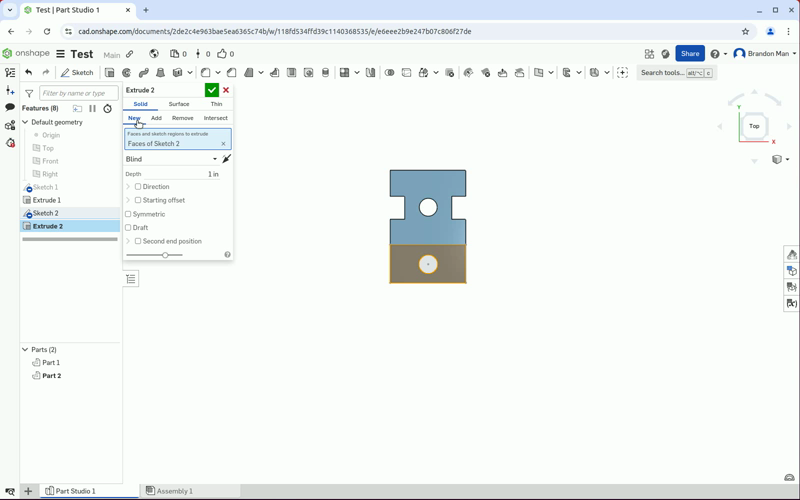
key(tab, 4)
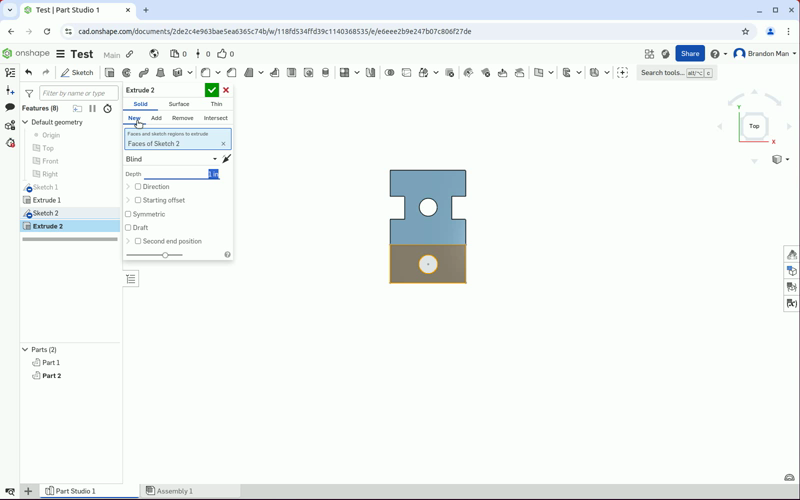
text(3.851)
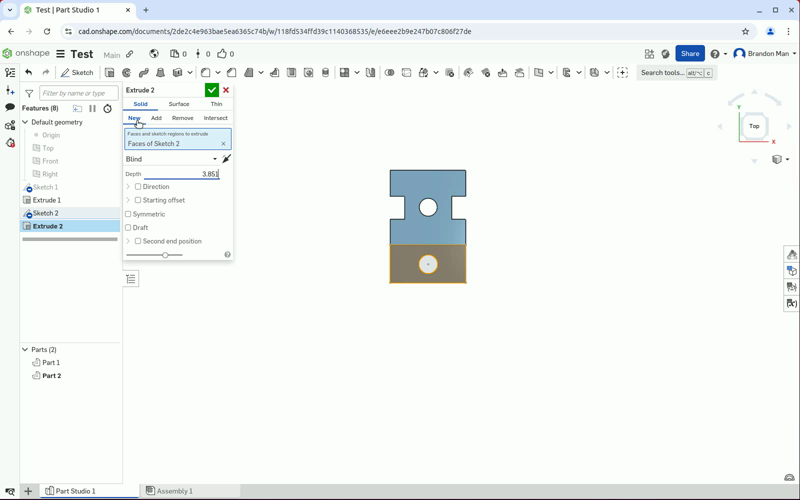
key(enter)
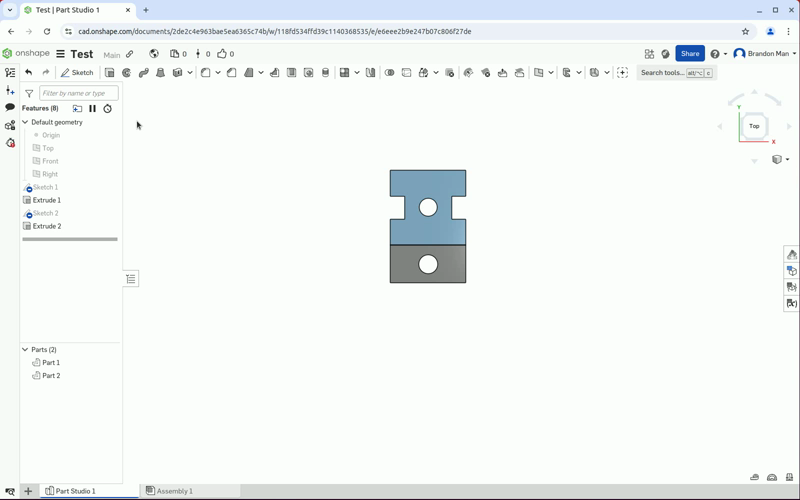
key(shift+h)
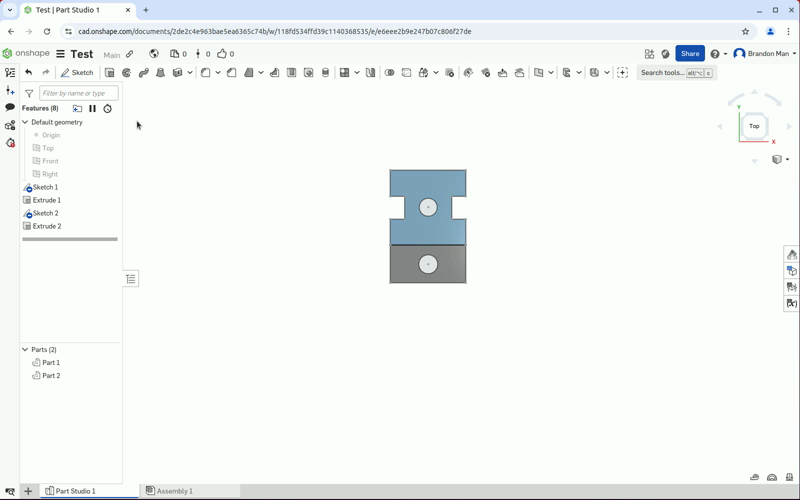
key(shift+h)
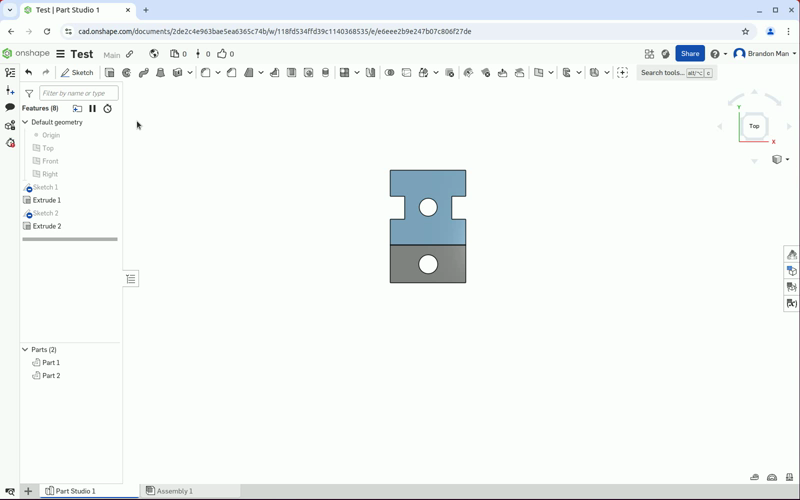
mouse_move(73, 189)
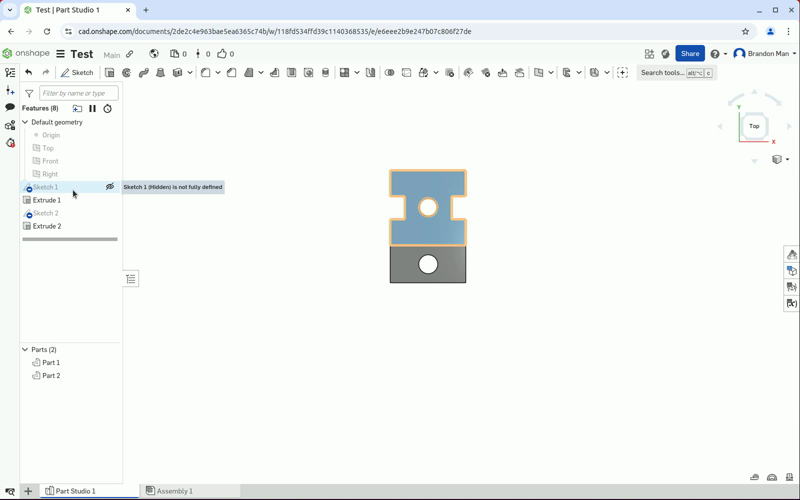
click(73, 189)
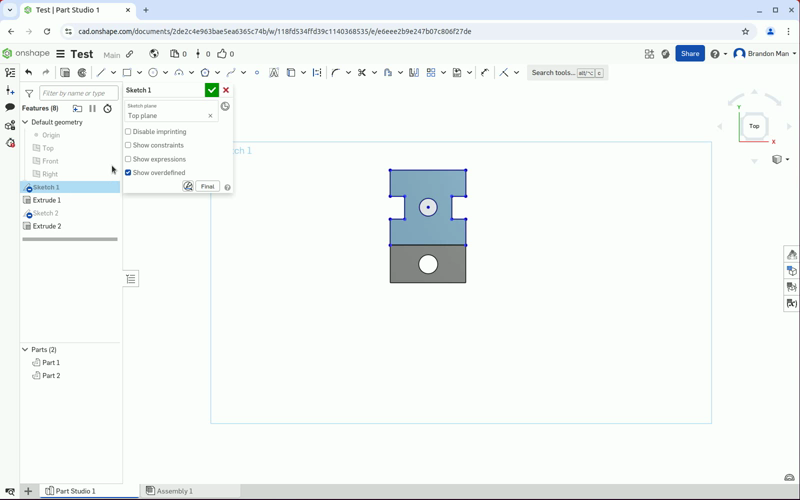
mouse_move(229, 92)
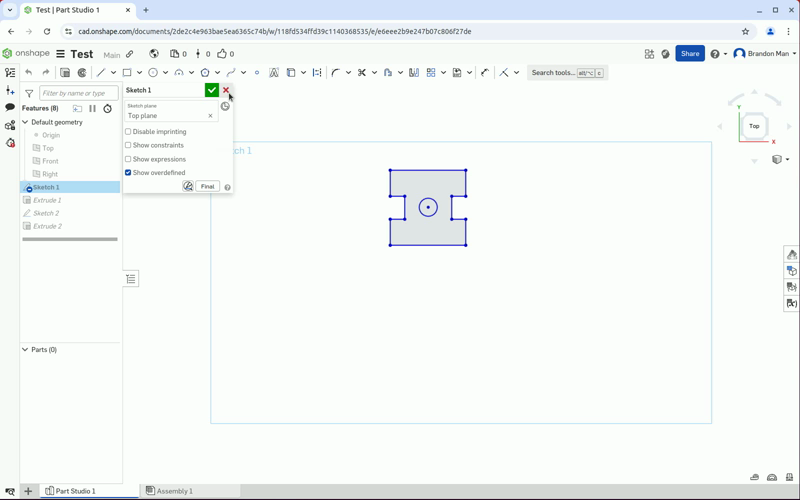
click(229, 92)
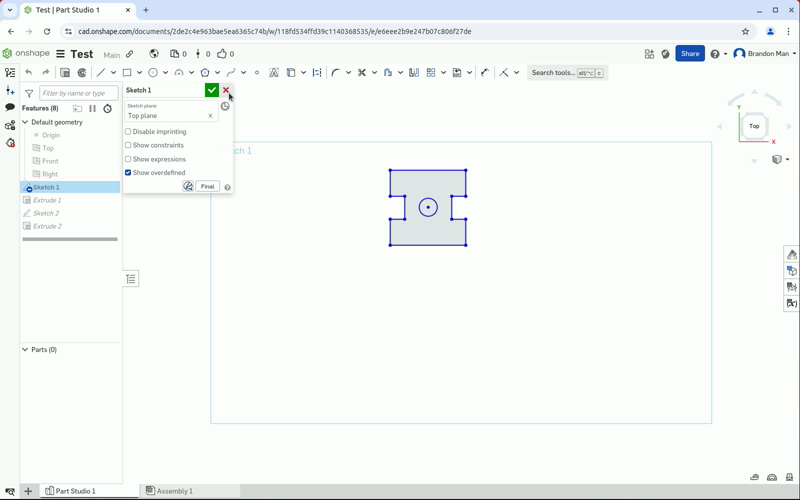
key(shift+s)
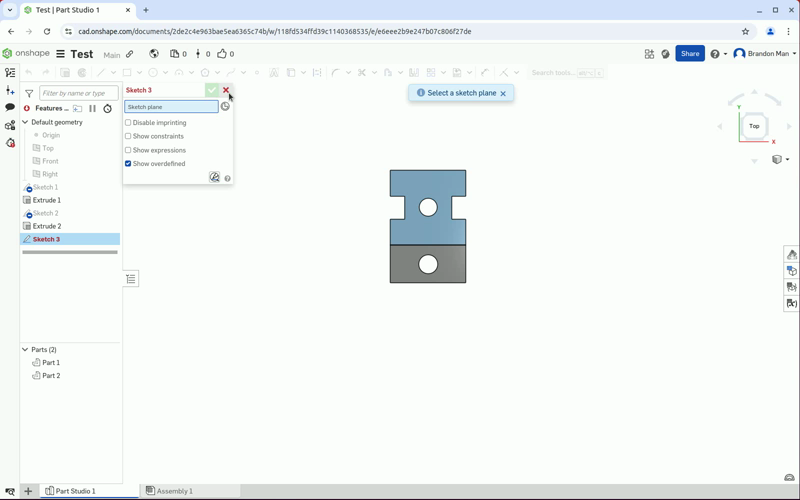
mouse_move(73, 150)
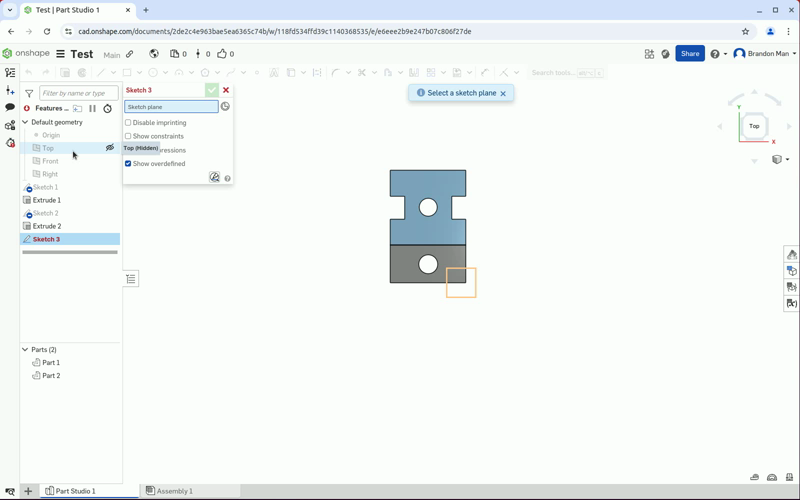
click(73, 150)
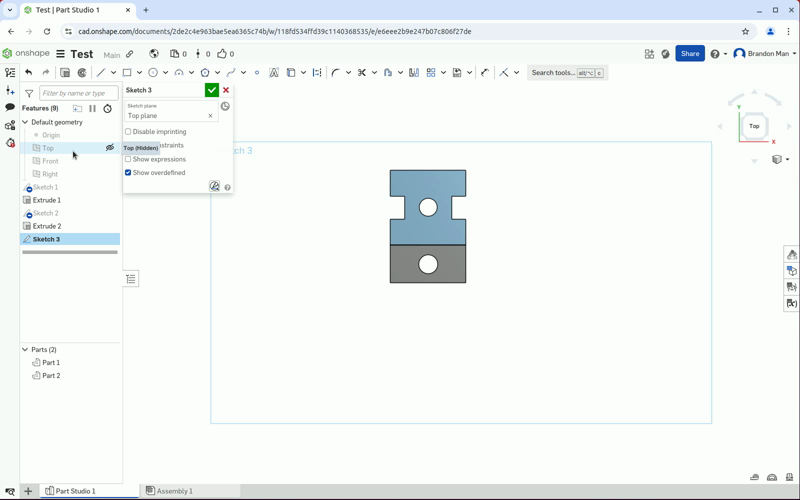
mouse_move(73, 352)
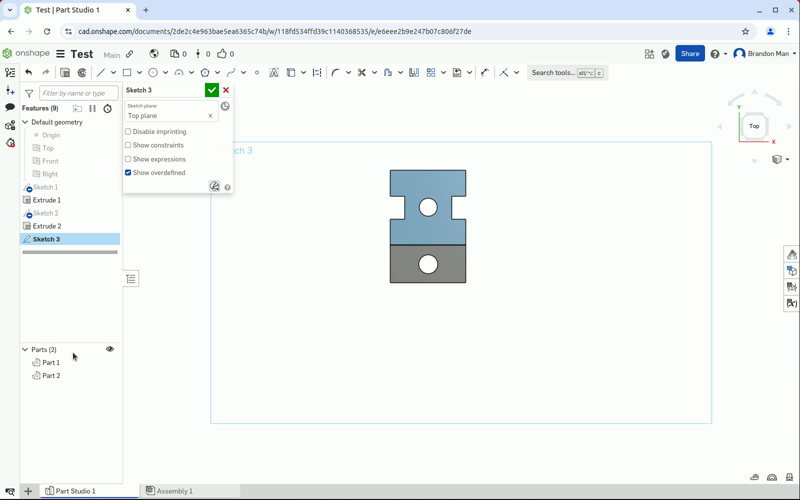
key(y)
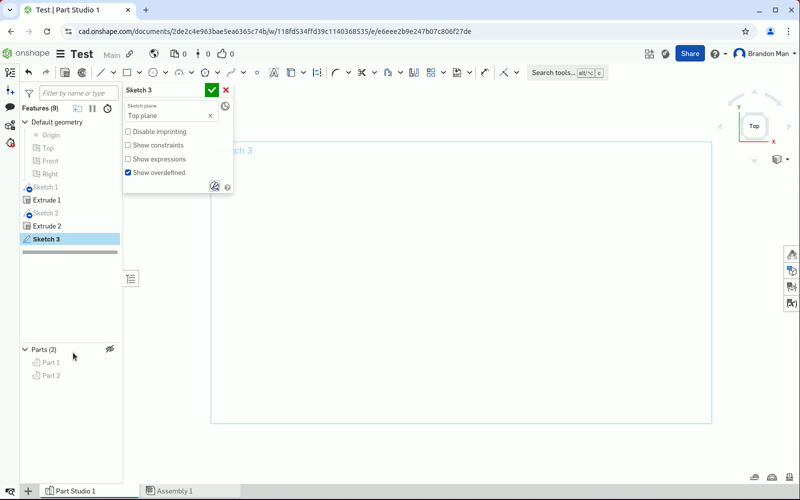
key(l)
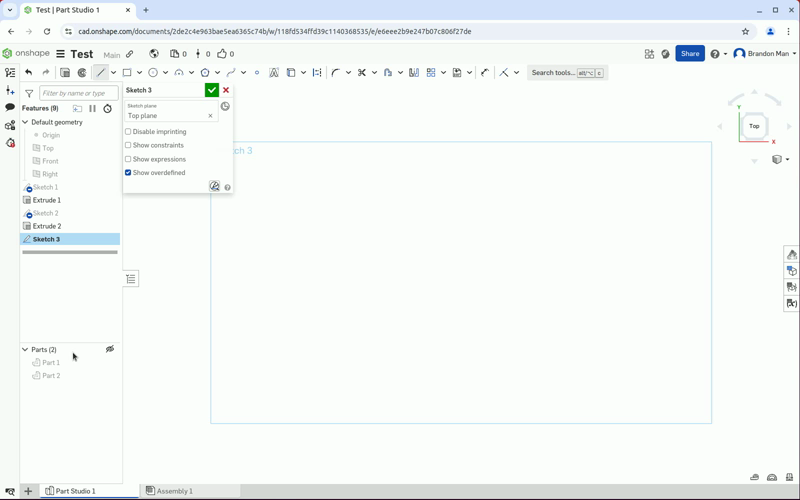
key_down(shift)
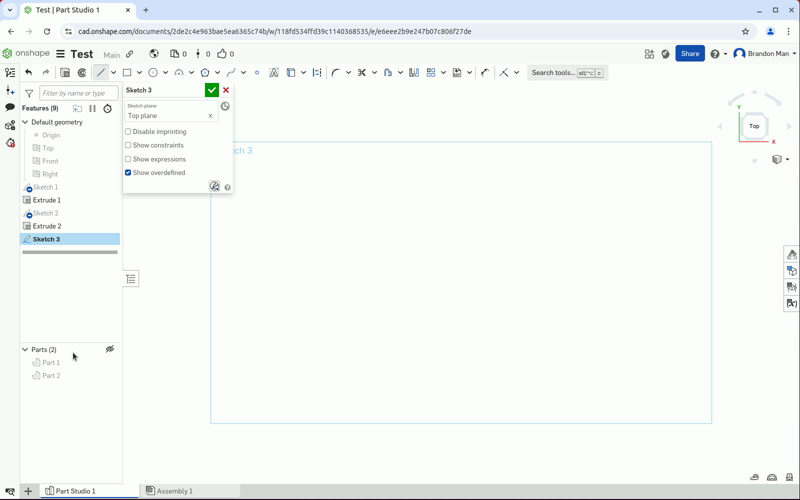
mouse_move(390, 218)
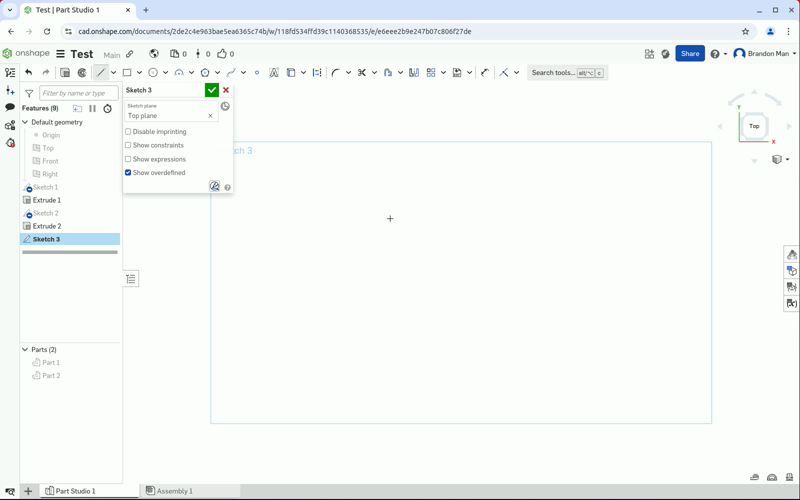
click(390, 218)
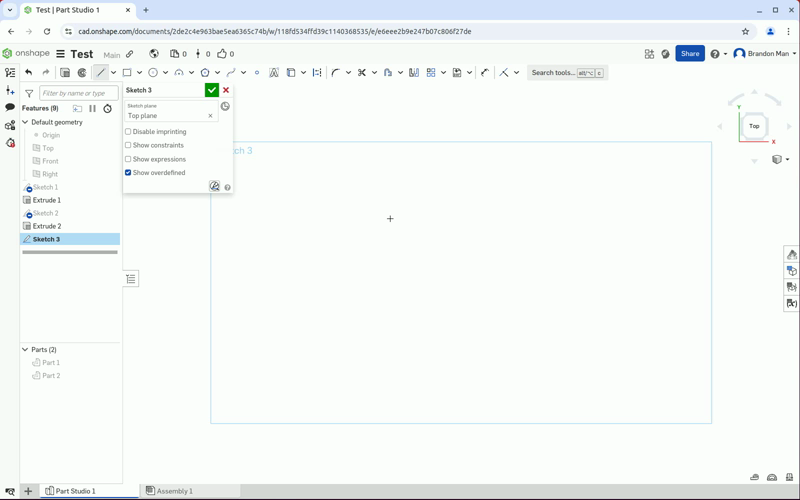
key_up(shift)
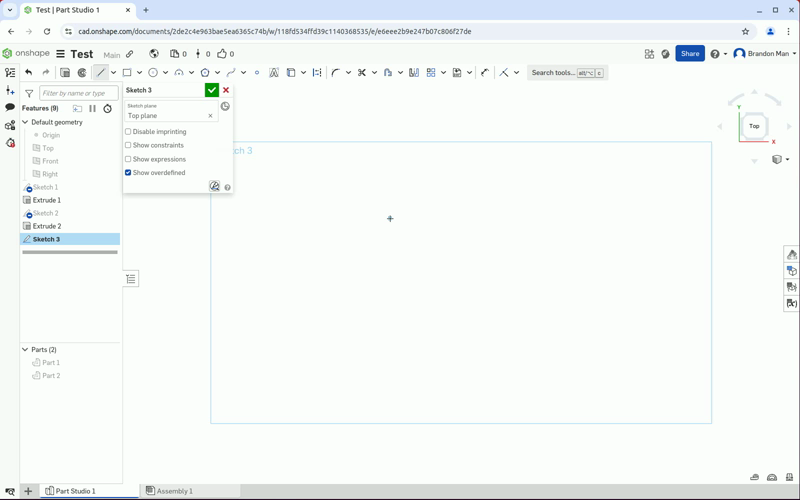
key_down(shift)
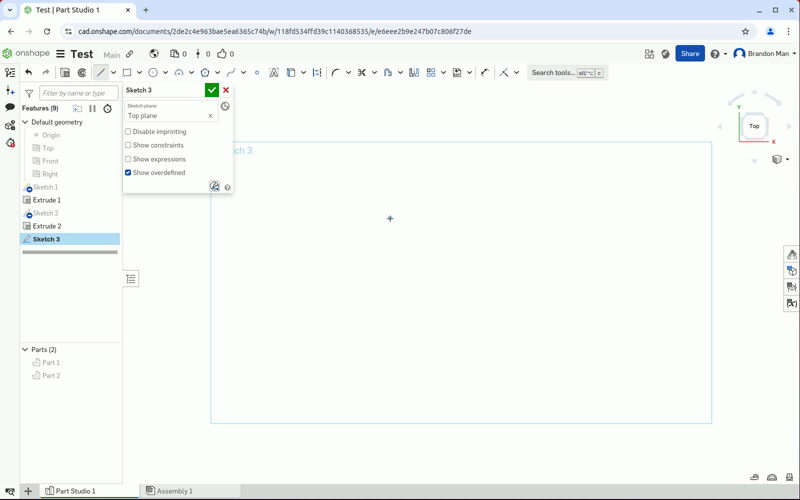
mouse_move(420, 218)
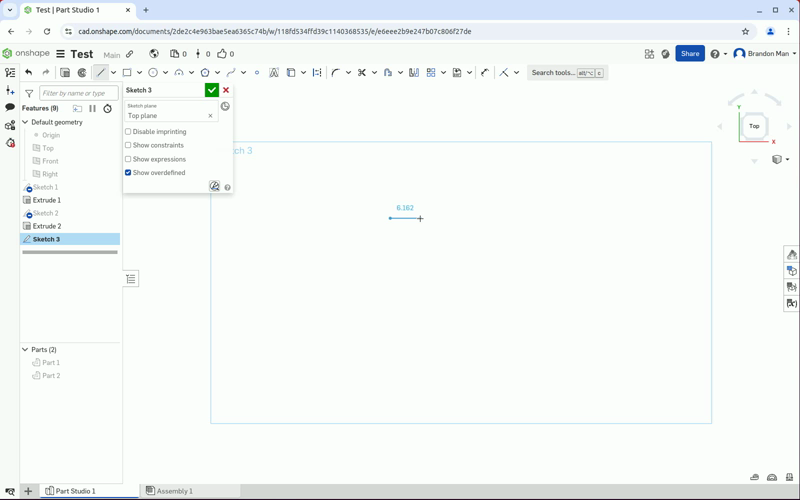
mouse_move(404, 218)
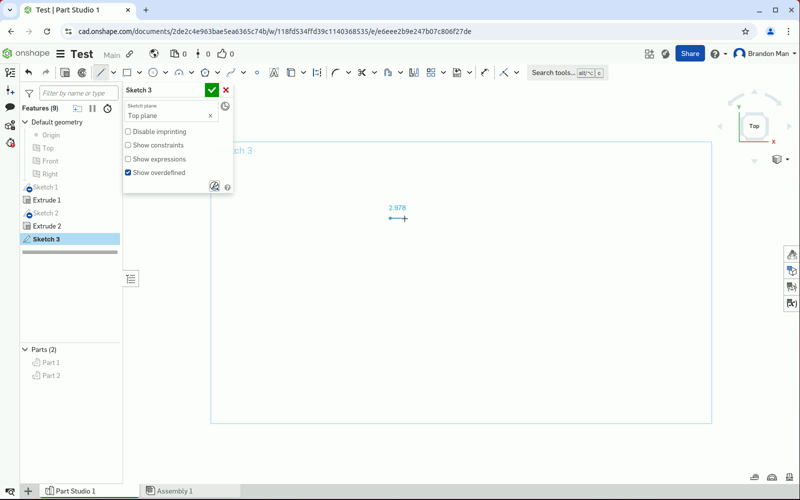
click(404, 218)
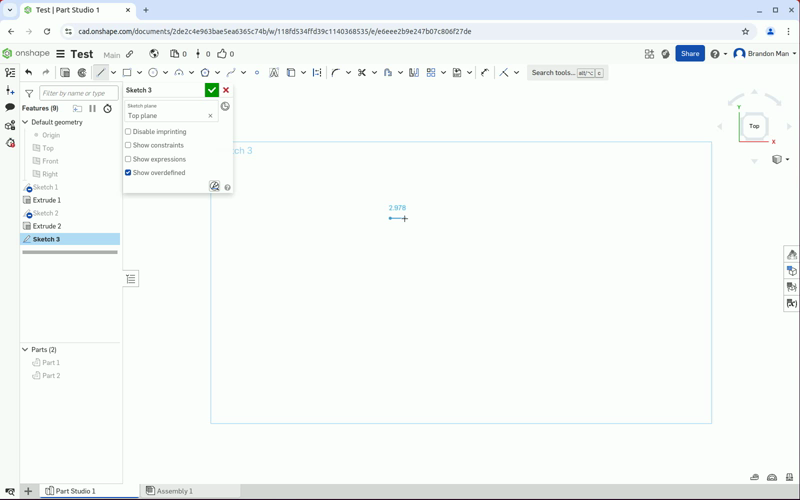
key_up(shift)
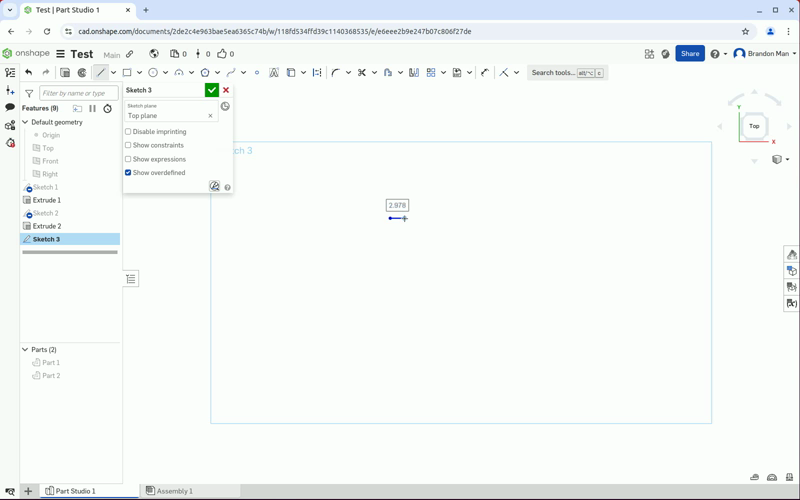
key_down(shift)
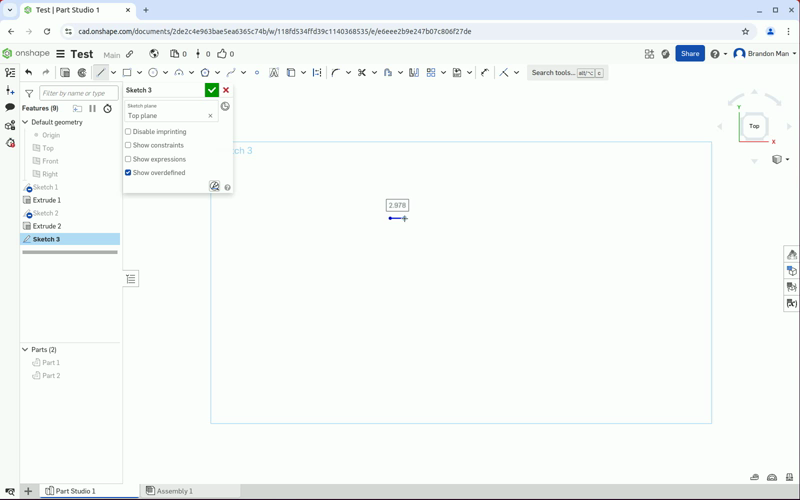
mouse_move(434, 218)
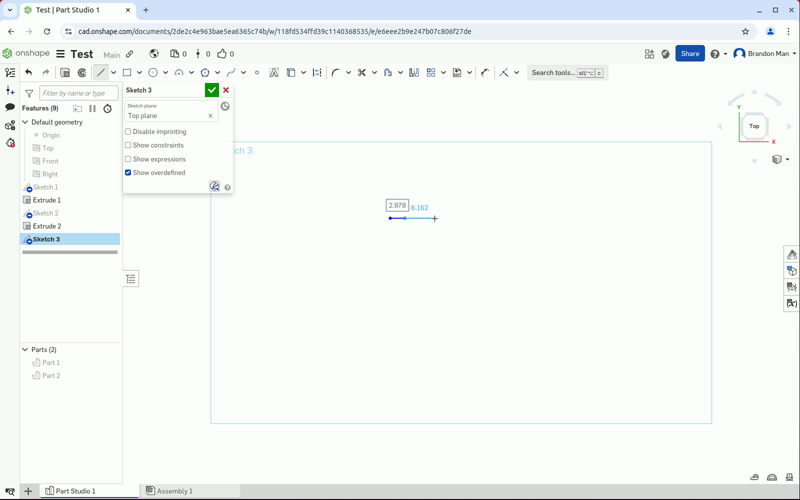
mouse_move(404, 195)
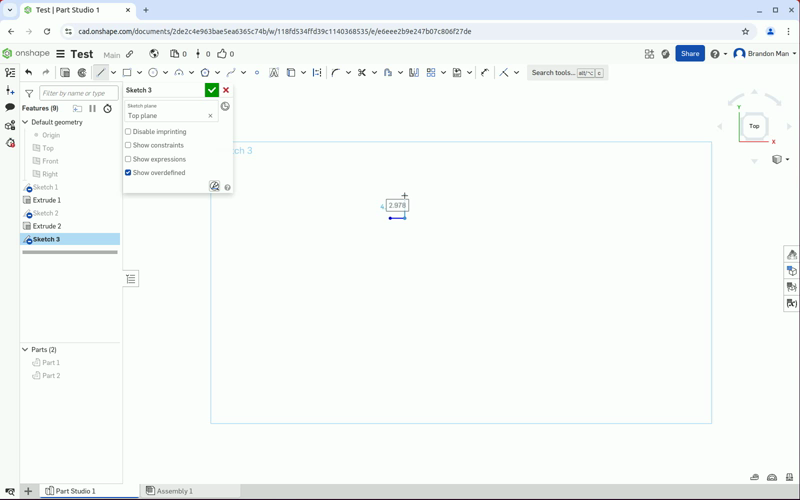
click(404, 195)
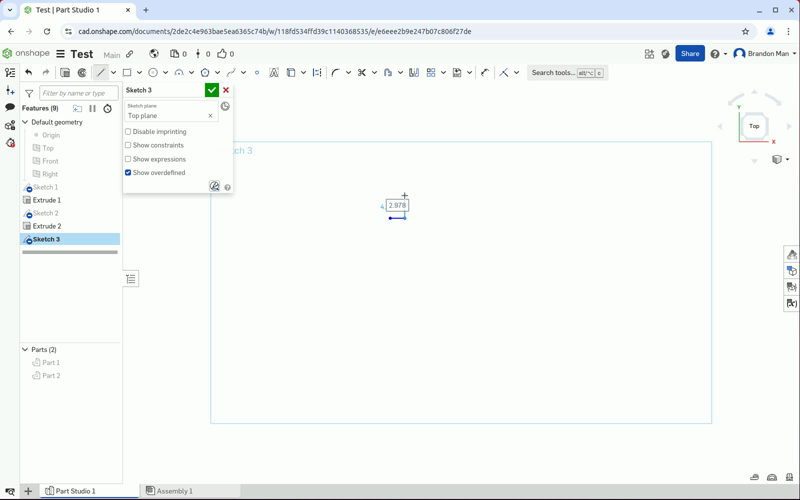
key_up(shift)
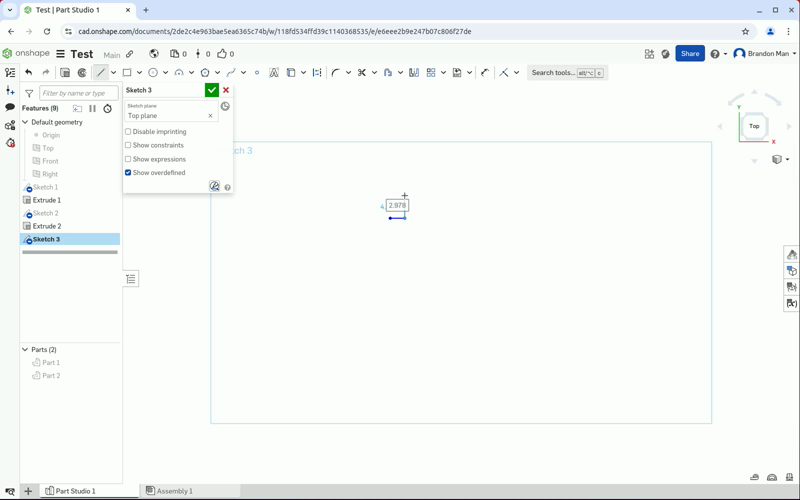
key_down(shift)
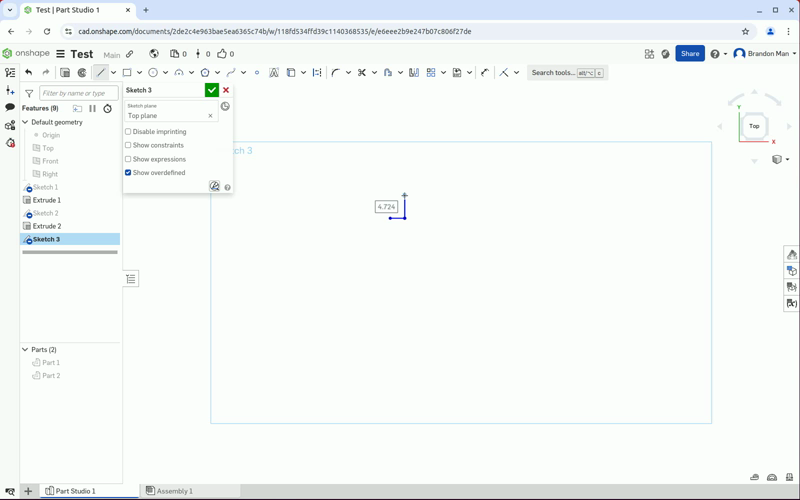
mouse_move(434, 195)
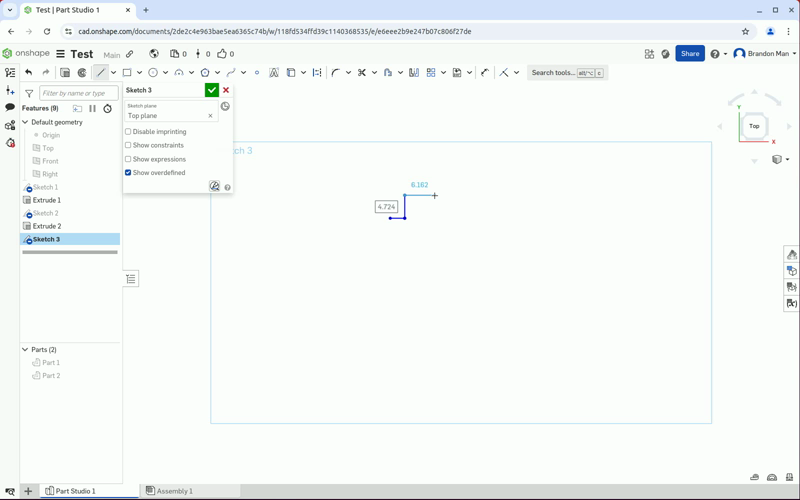
mouse_move(390, 195)
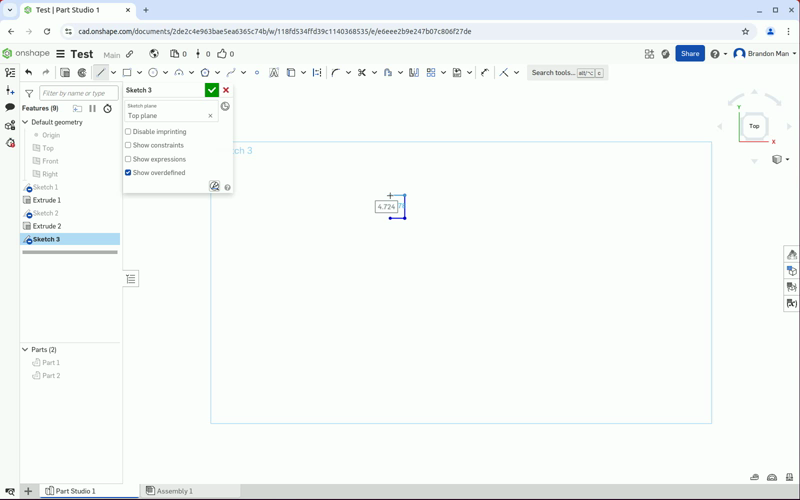
click(390, 195)
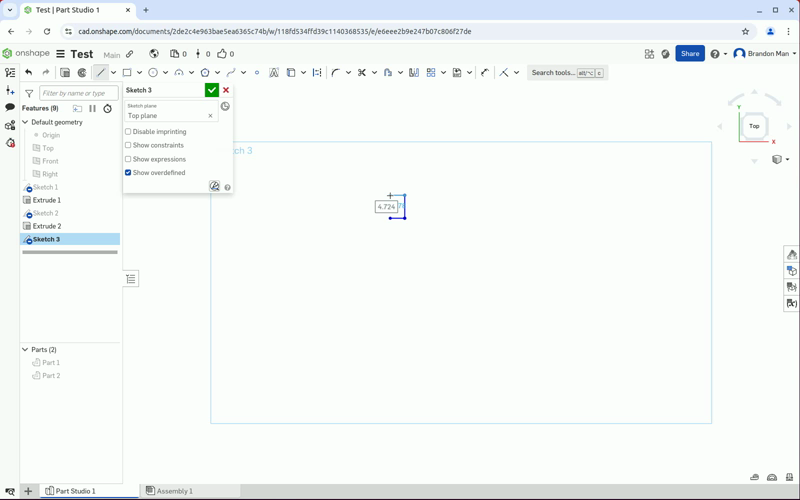
key_up(shift)
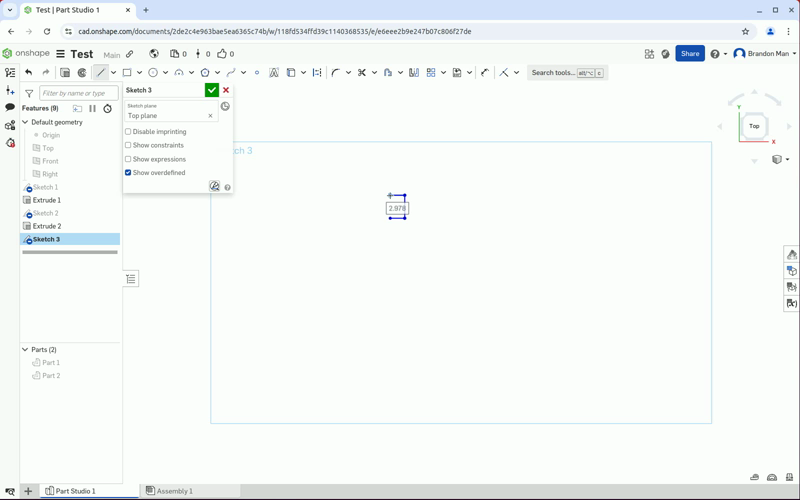
mouse_move(420, 195)
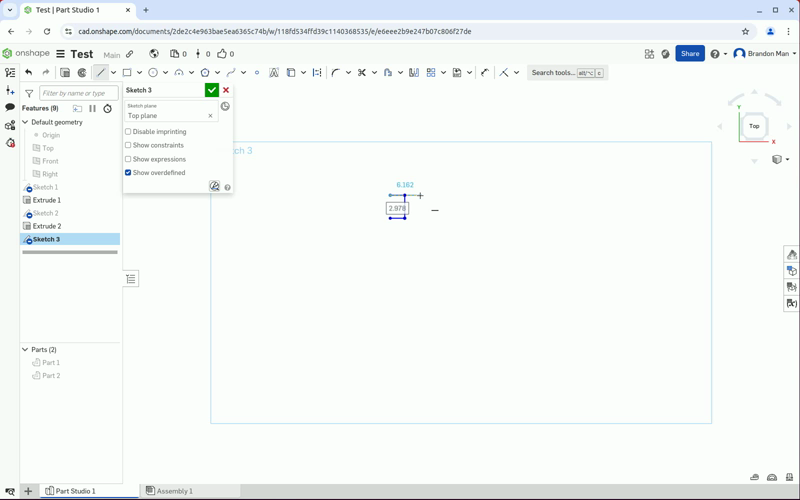
key_down(shift)
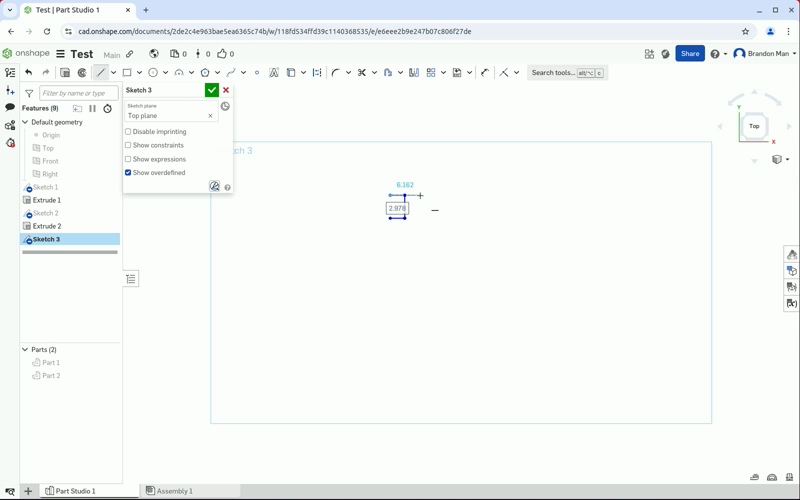
mouse_move(390, 218)
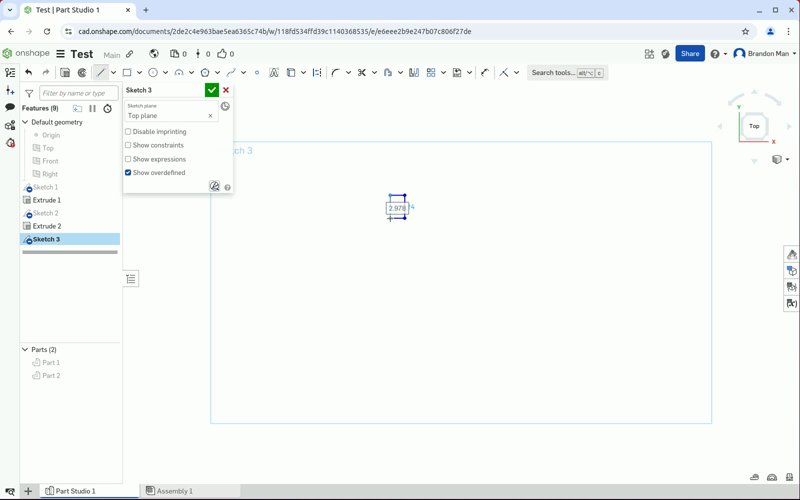
key_up(shift)
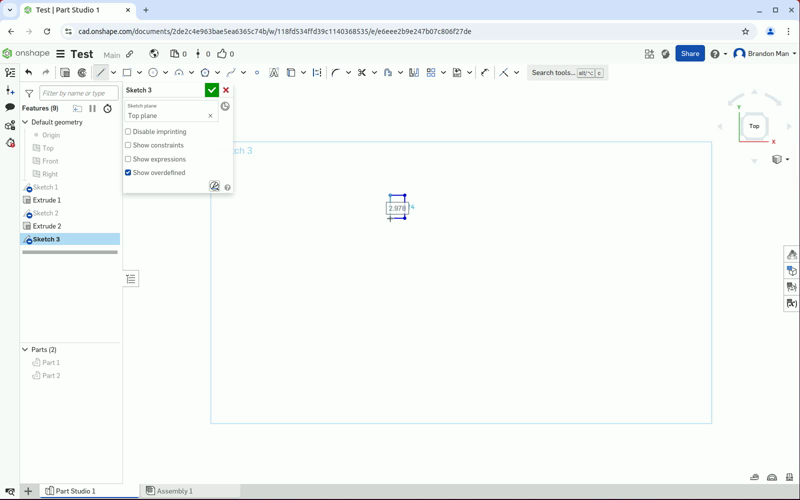
click(390, 218)
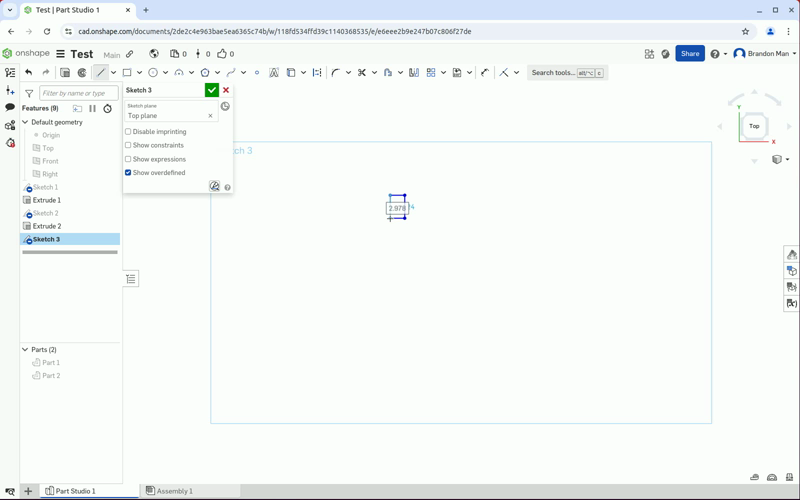
key(esc)
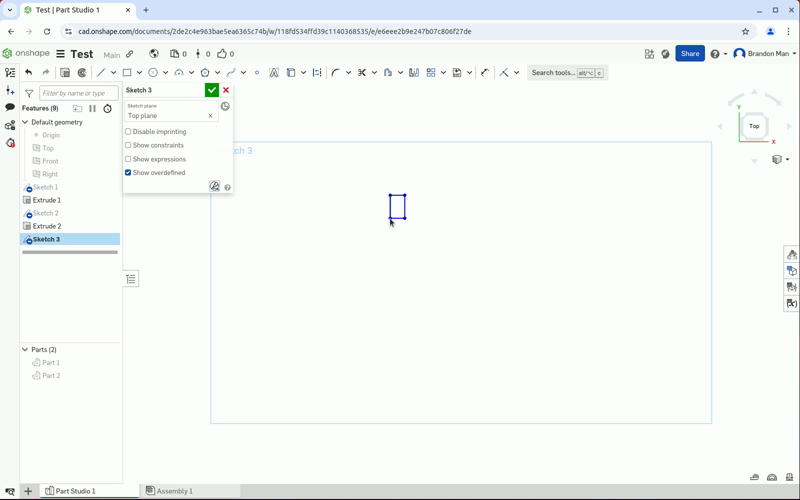
mouse_move(396, 213)
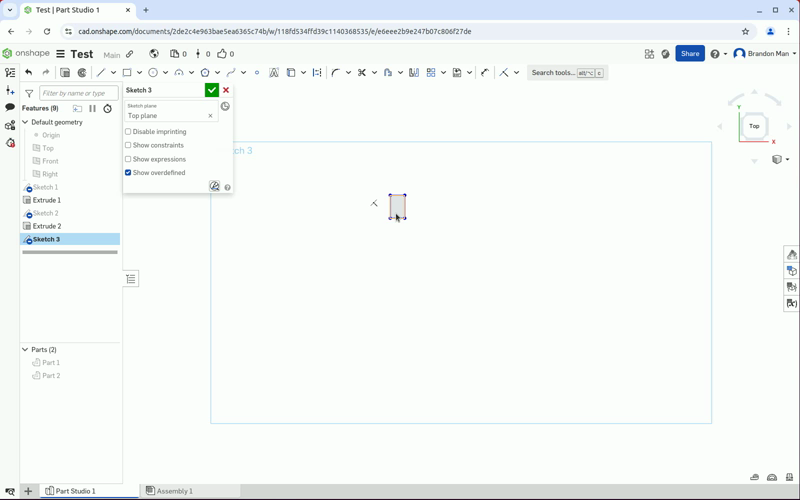
scroll(6)
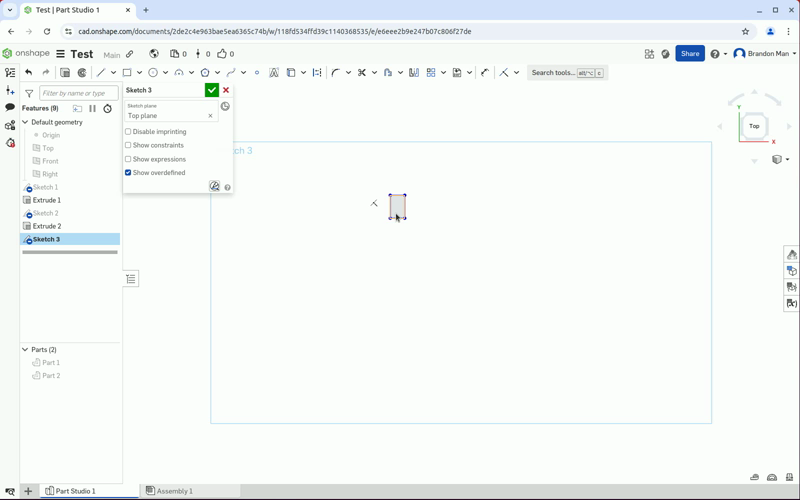
scroll(6)
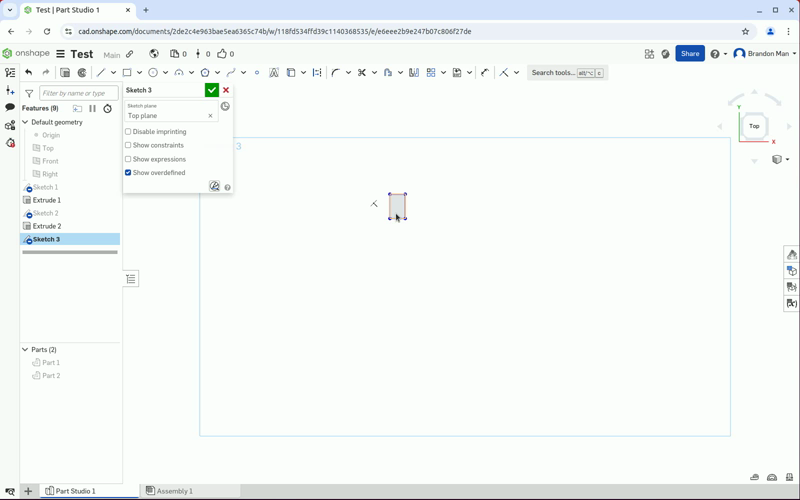
scroll(6)
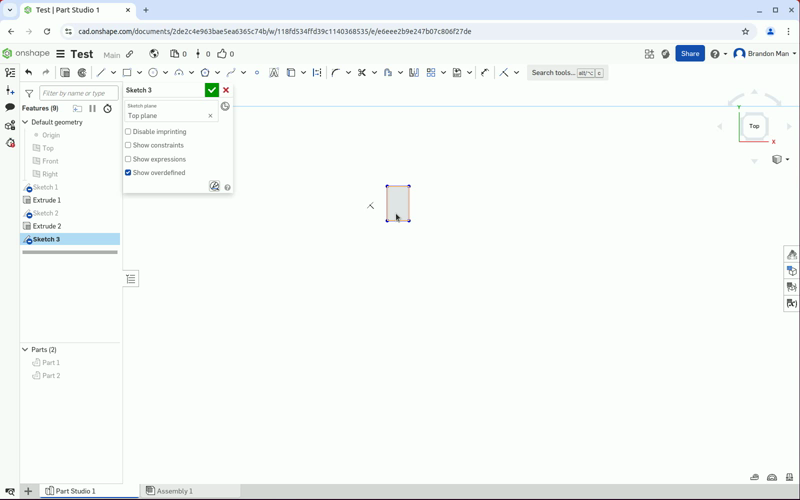
scroll(6)
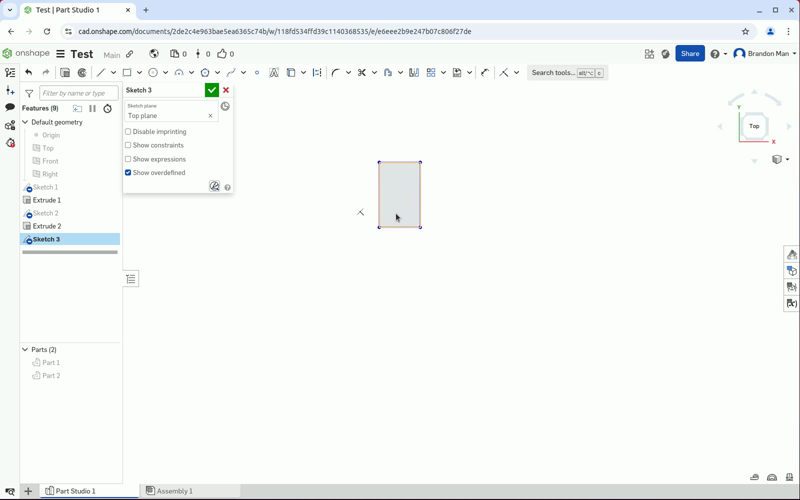
scroll(6)
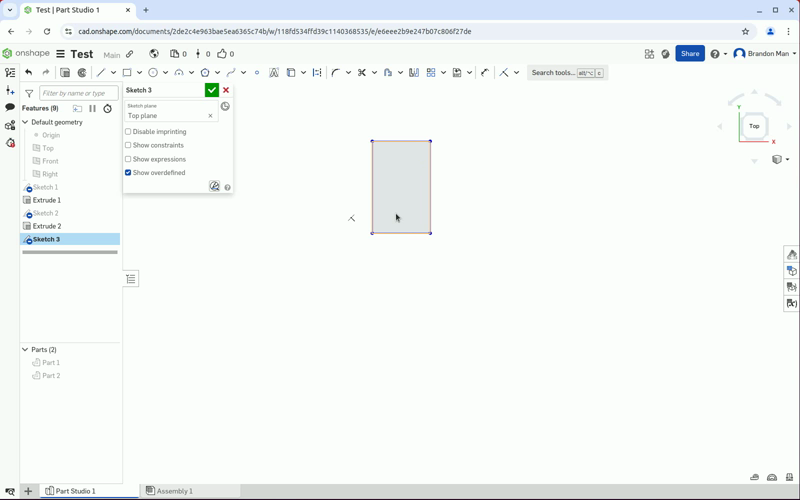
scroll(6)
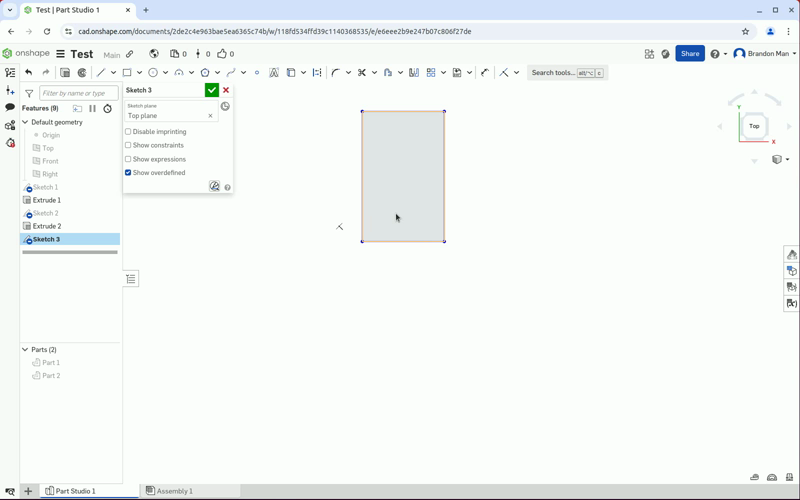
scroll(6)
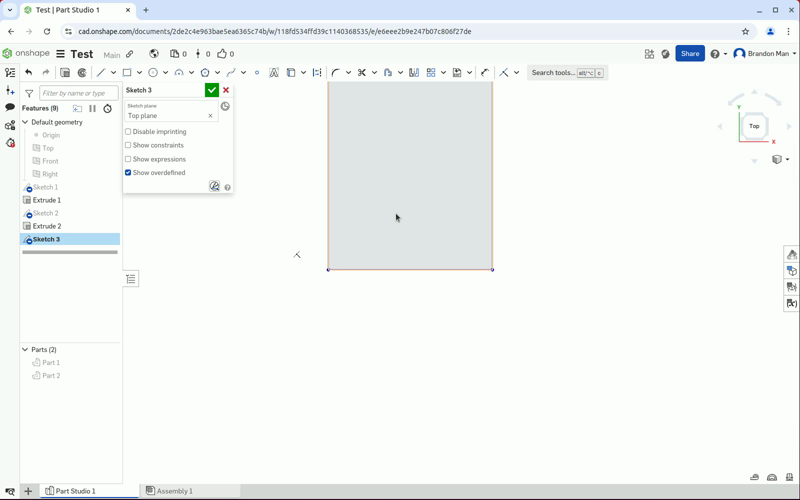
click(396, 213)
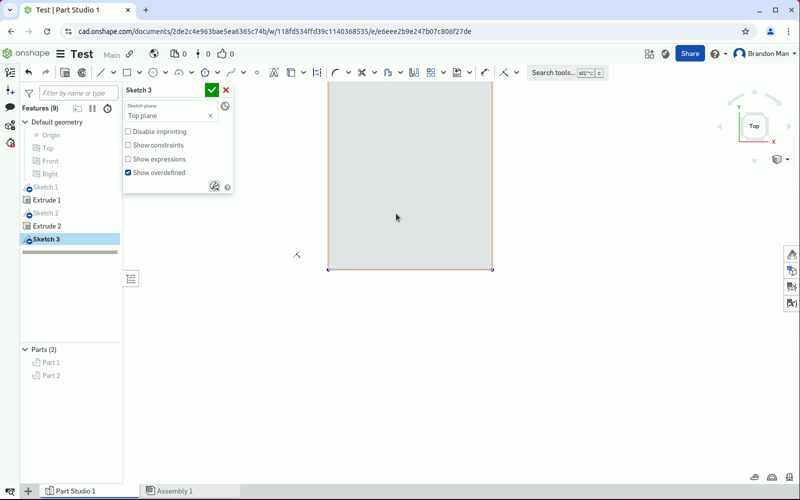
scroll(-6)
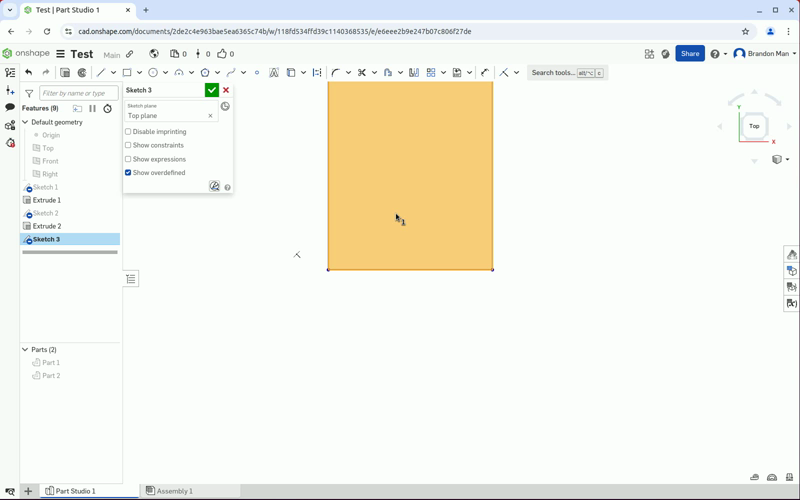
scroll(-6)
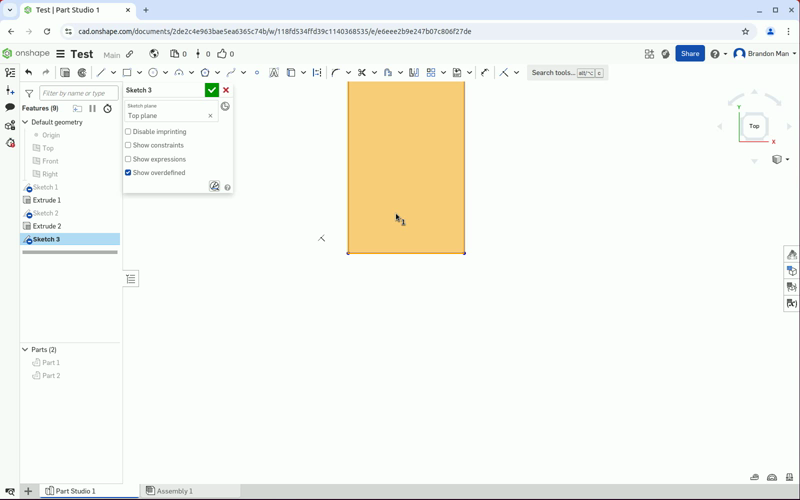
scroll(-6)
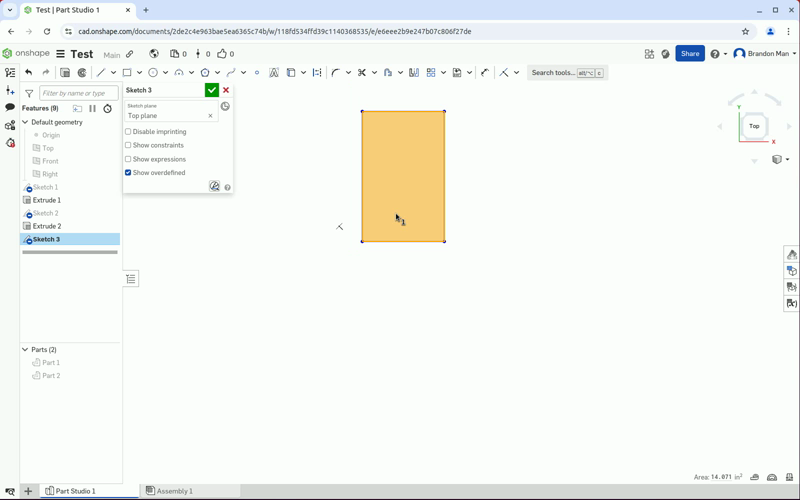
scroll(-6)
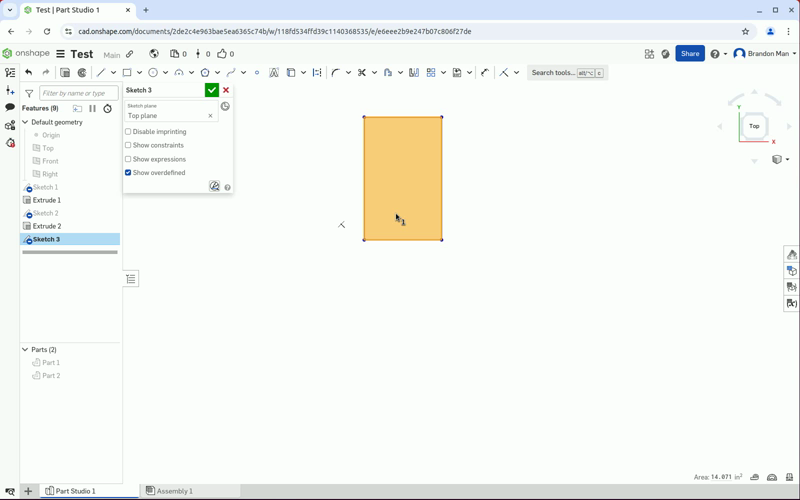
scroll(-6)
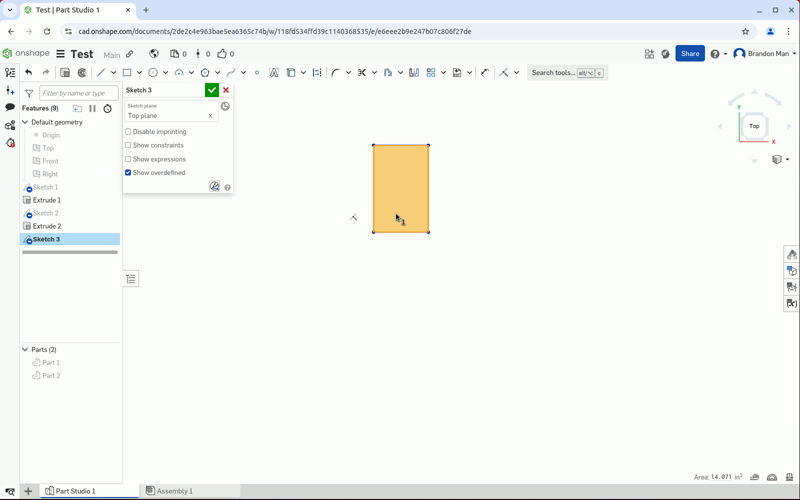
scroll(-6)
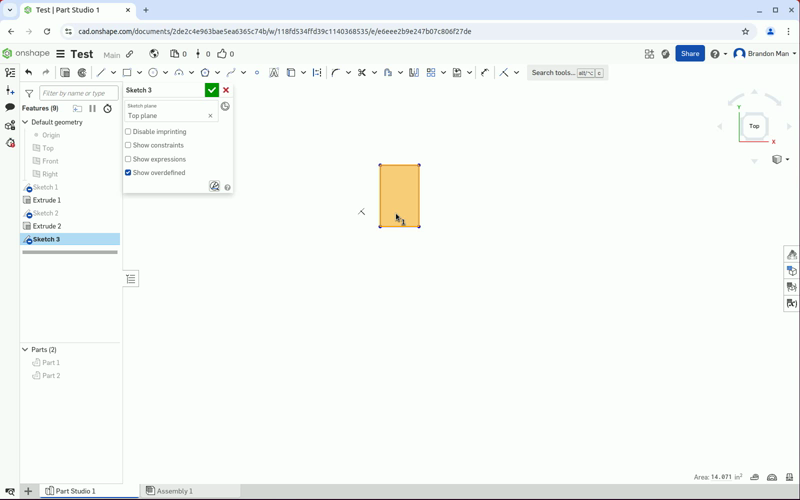
scroll(-6)
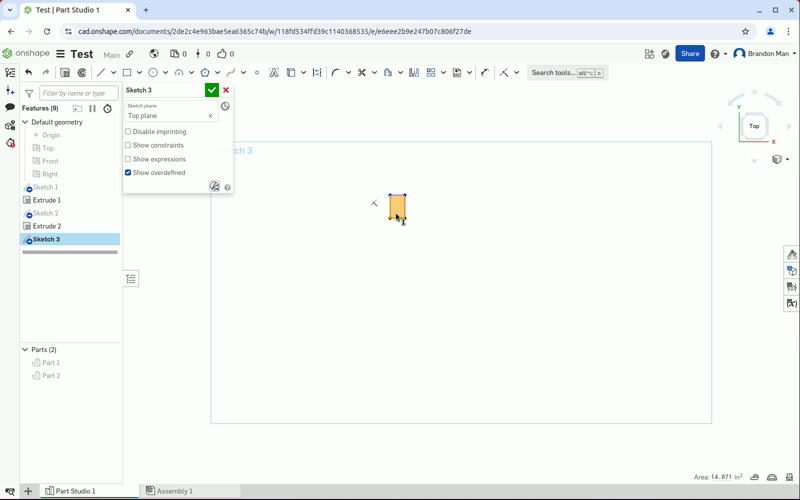
mouse_move(73, 352)
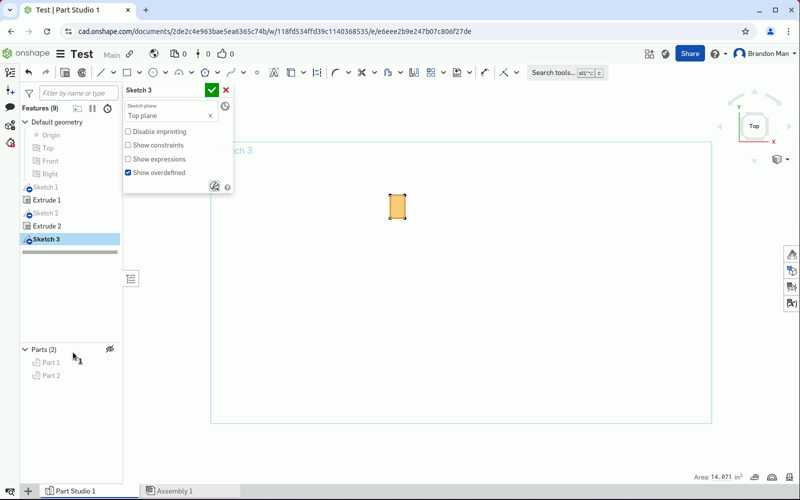
key(shift+y)
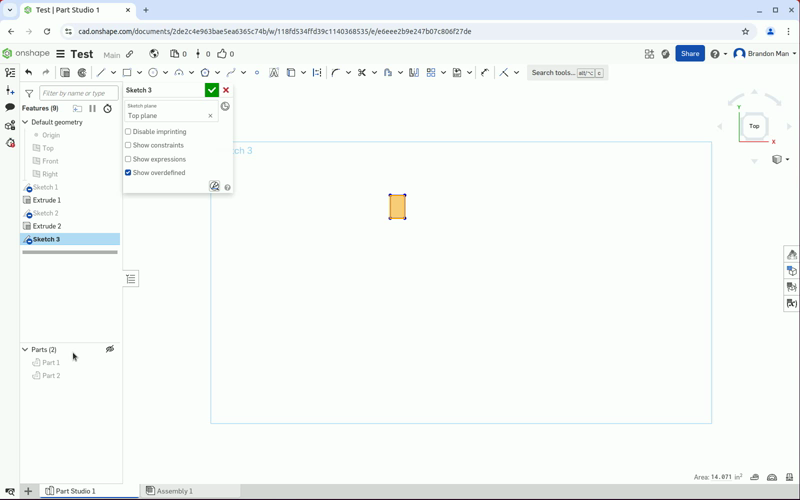
key(shift+e)
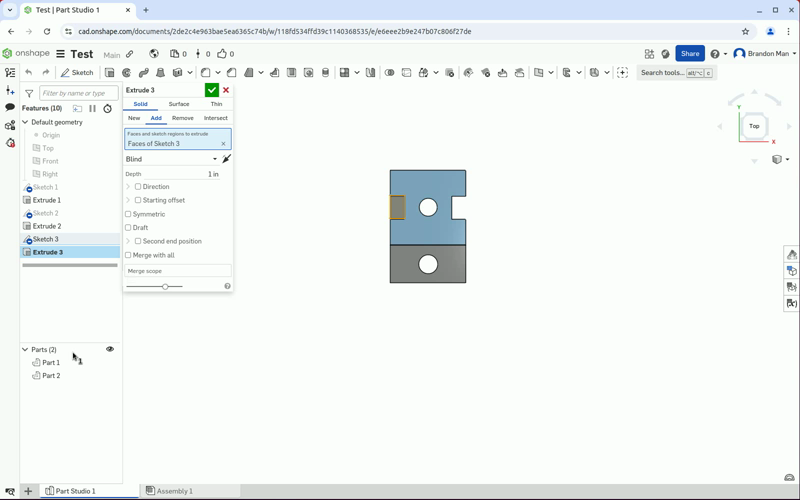
mouse_move(143, 106)
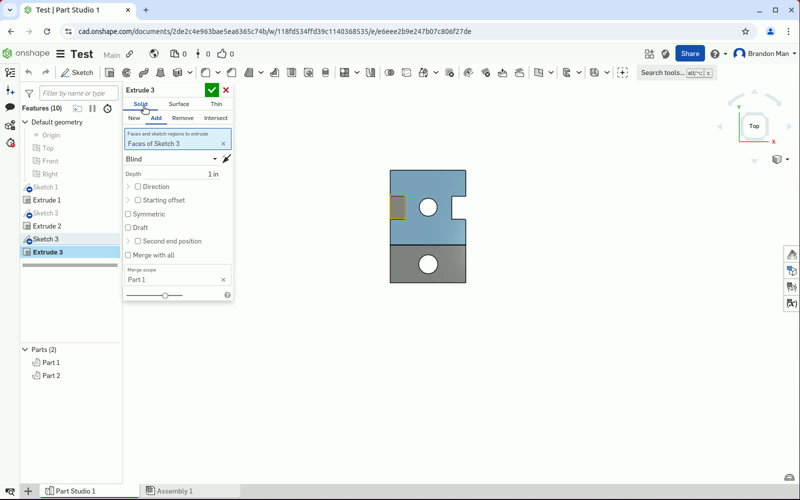
click(143, 106)
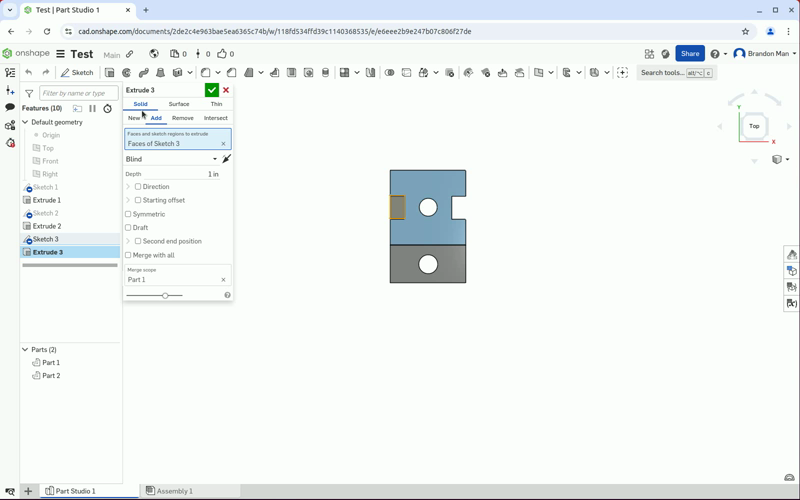
mouse_move(137, 120)
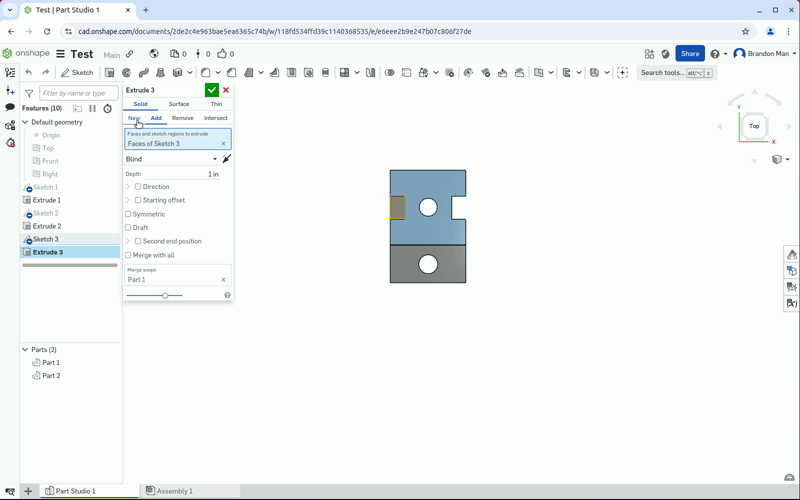
click(137, 120)
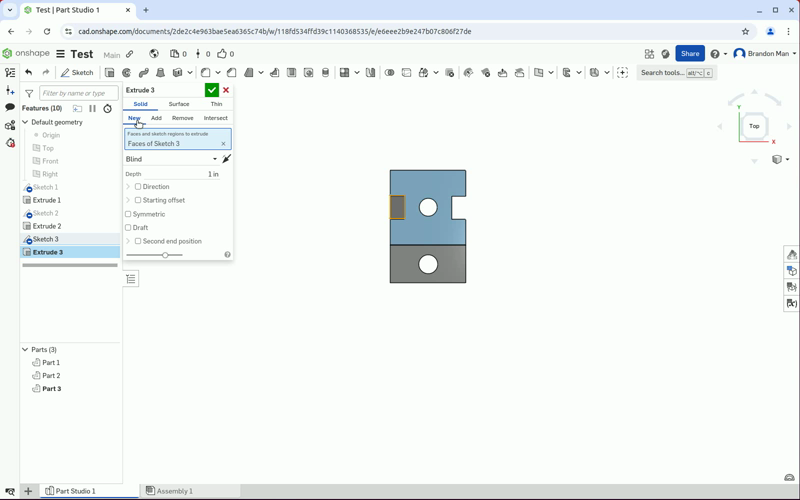
key(tab, 4)
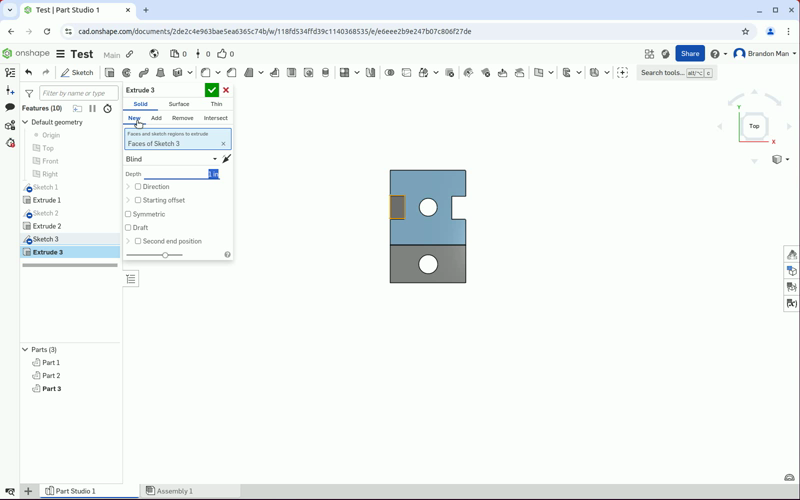
text(7.703)
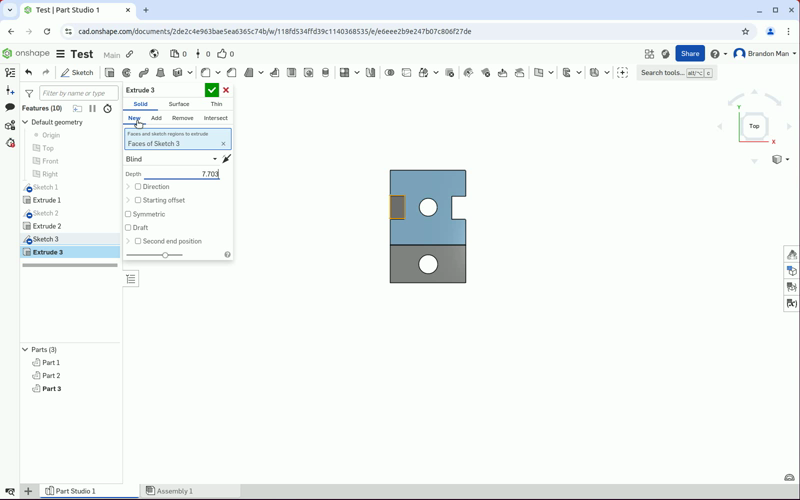
key(enter)
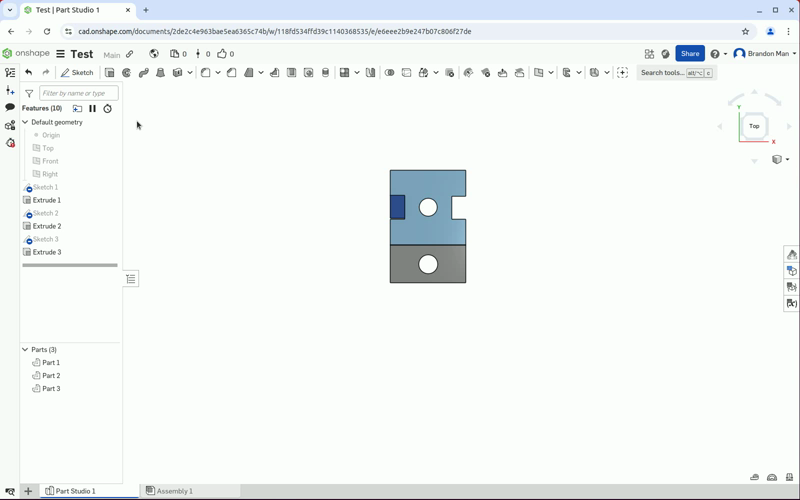
key(shift+h)
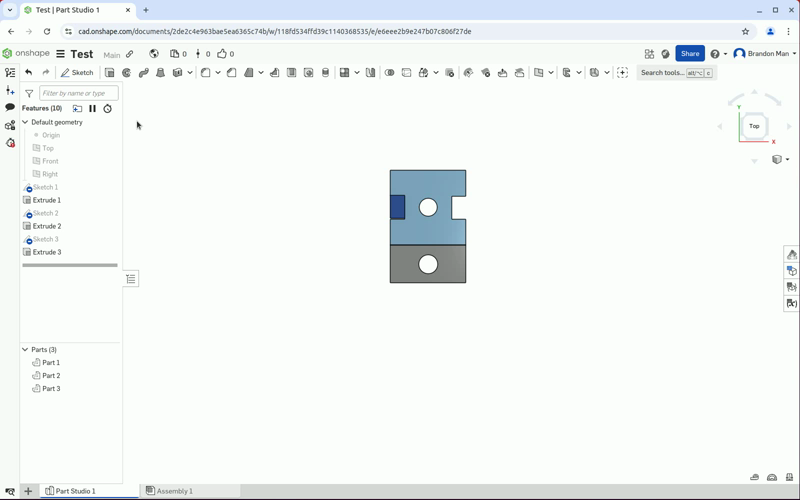
key(shift+h)
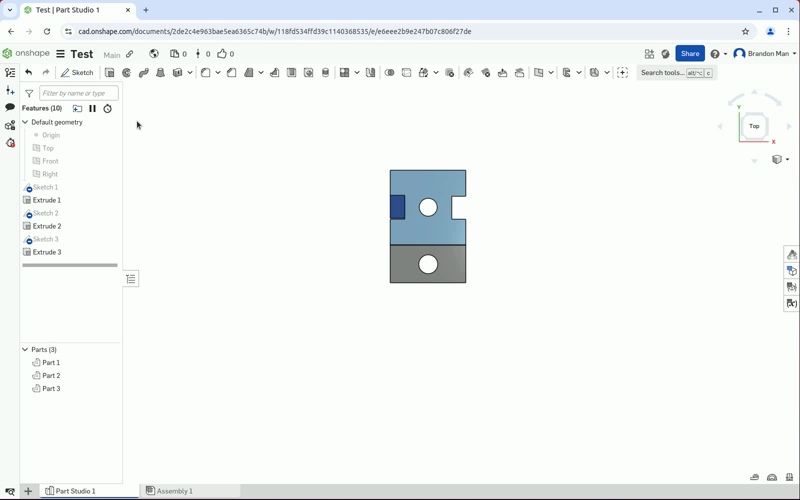
mouse_move(73, 189)
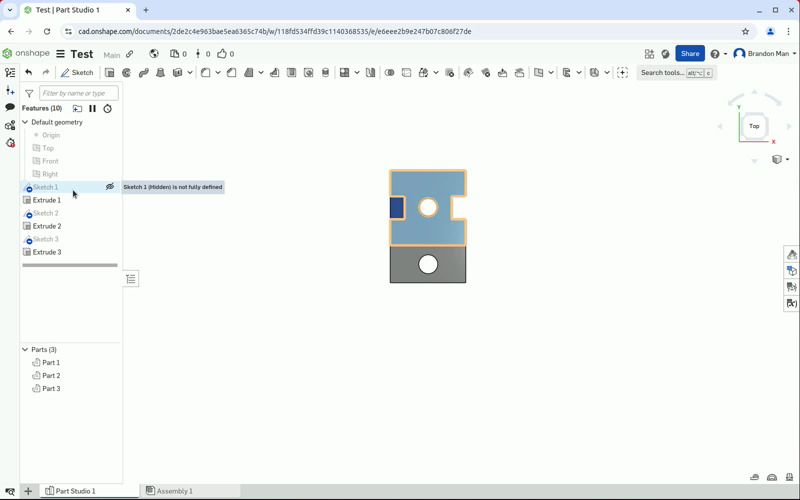
click(73, 189)
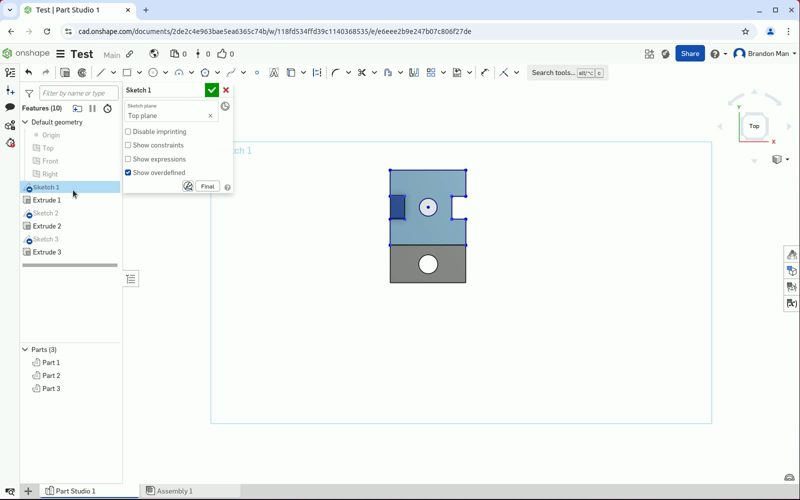
mouse_move(229, 92)
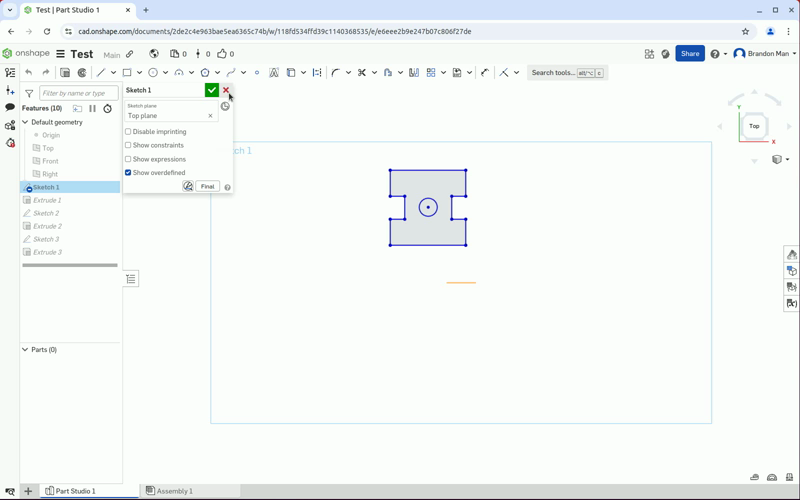
click(229, 92)
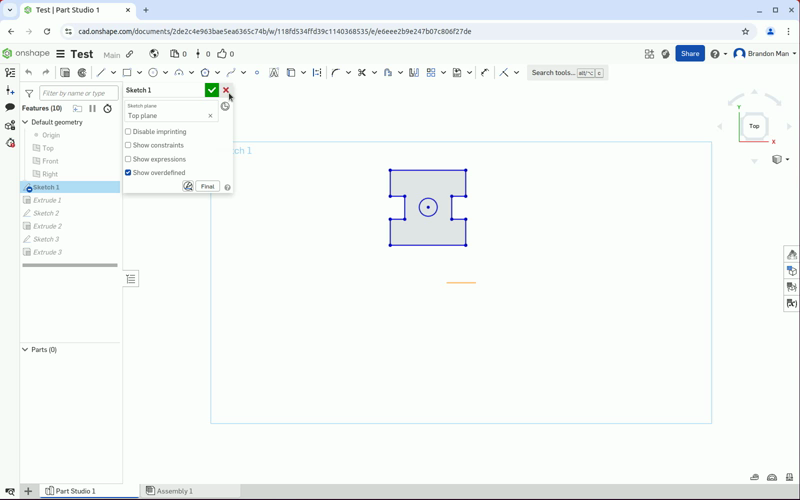
key(shift+s)
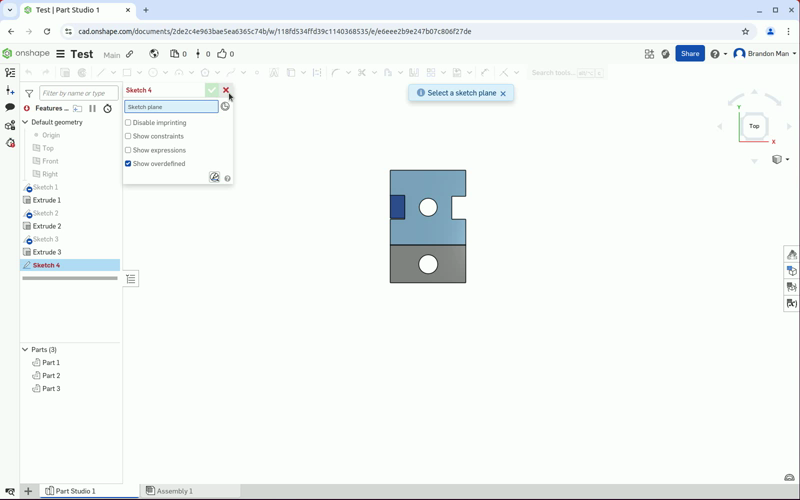
mouse_move(73, 150)
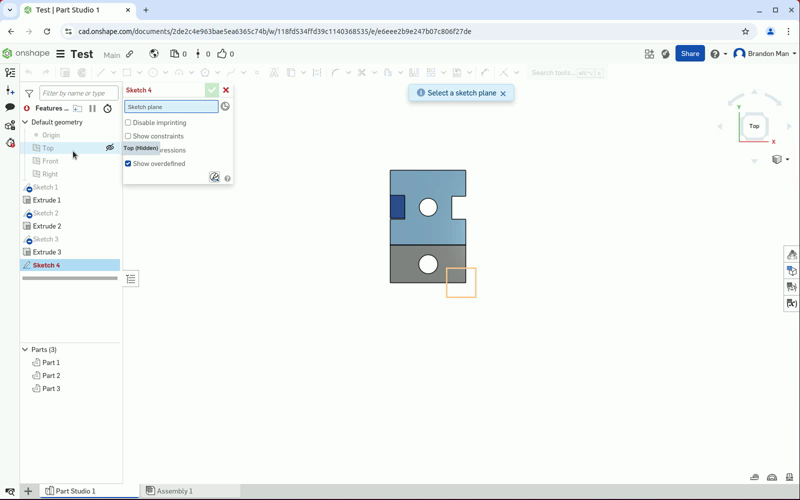
click(73, 150)
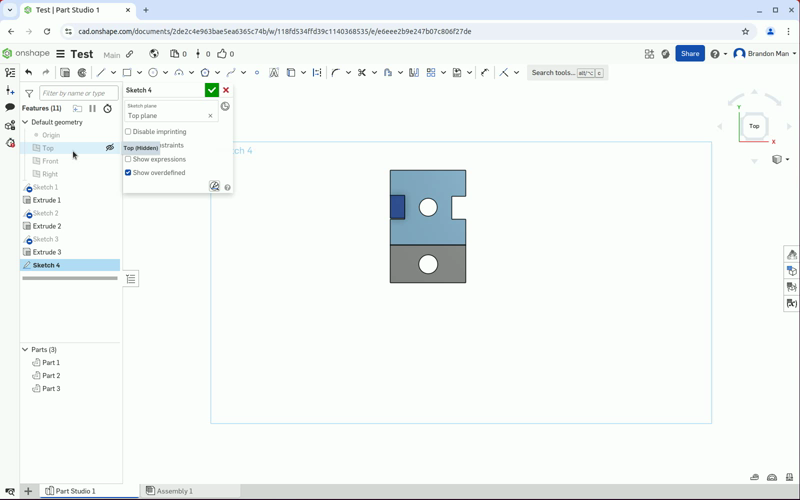
mouse_move(73, 352)
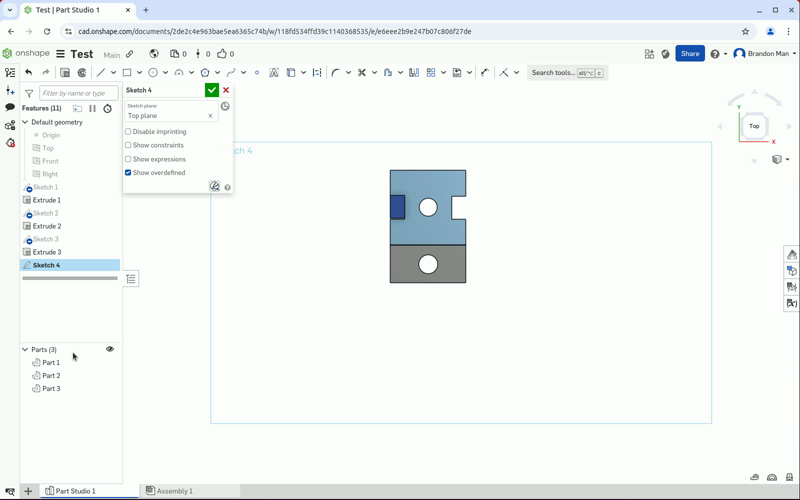
key(y)
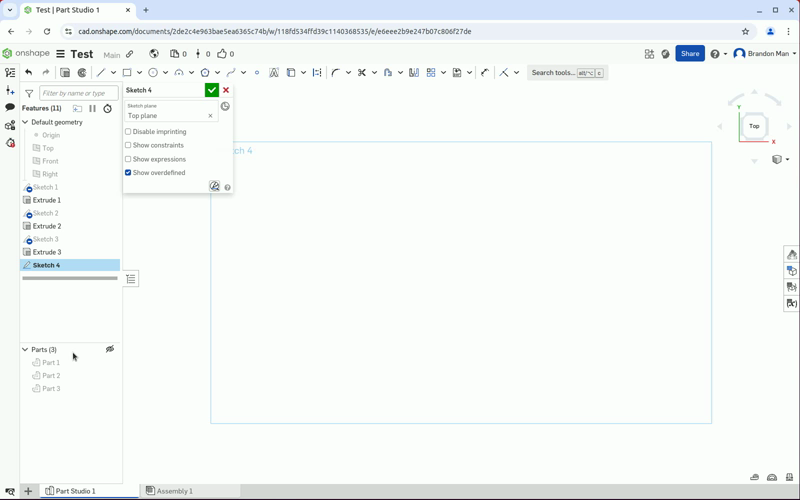
key(l)
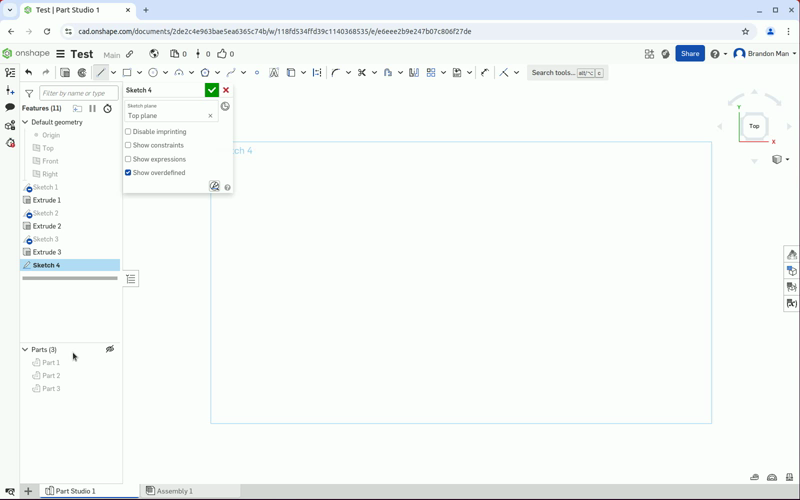
key_down(shift)
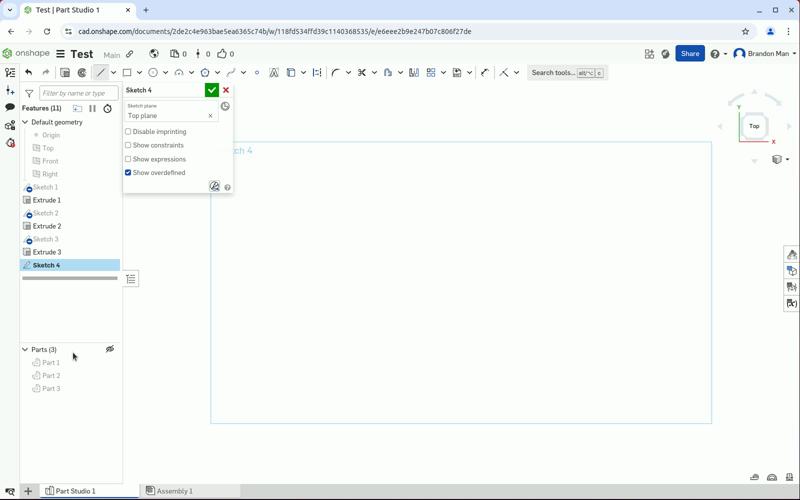
mouse_move(451, 218)
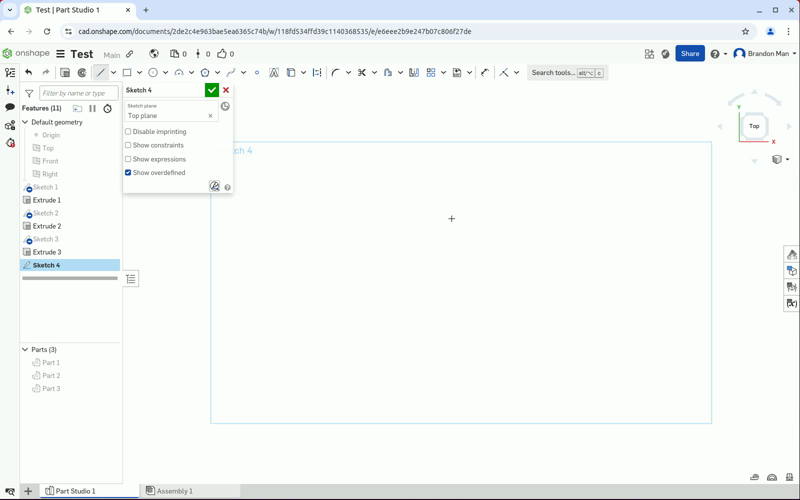
click(451, 218)
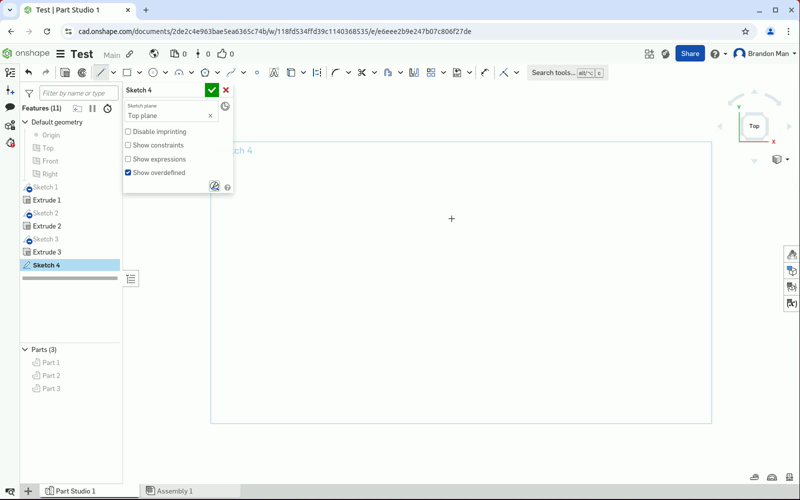
key_up(shift)
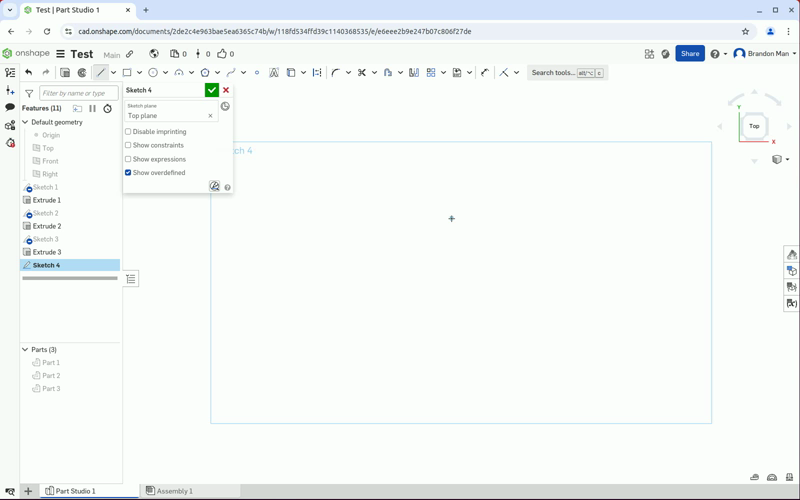
key_down(shift)
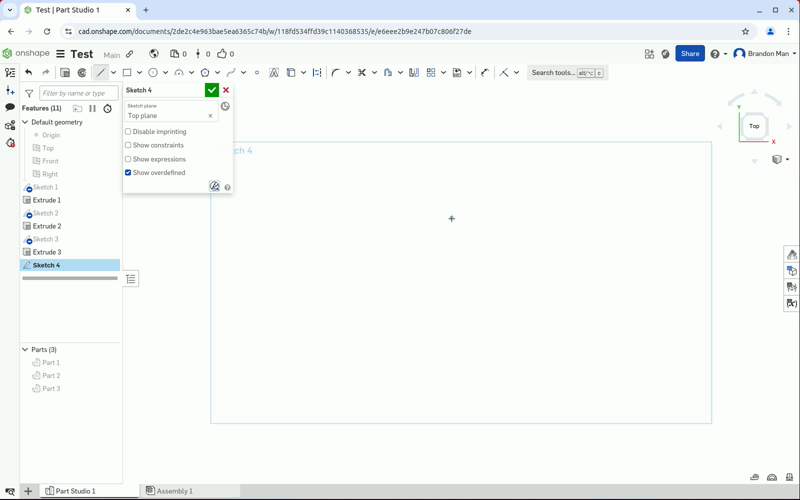
mouse_move(481, 218)
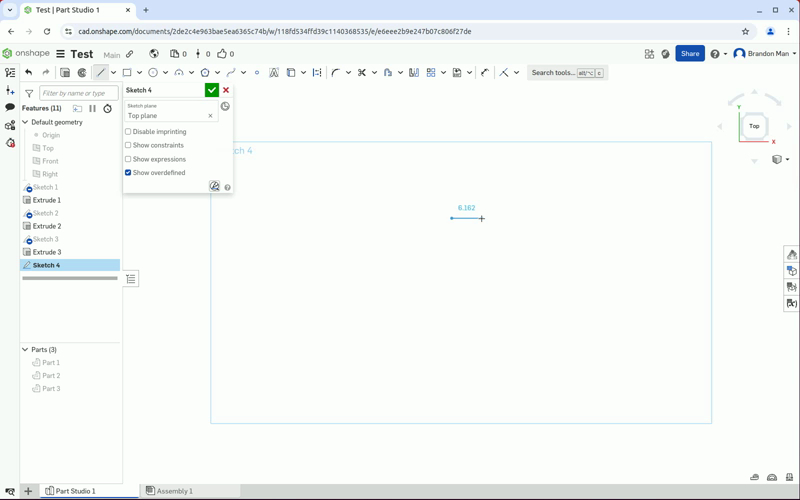
mouse_move(466, 218)
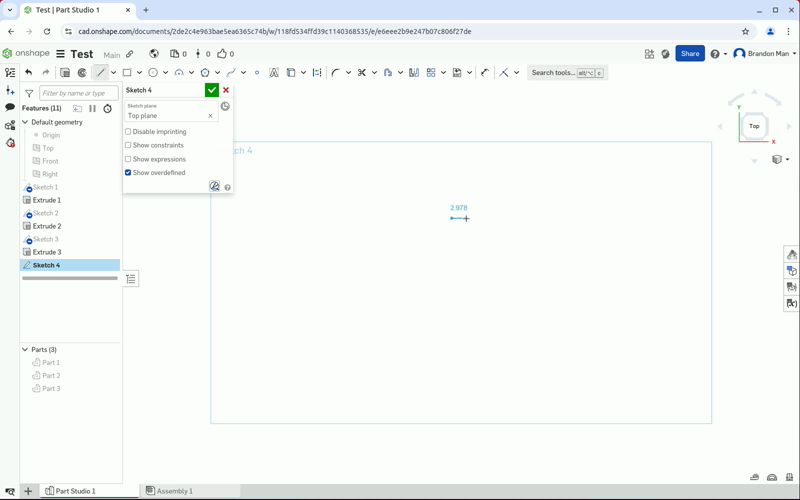
click(466, 218)
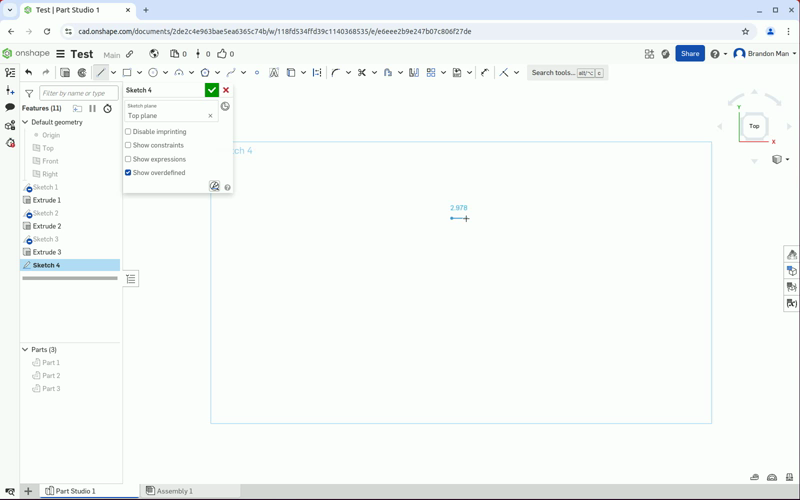
key_up(shift)
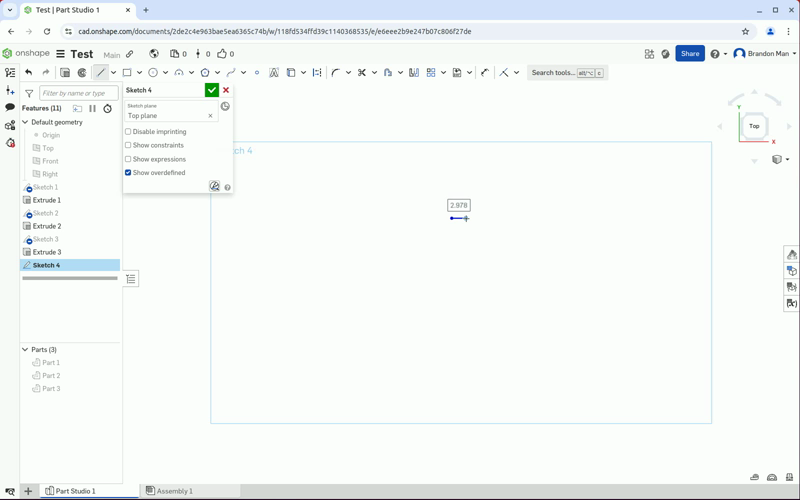
key_down(shift)
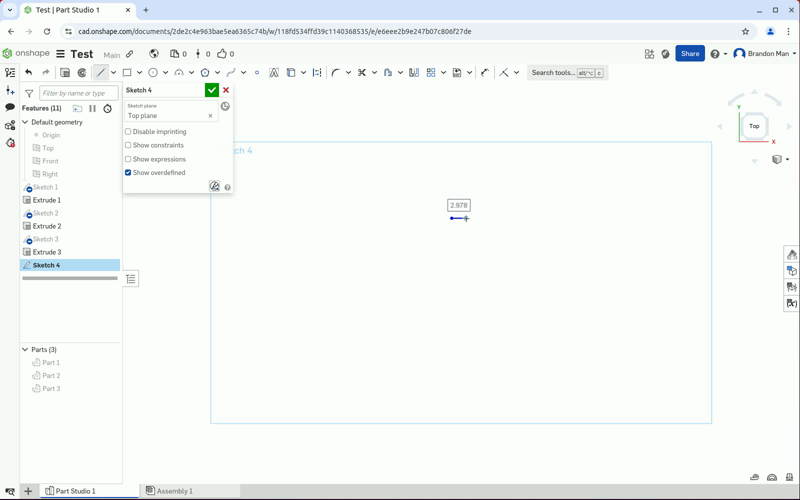
mouse_move(496, 218)
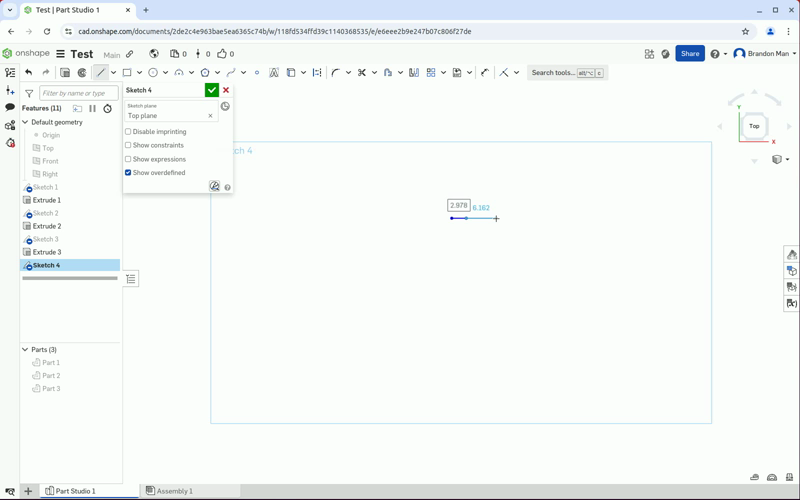
mouse_move(466, 195)
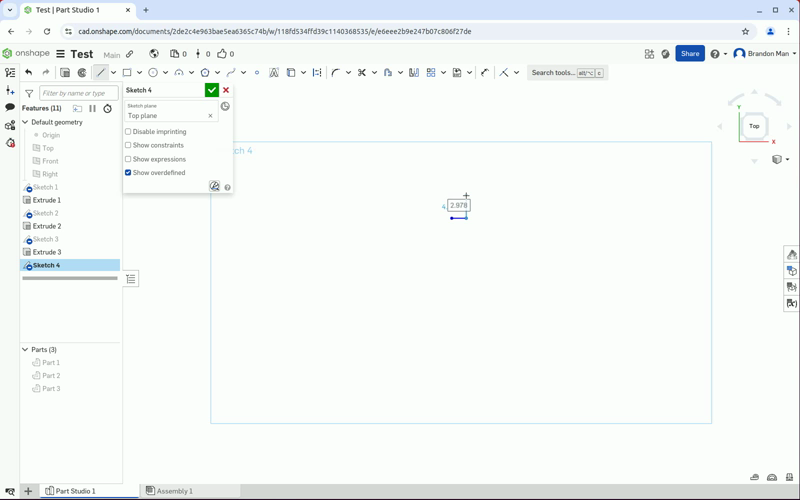
click(466, 195)
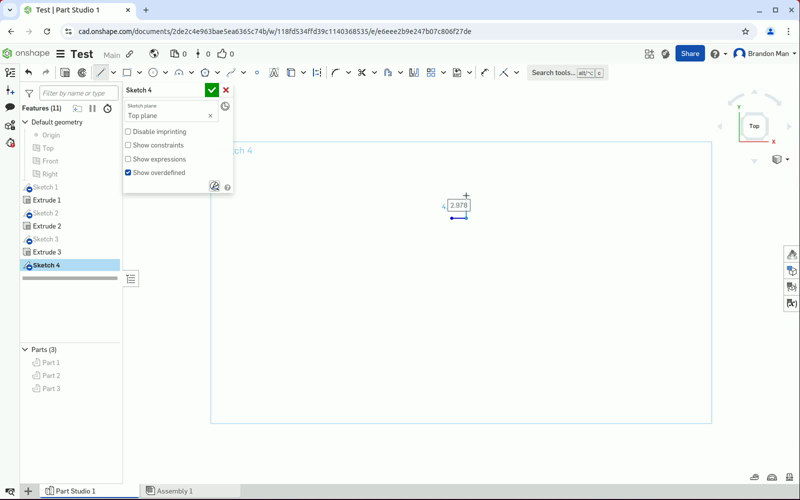
key_up(shift)
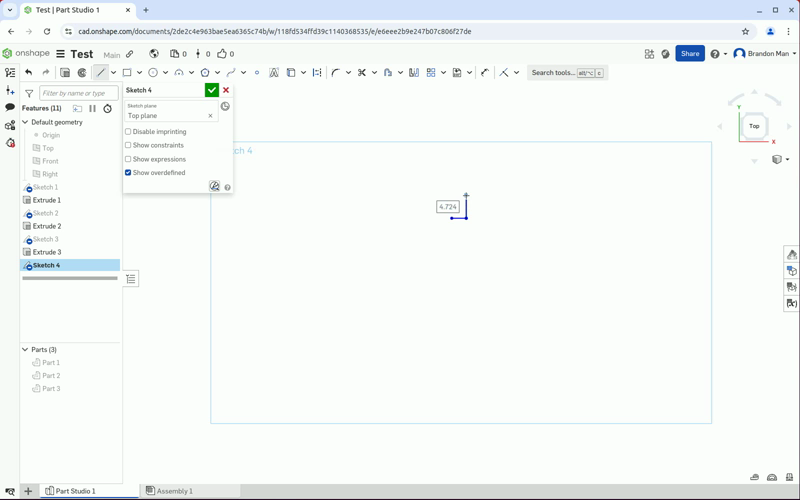
key_down(shift)
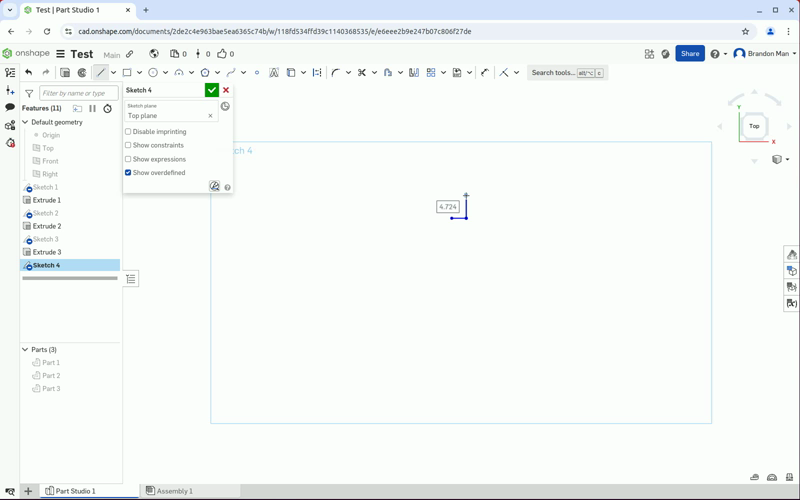
mouse_move(496, 195)
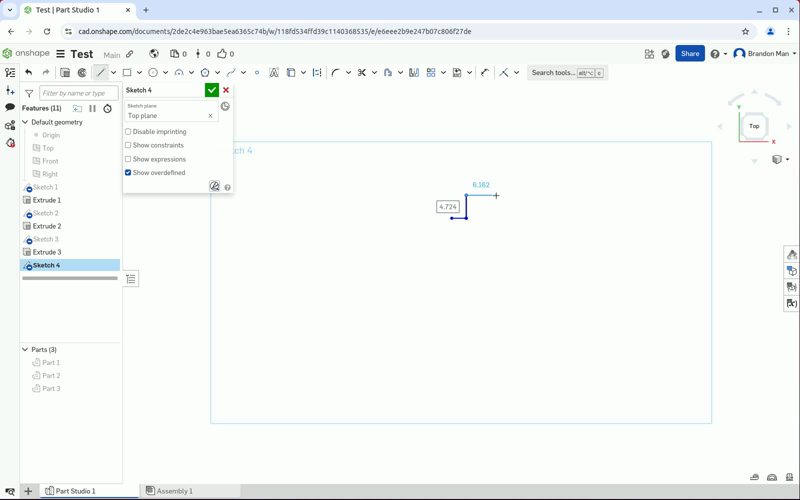
mouse_move(451, 195)
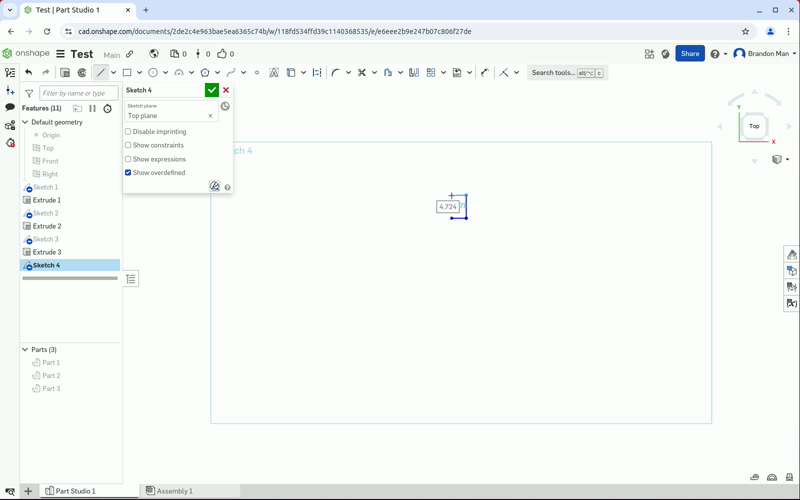
click(451, 195)
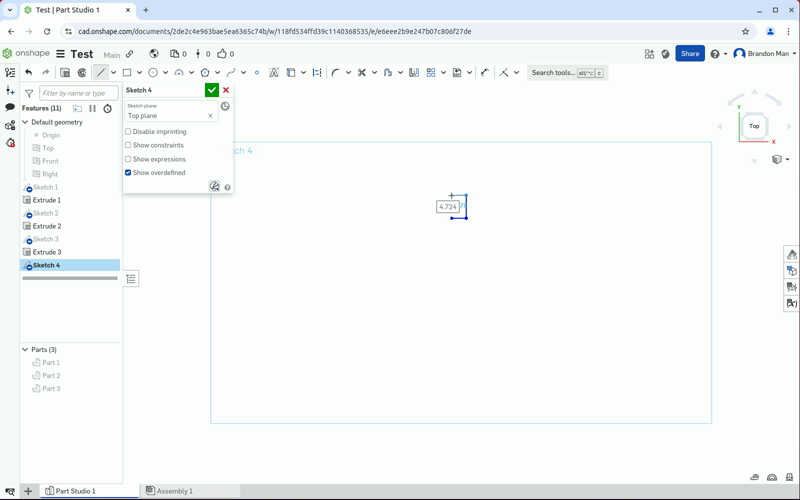
key_up(shift)
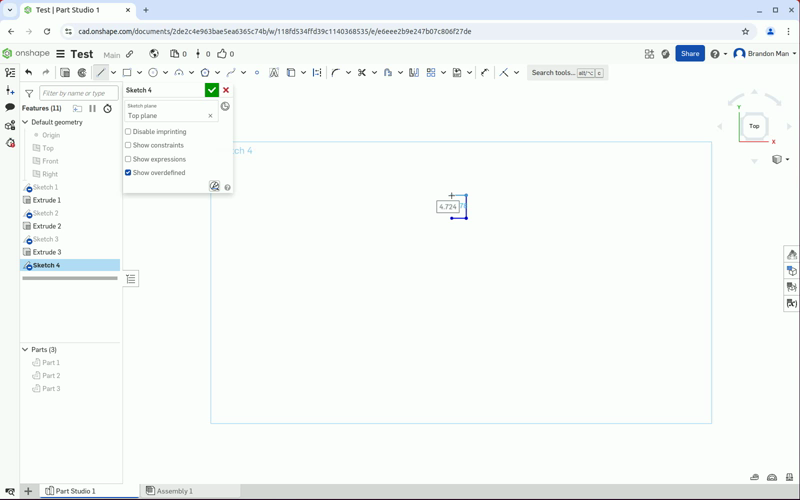
mouse_move(481, 195)
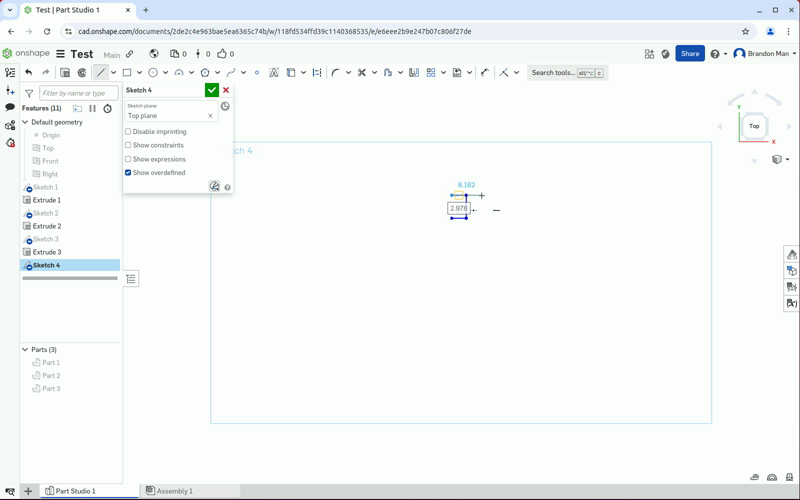
key_down(shift)
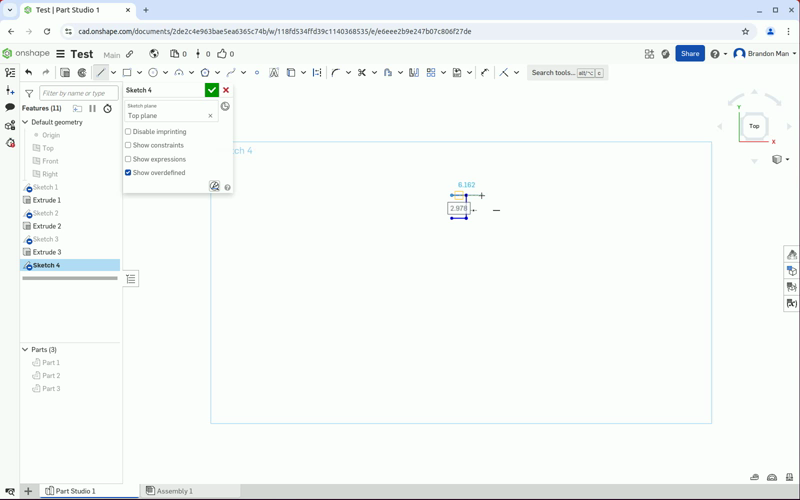
mouse_move(451, 218)
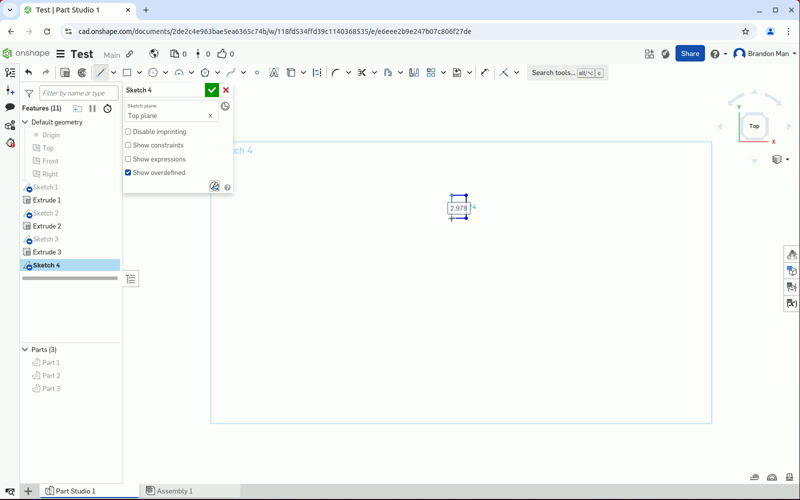
key_up(shift)
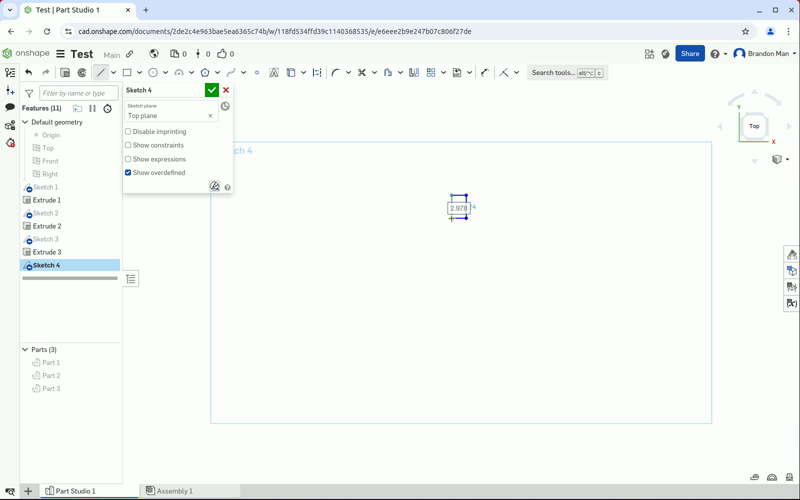
click(451, 218)
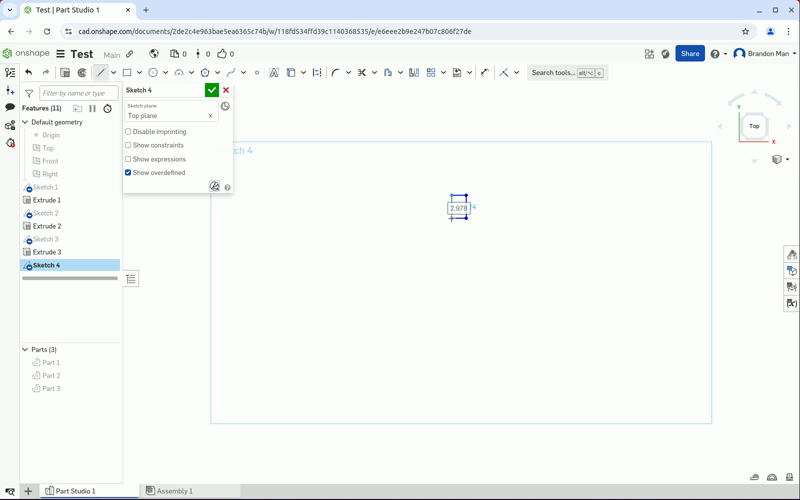
key(esc)
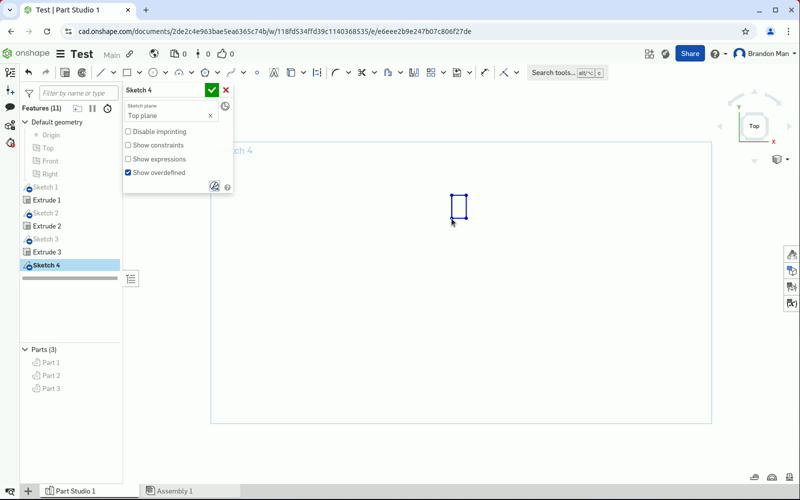
mouse_move(453, 208)
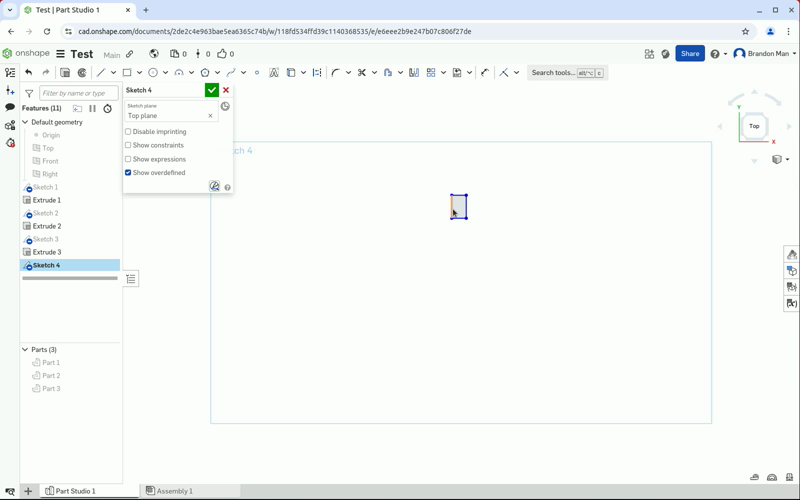
scroll(6)
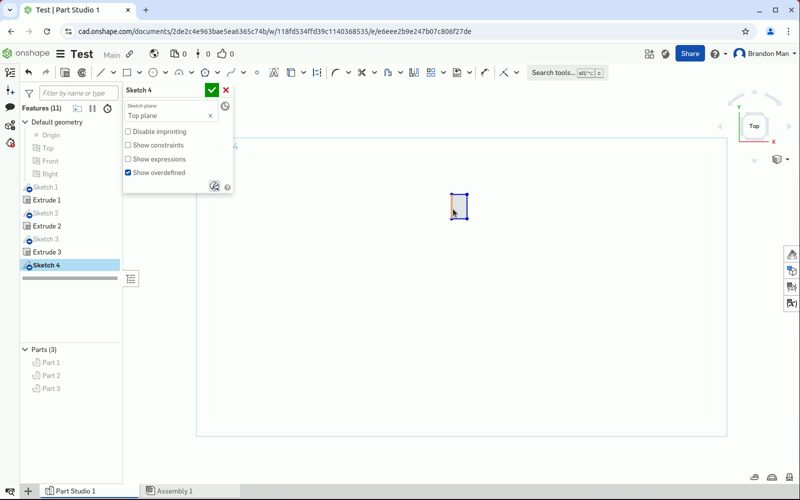
scroll(6)
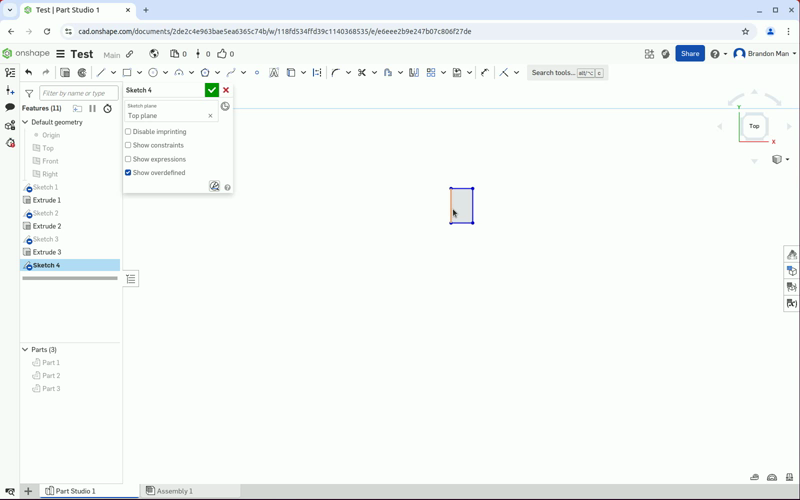
scroll(6)
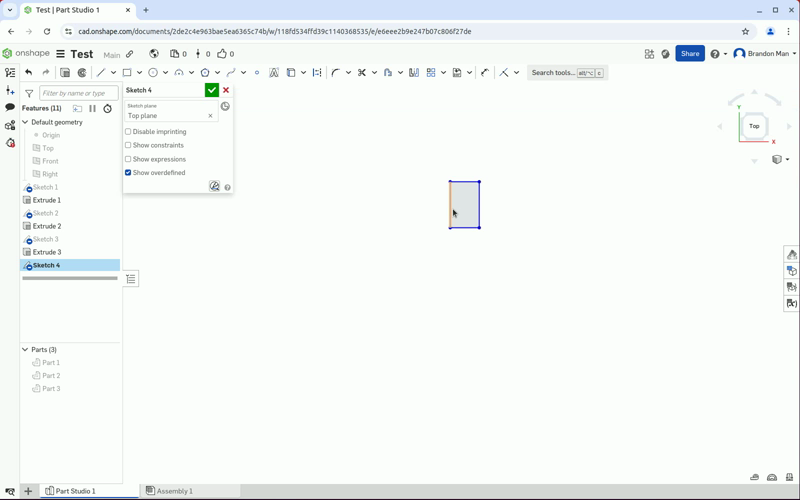
scroll(6)
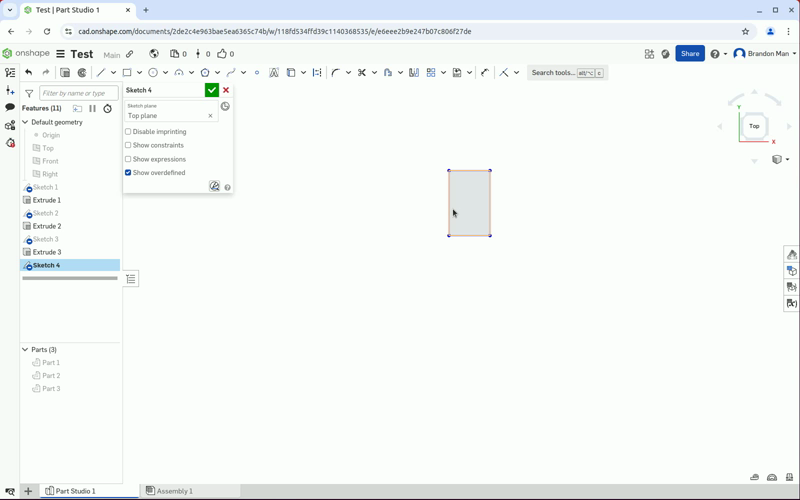
scroll(6)
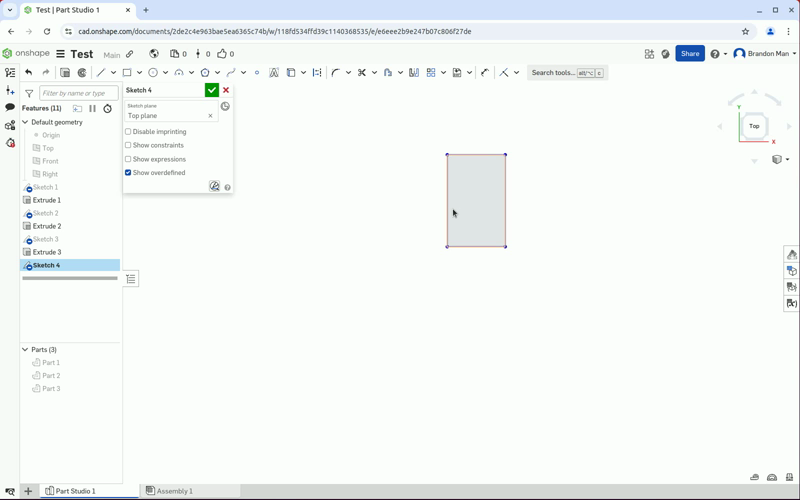
scroll(6)
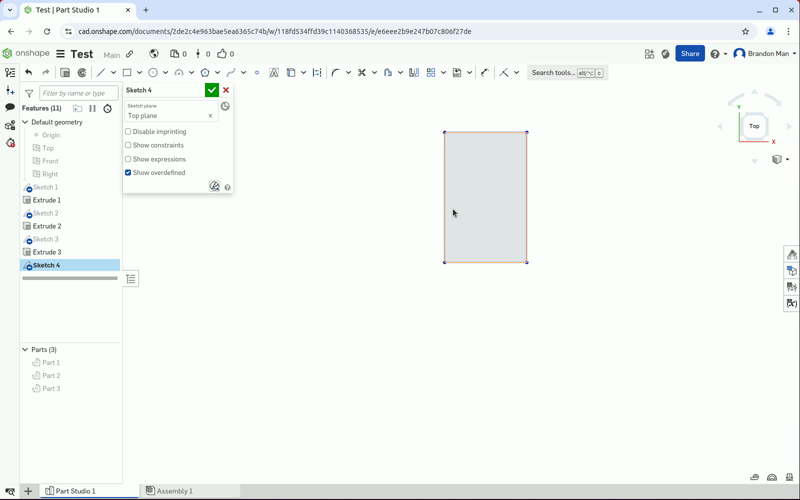
scroll(6)
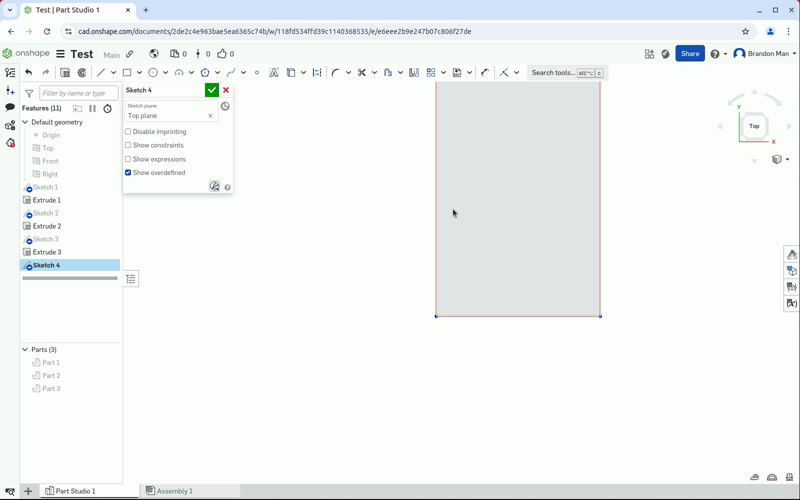
click(453, 208)
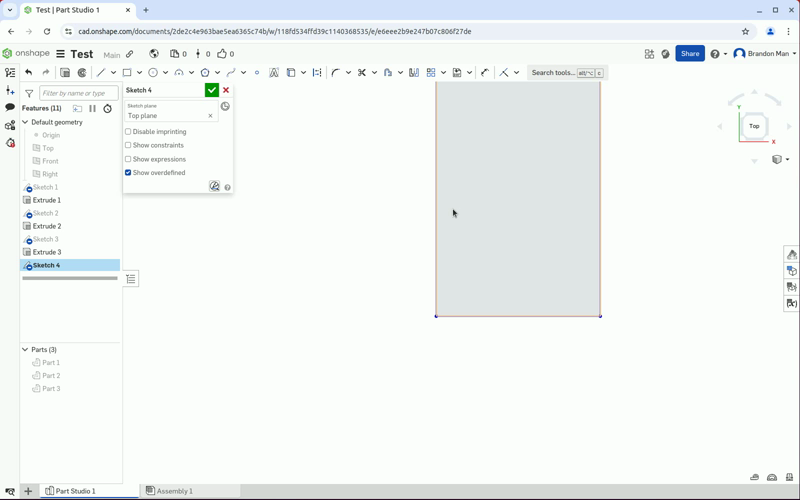
scroll(-6)
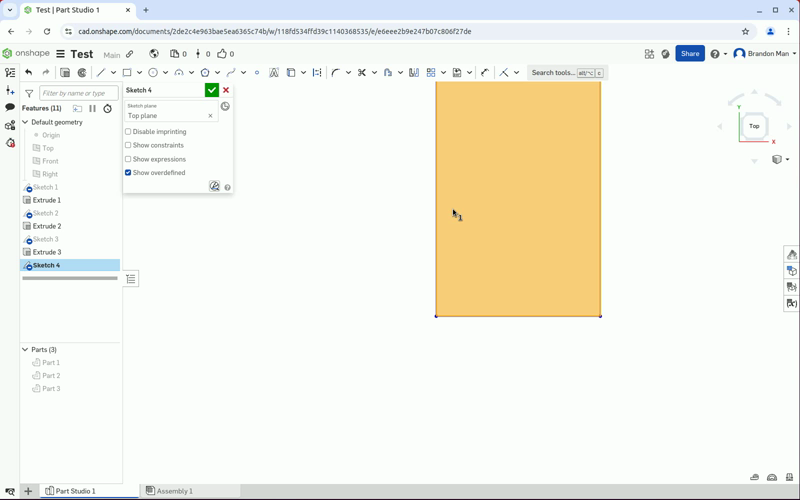
scroll(-6)
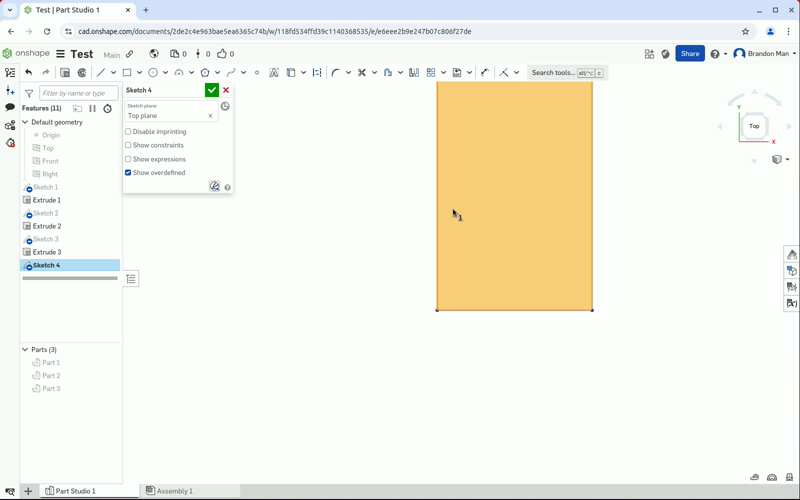
scroll(-6)
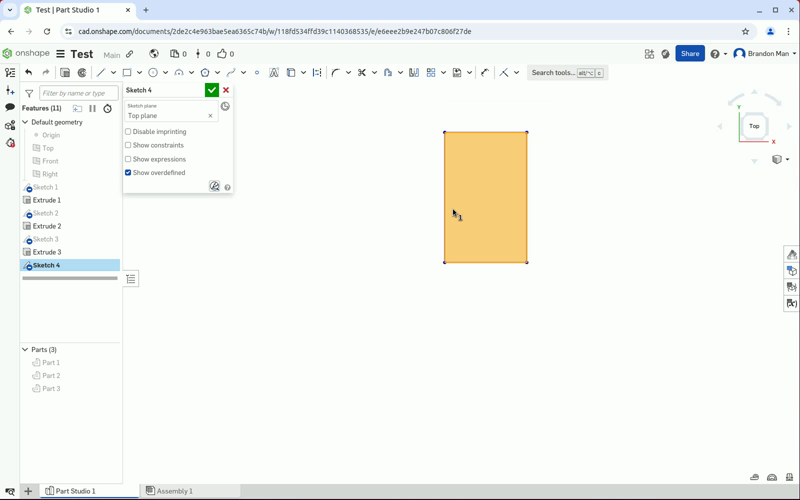
scroll(-6)
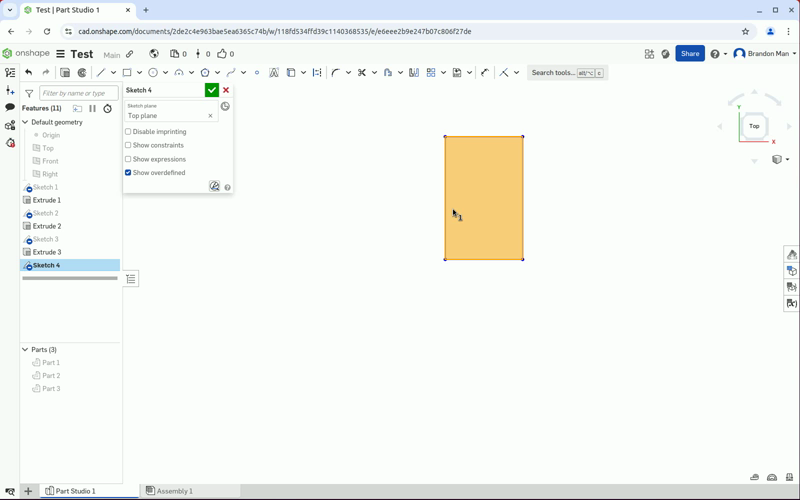
scroll(-6)
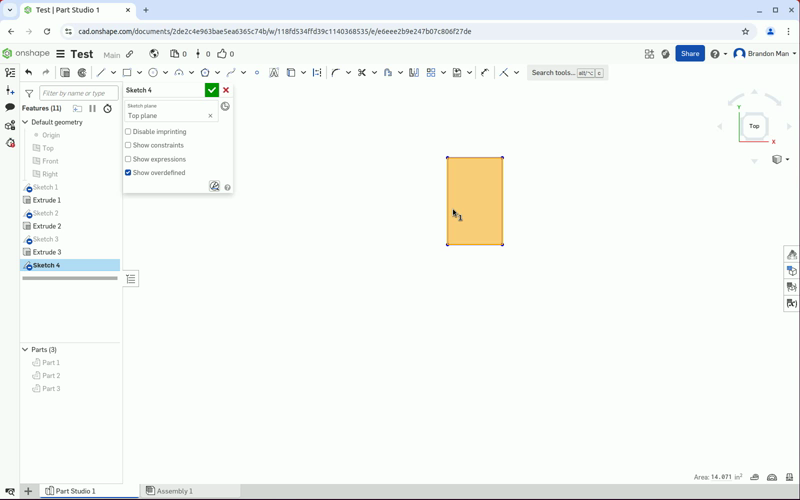
scroll(-6)
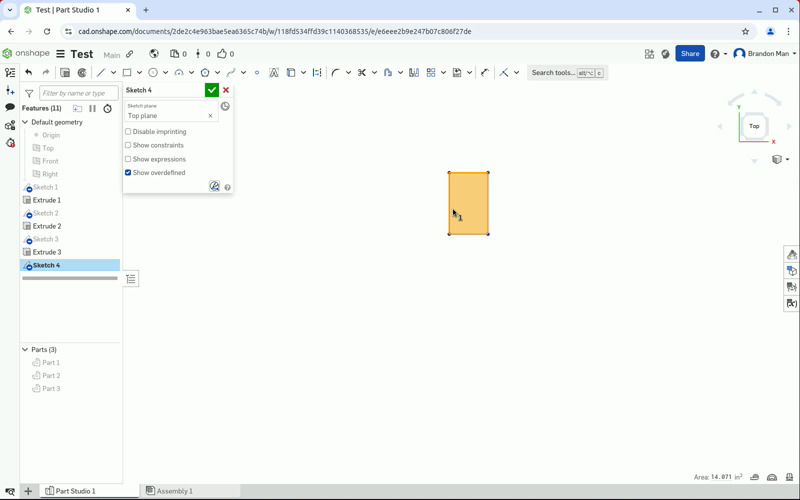
scroll(-6)
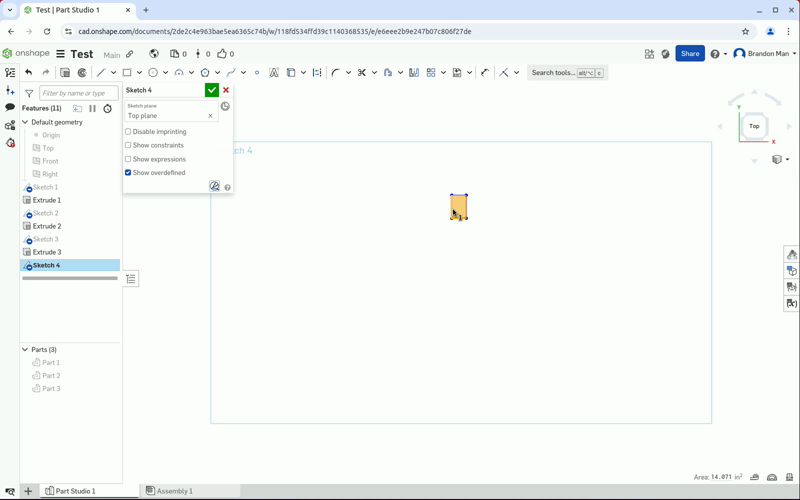
mouse_move(73, 352)
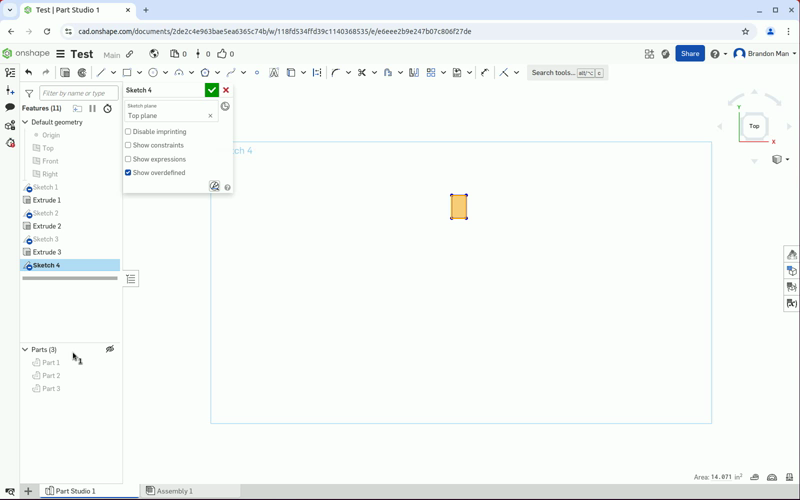
key(shift+y)
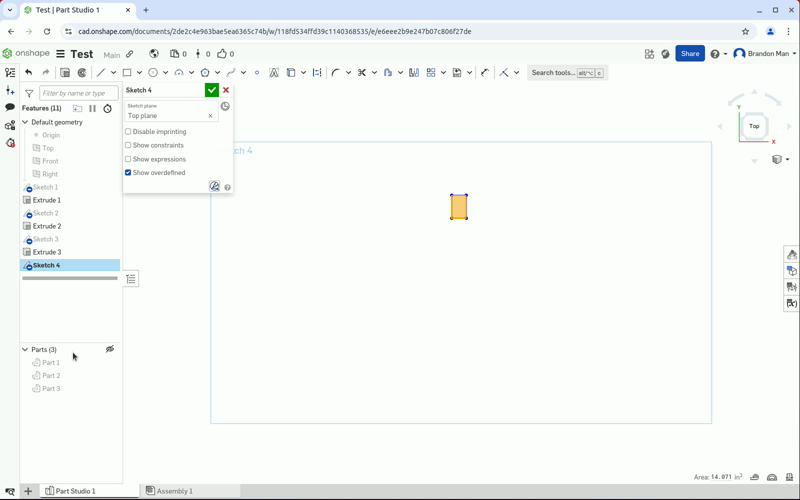
key(shift+e)
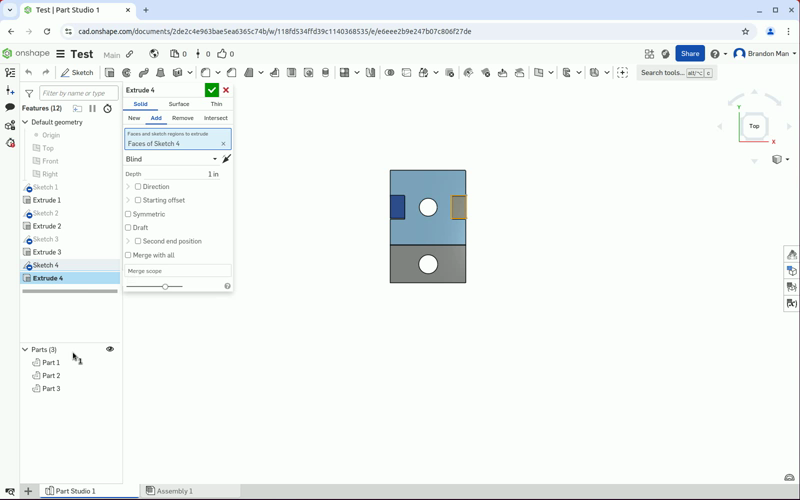
mouse_move(143, 106)
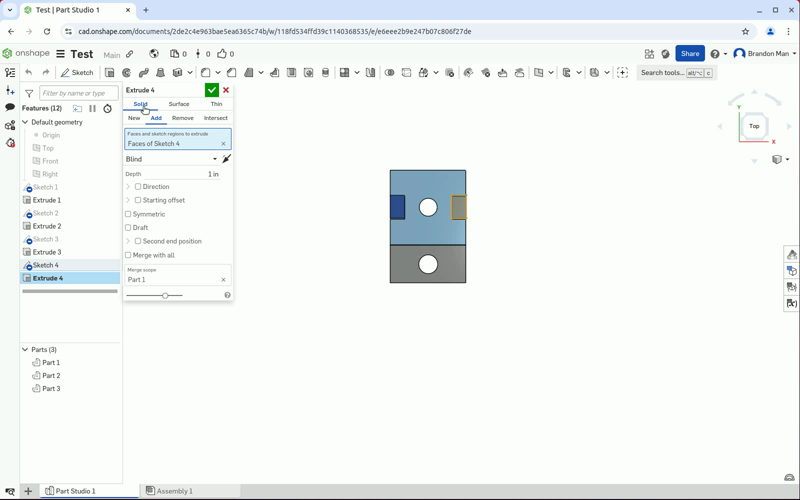
click(143, 106)
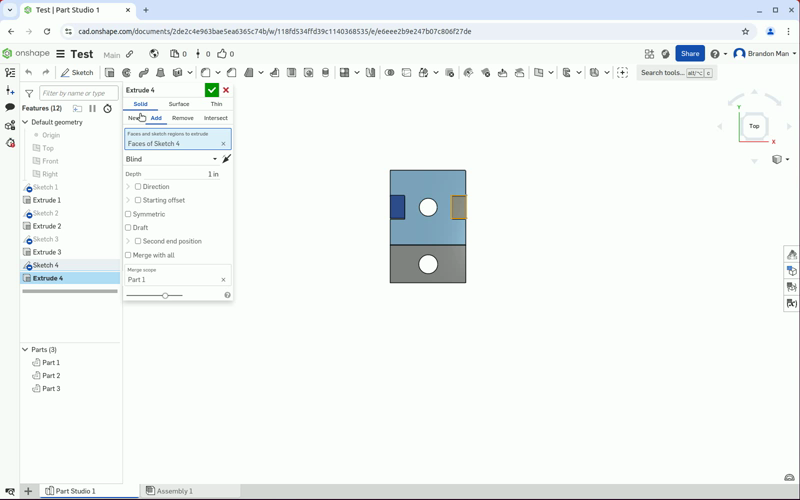
mouse_move(137, 120)
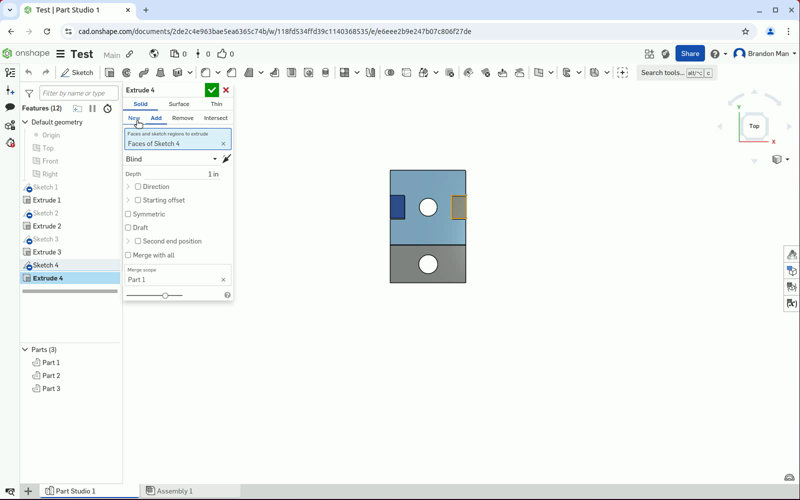
click(137, 120)
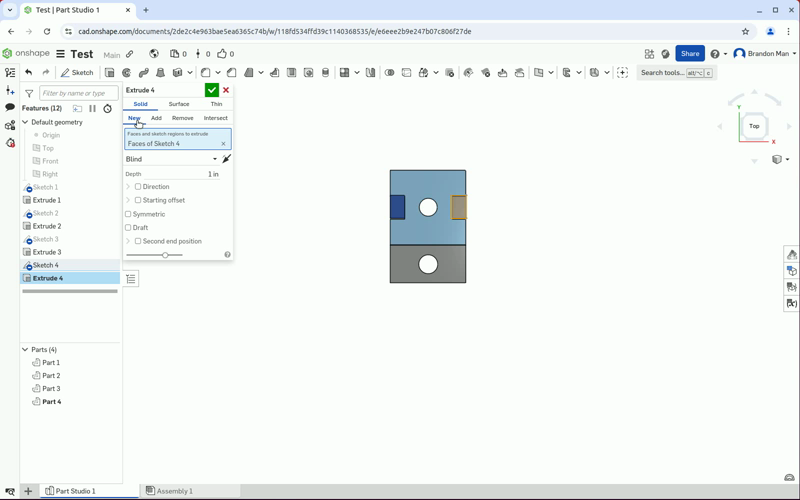
key(tab, 4)
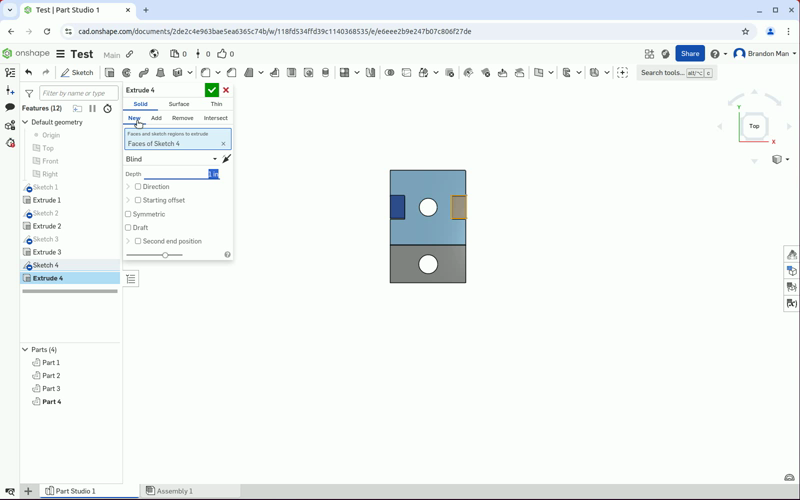
text(7.703)
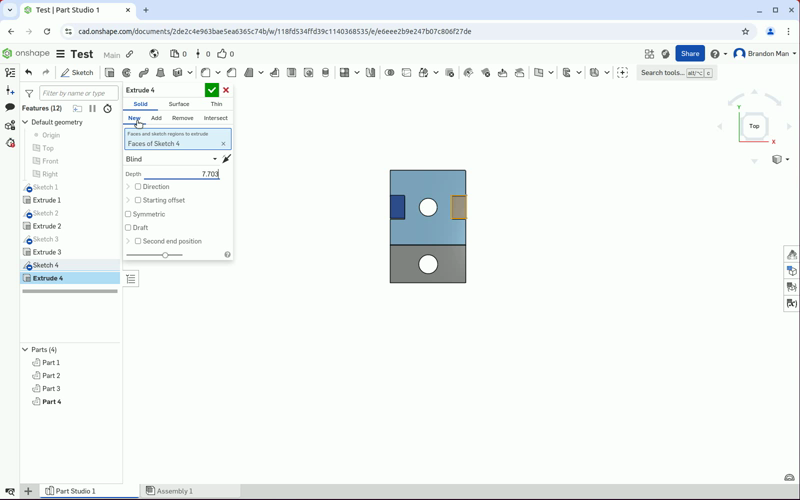
key(enter)
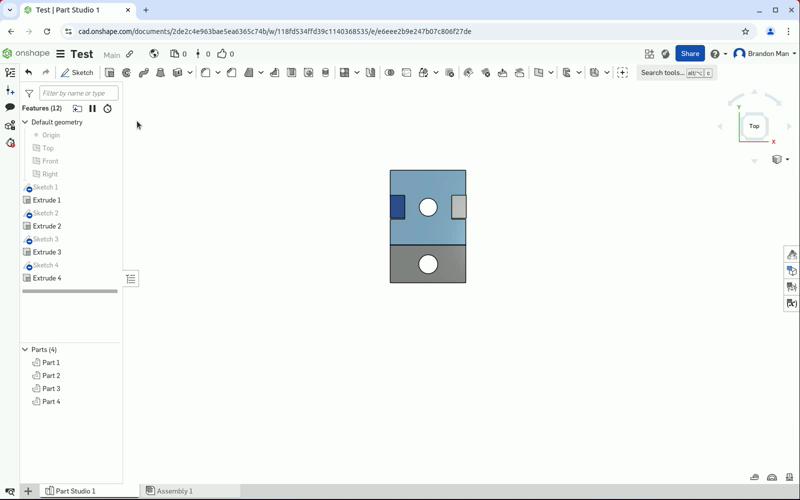
key(shift+h)
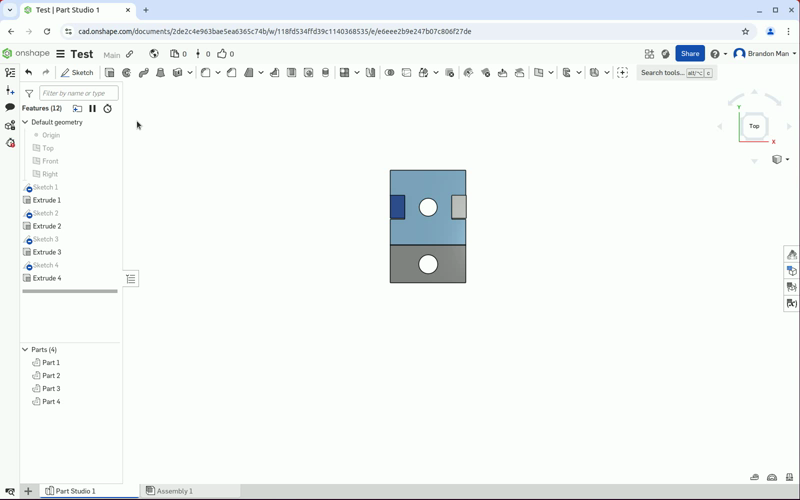
key(shift+h)
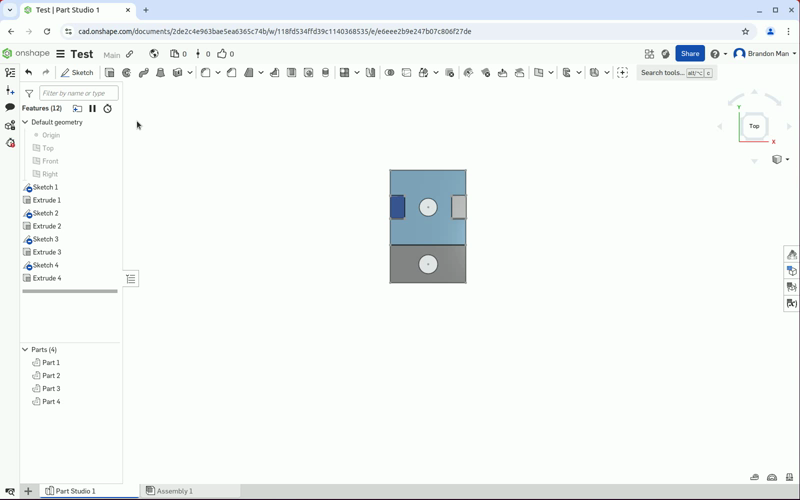
key(shift+7)
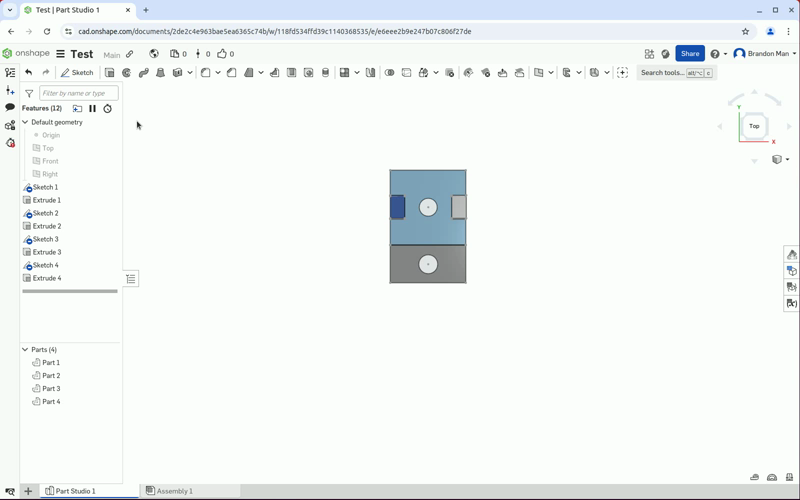
key(up, 3)
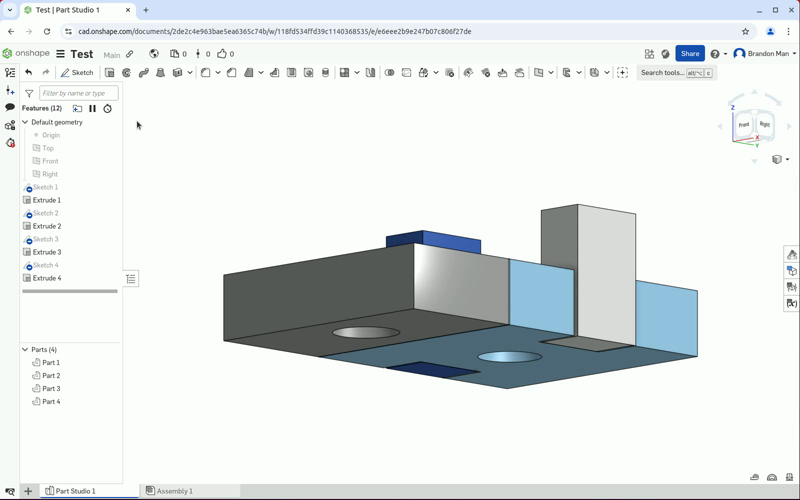
key(left, 3)
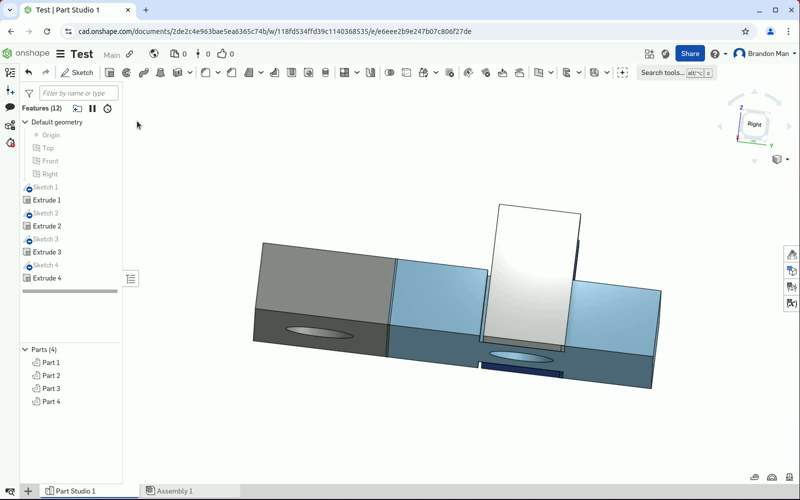
key(right, 3)
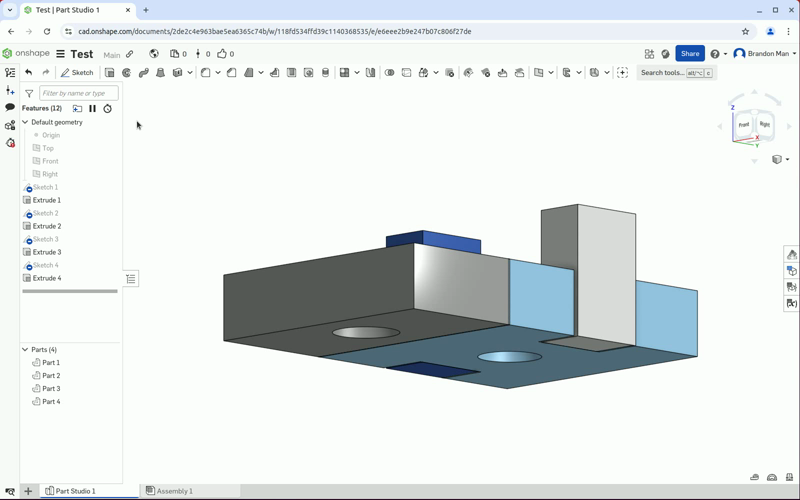
key(down, 3)
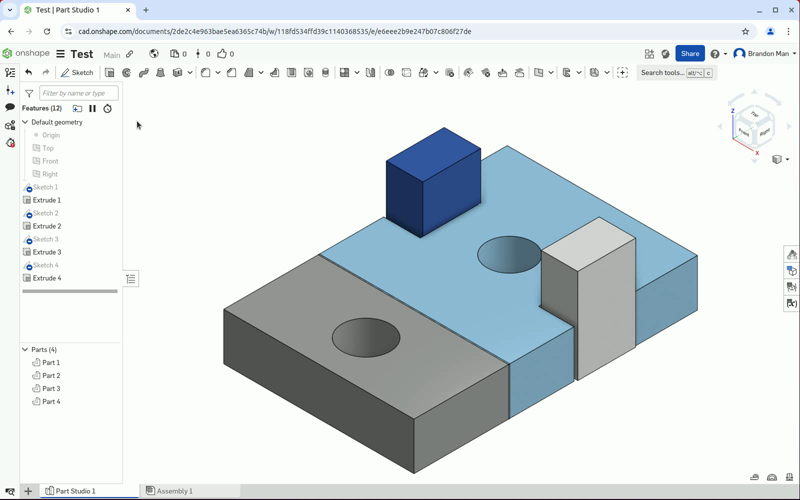
mouse_move(73, 189)
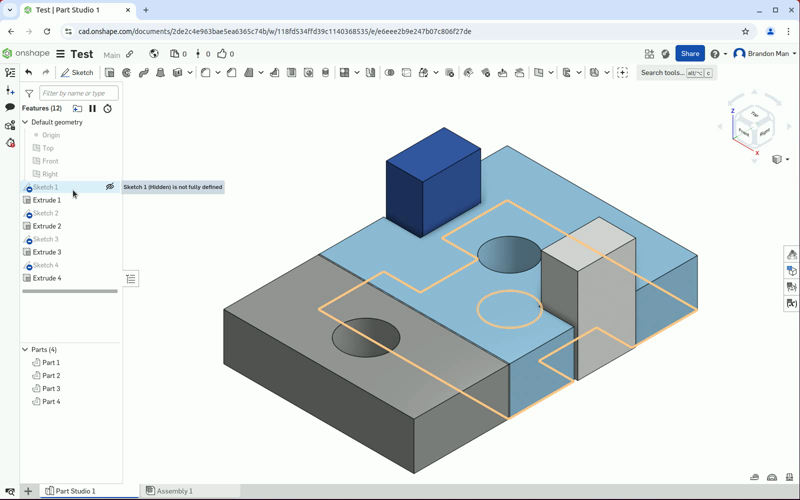
click(73, 189)